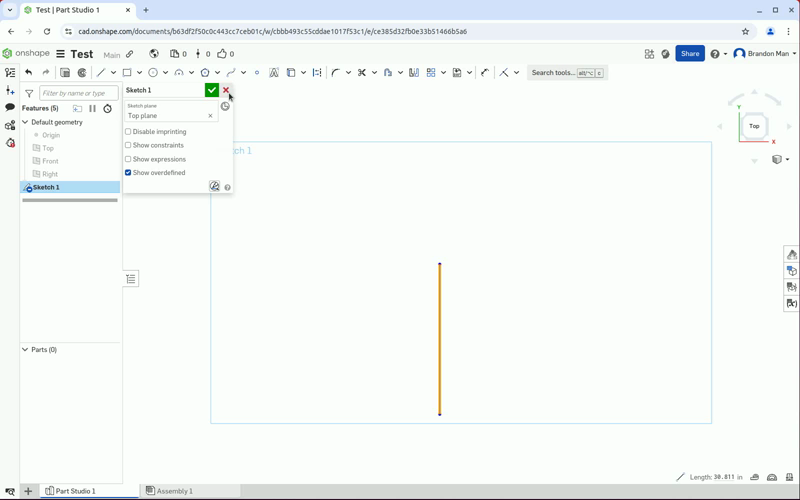
key(shift+h)
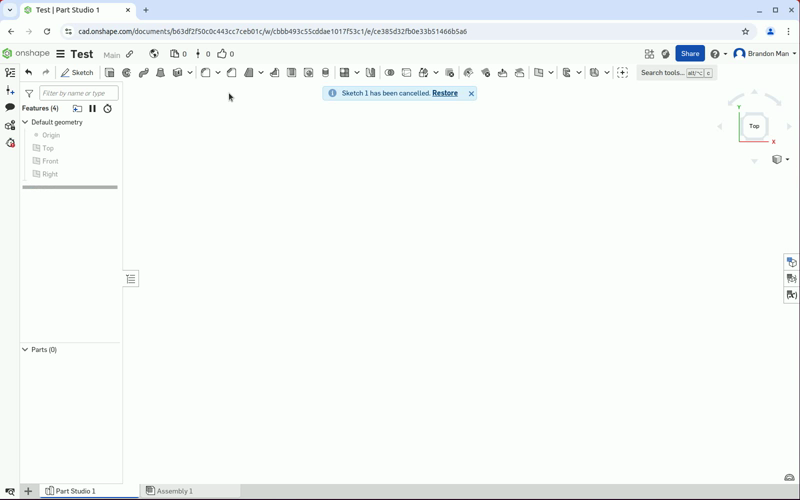
mouse_move(73, 352)
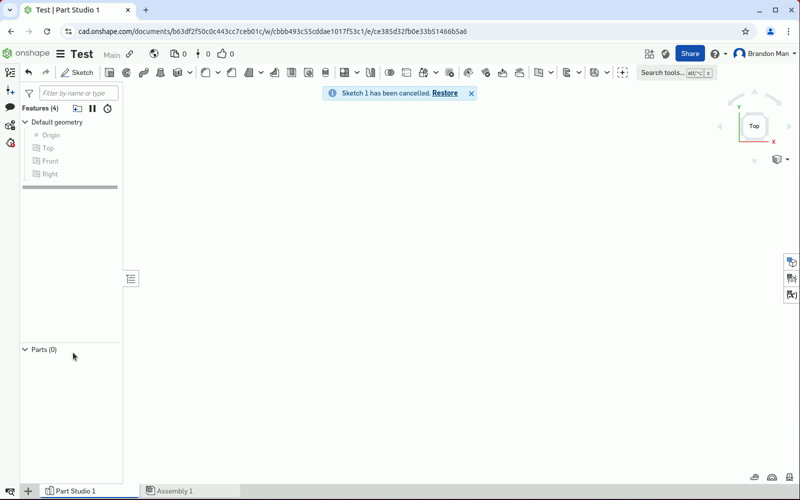
key(y)
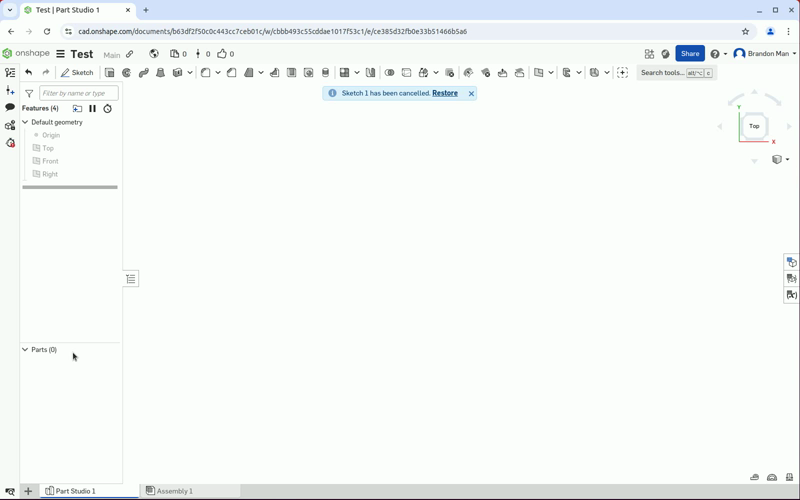
key(shift+p)
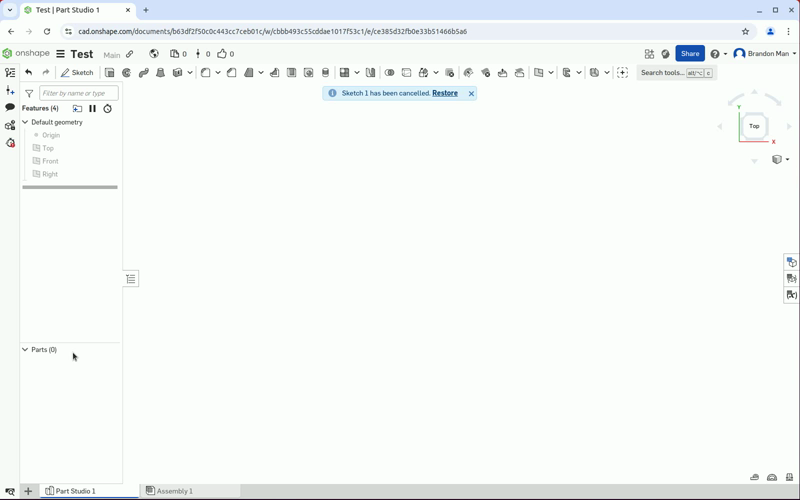
key(space)
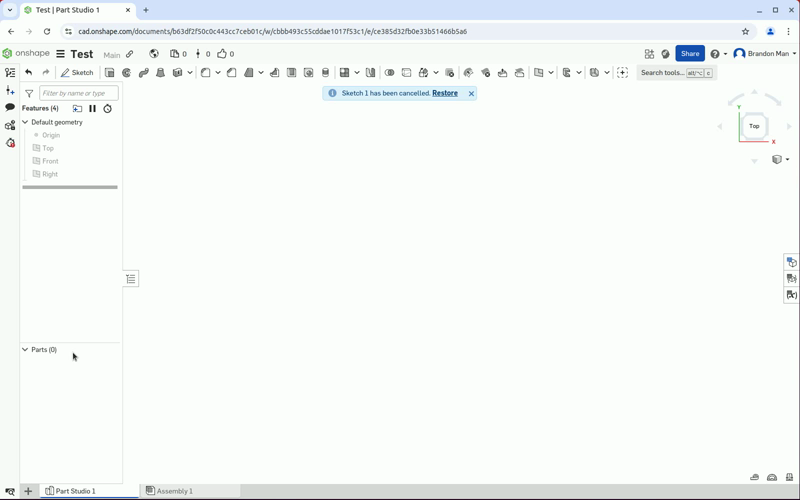
key_down(shift)
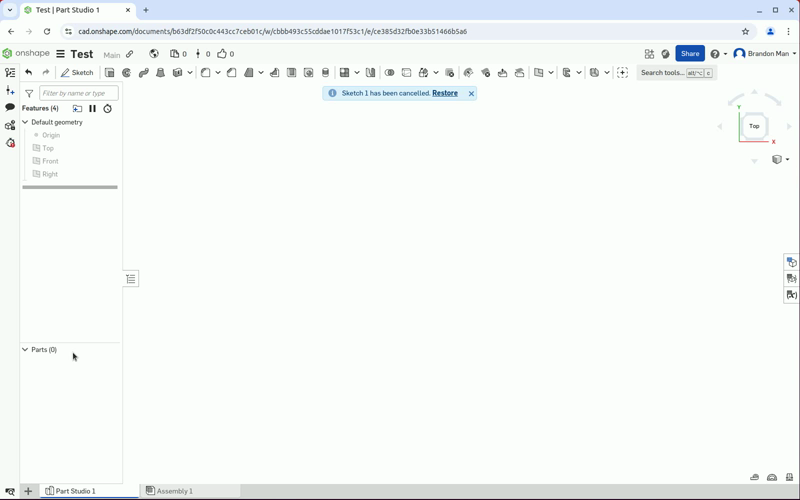
key(up)
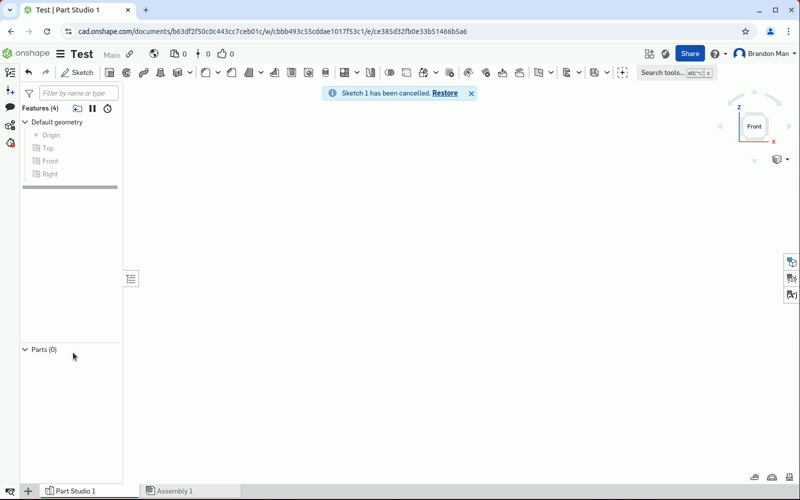
key_up(shift)
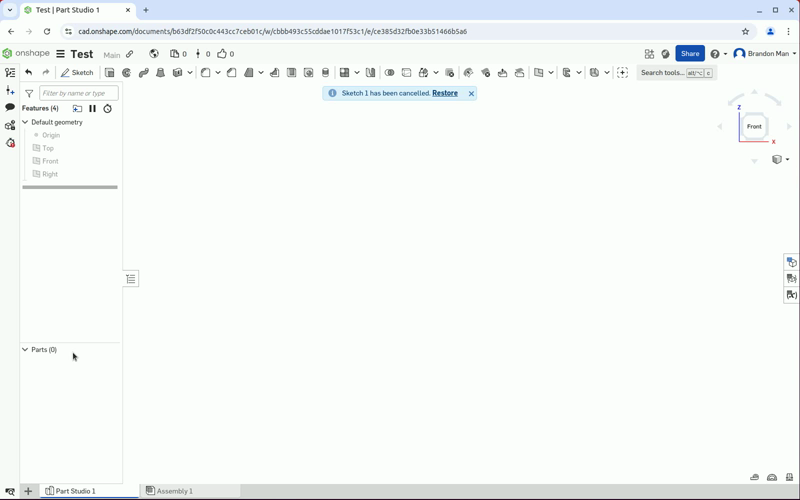
mouse_move(73, 352)
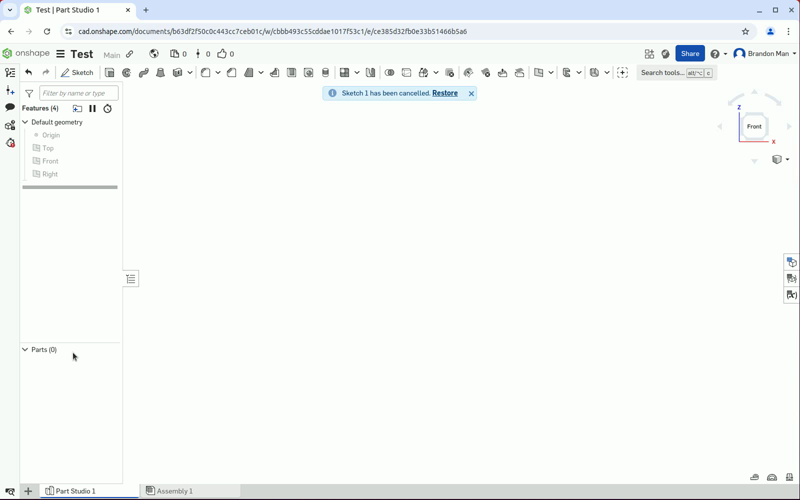
key(shift+y)
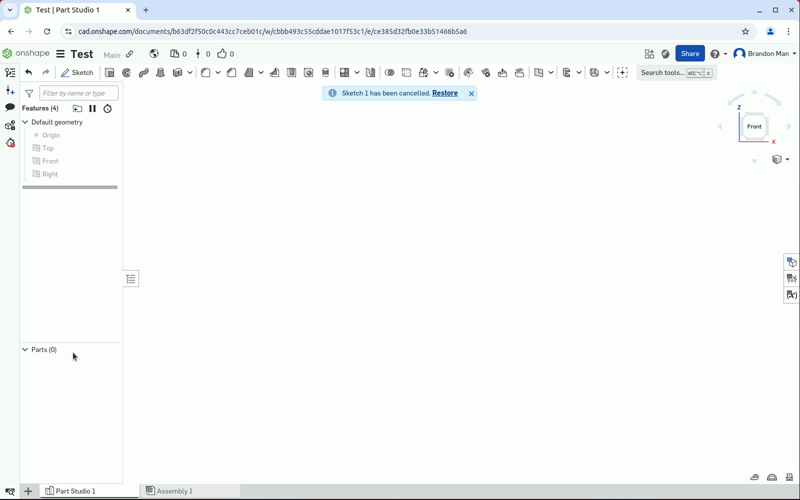
key(shift+s)
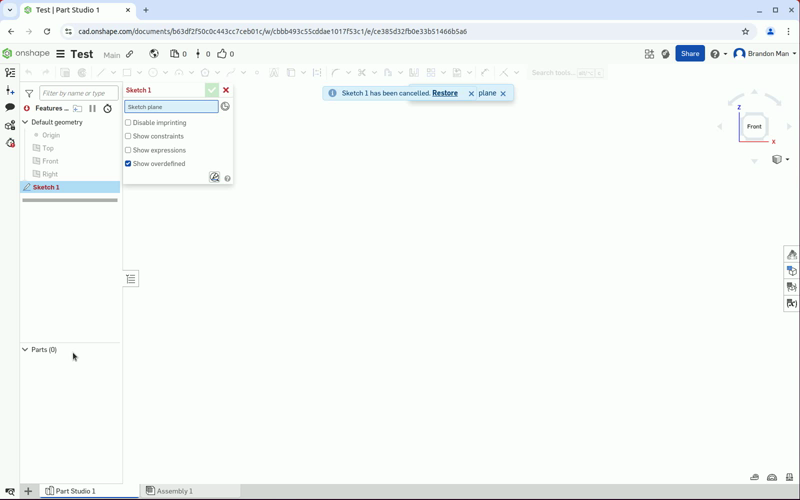
mouse_move(73, 163)
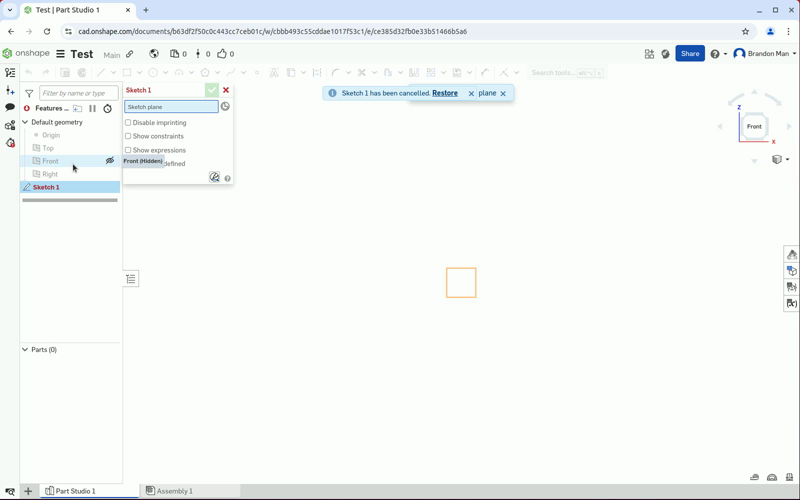
click(73, 163)
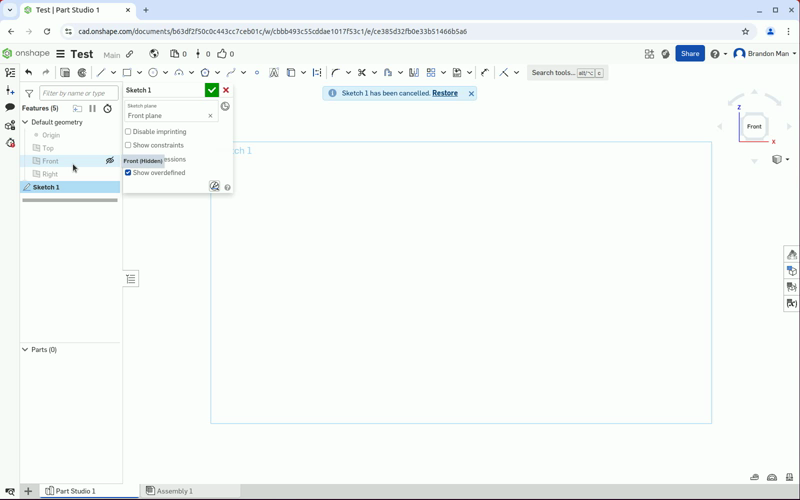
mouse_move(73, 352)
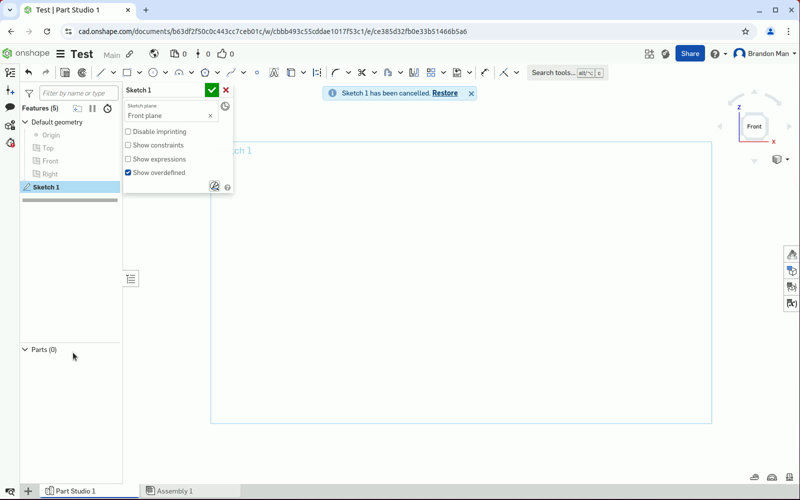
key(y)
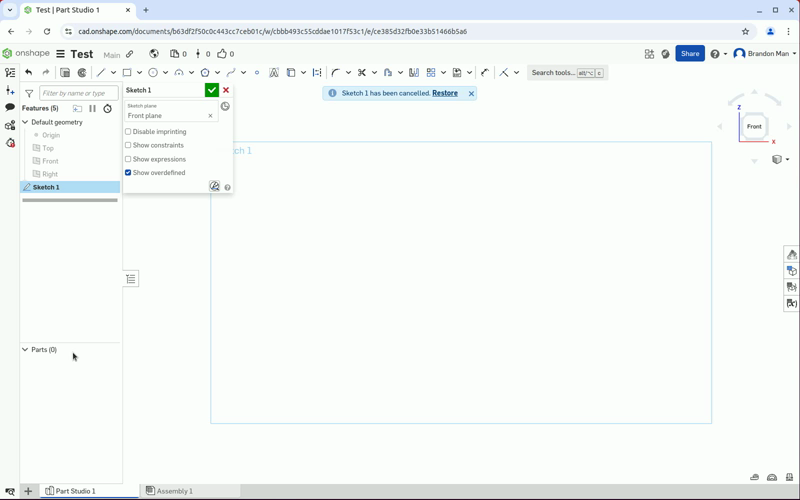
key(l)
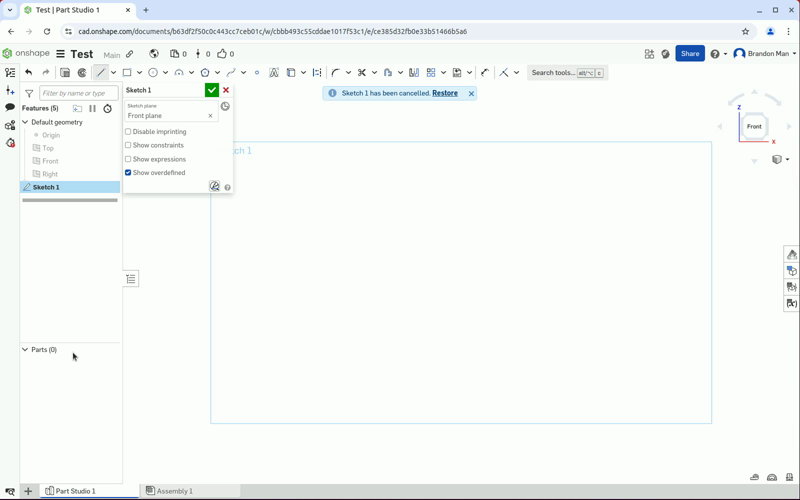
key_down(shift)
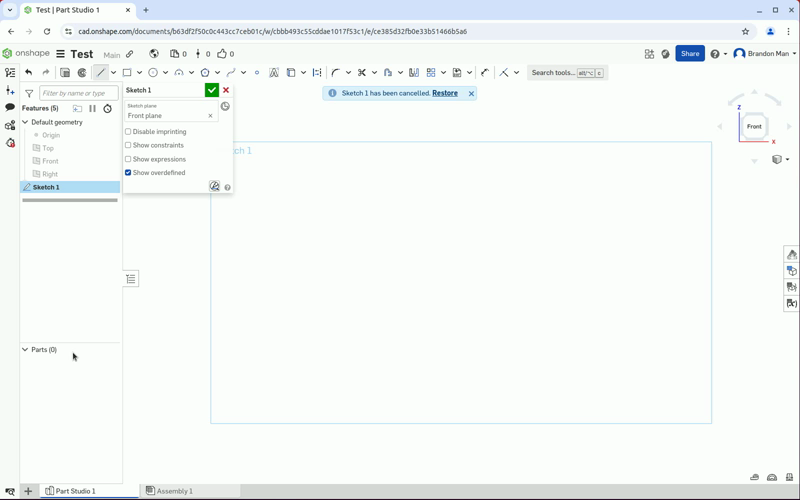
mouse_move(348, 321)
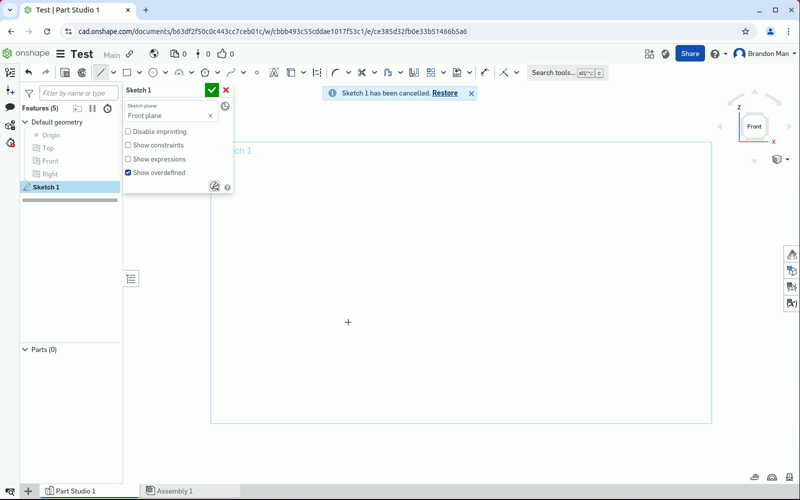
click(348, 321)
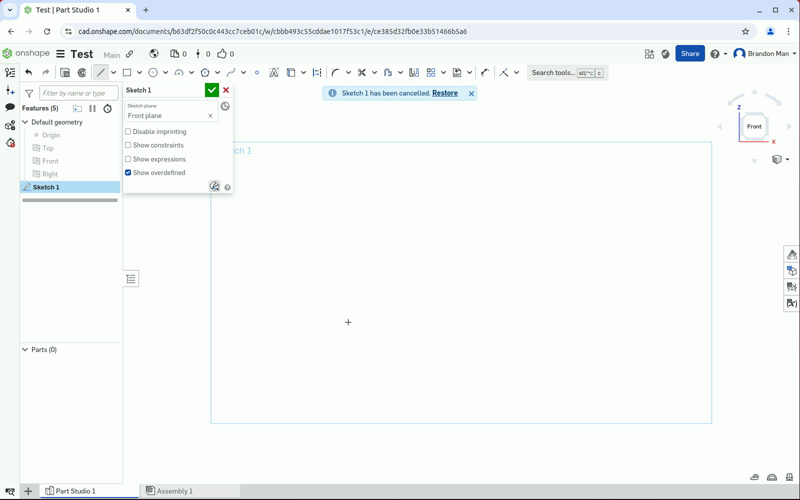
key_up(shift)
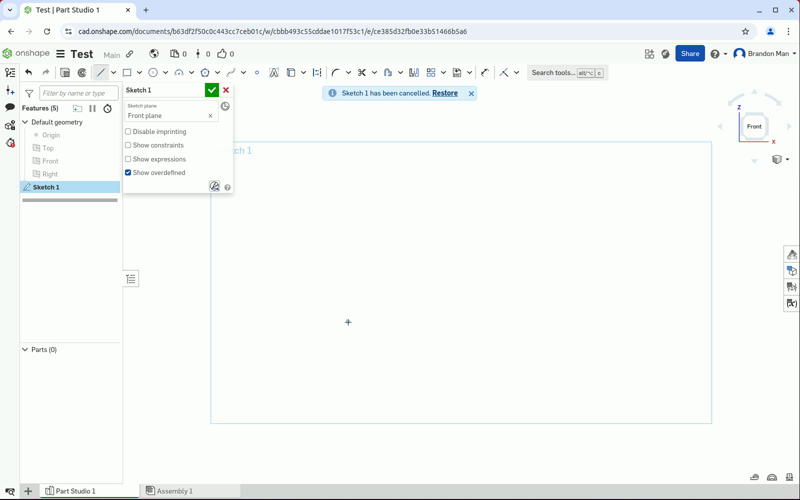
key_down(shift)
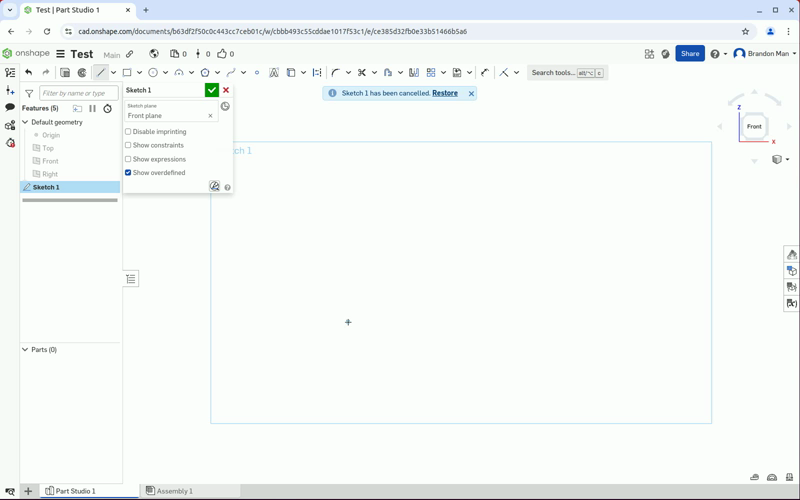
mouse_move(572, 321)
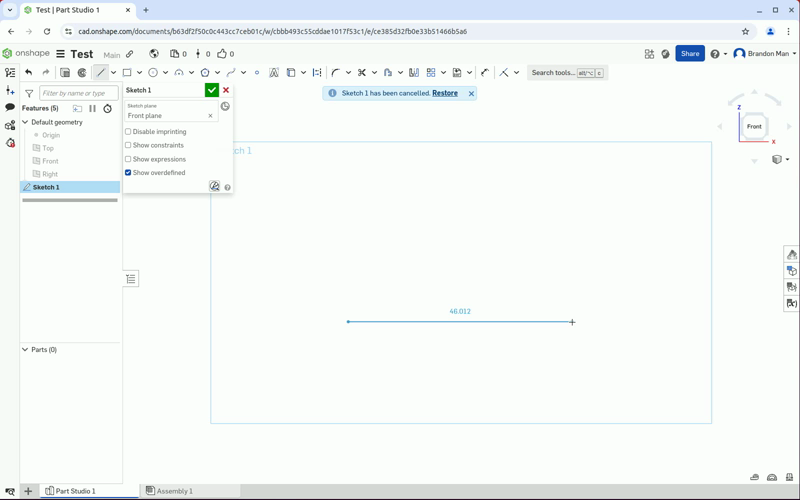
click(572, 321)
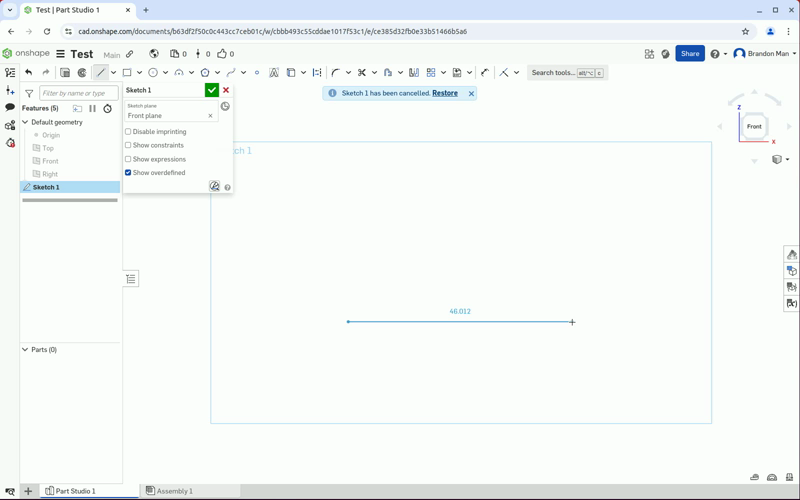
key_up(shift)
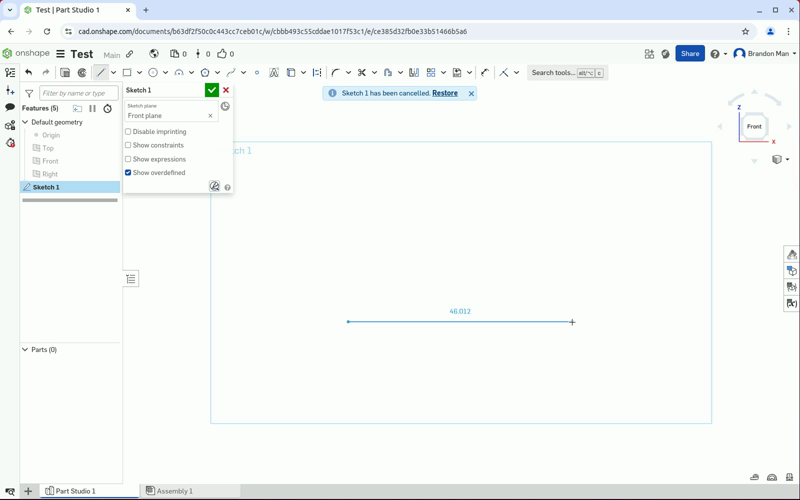
key_down(shift)
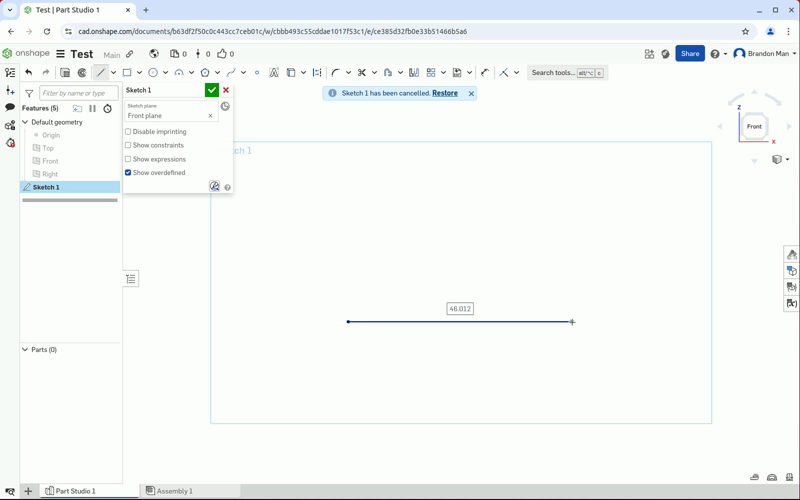
mouse_move(572, 246)
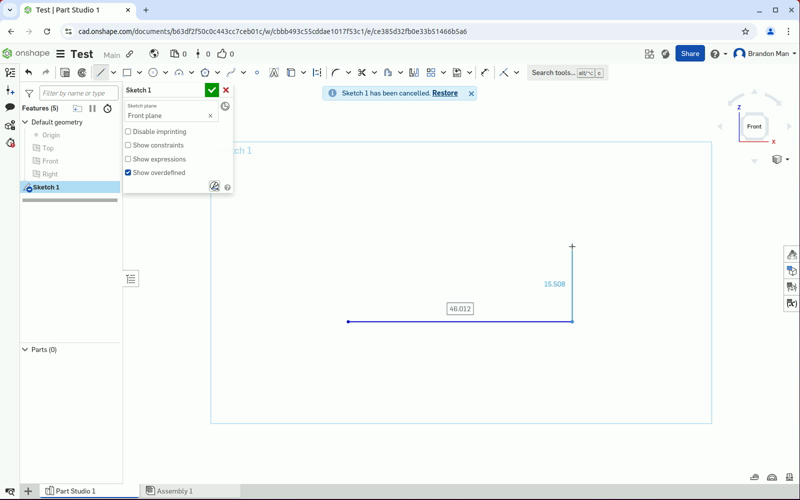
click(572, 246)
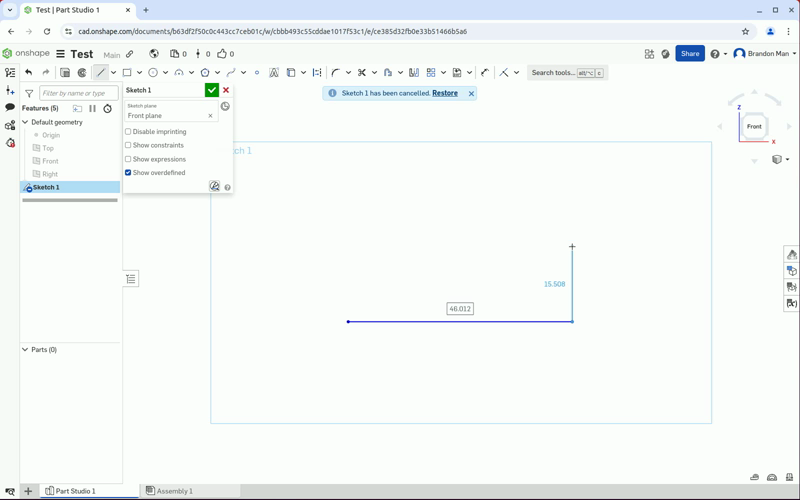
key_up(shift)
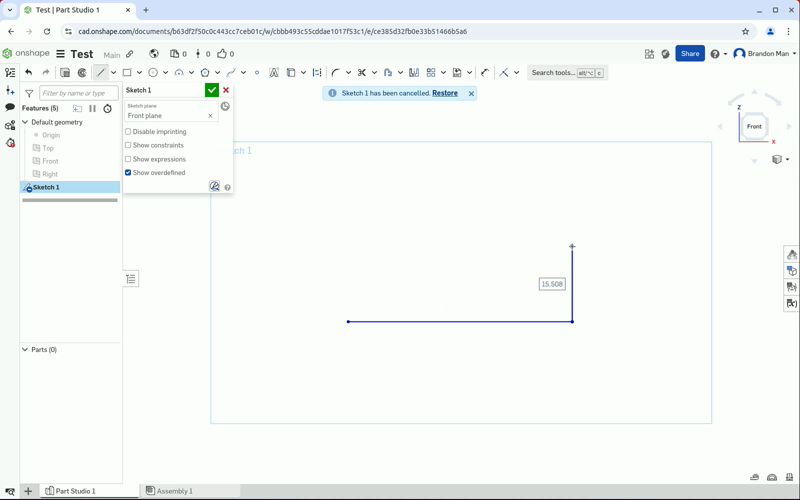
key_down(shift)
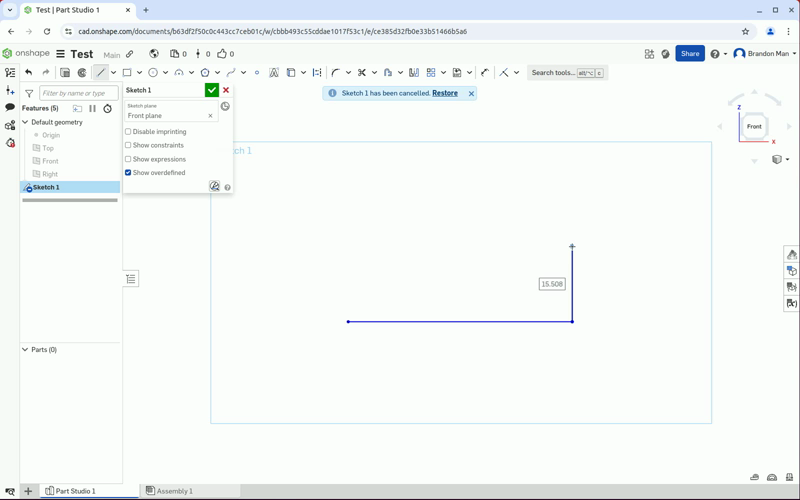
mouse_move(348, 246)
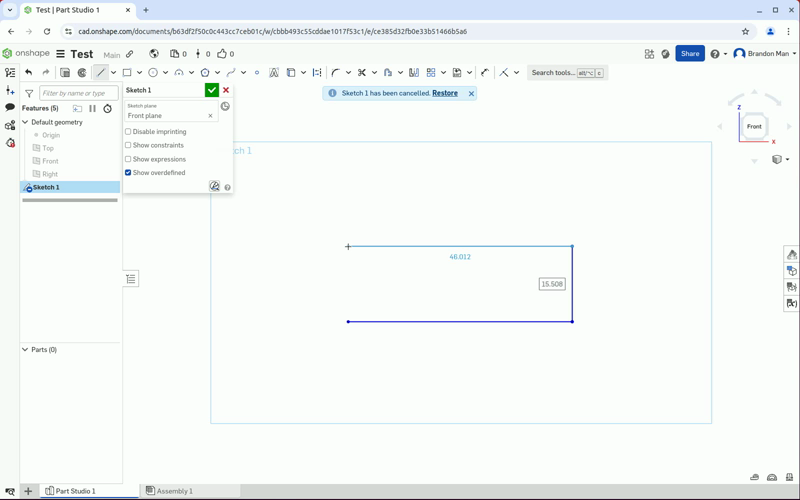
click(348, 246)
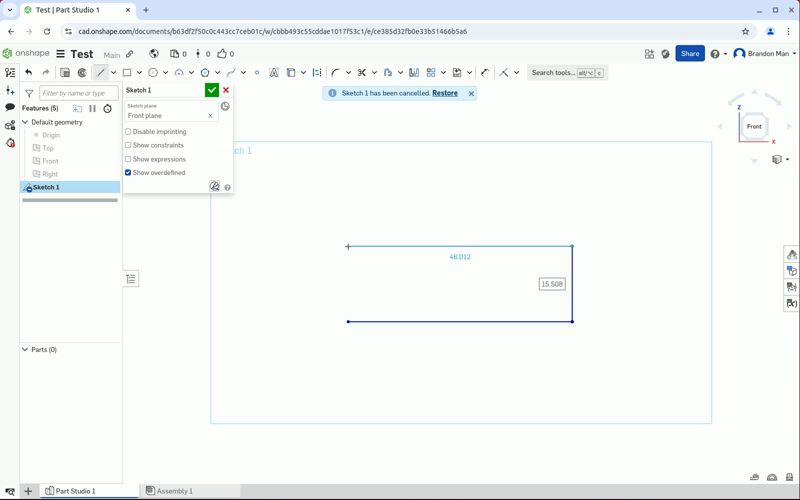
key_up(shift)
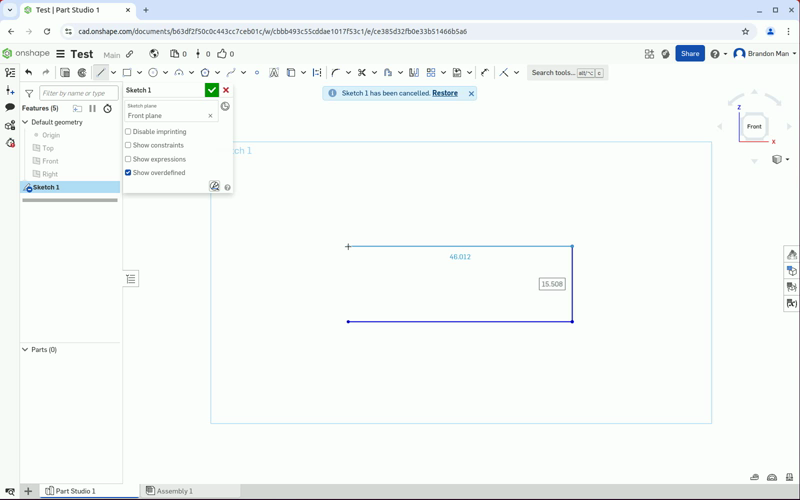
key_down(shift)
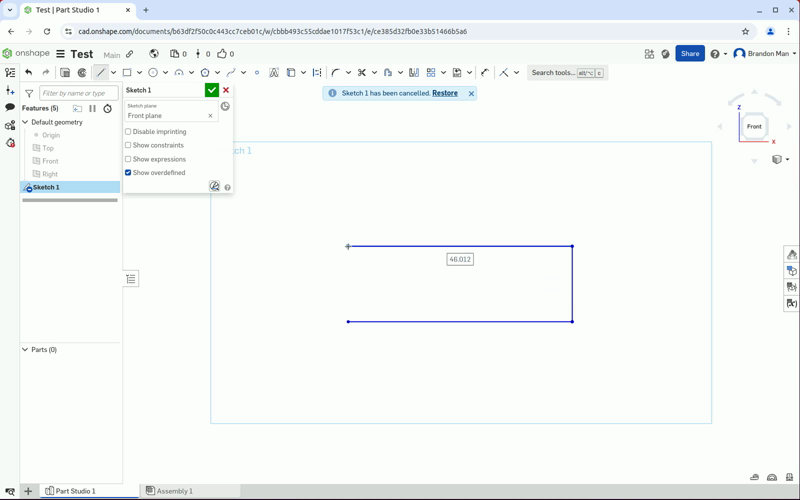
mouse_move(348, 321)
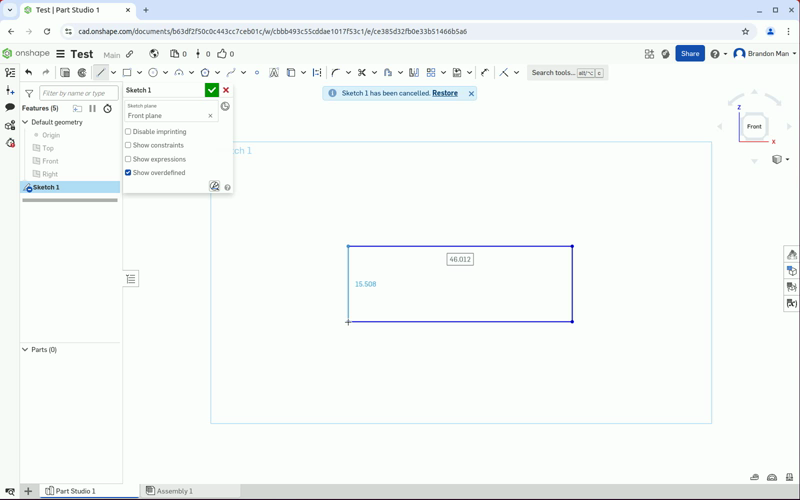
key_up(shift)
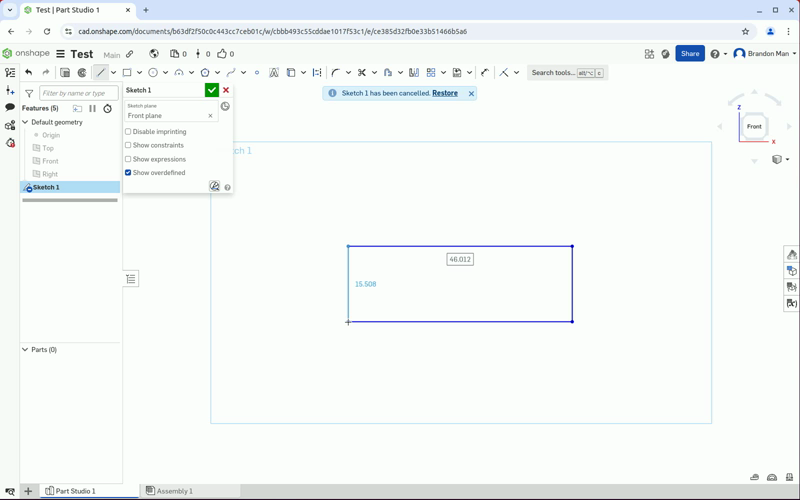
click(348, 321)
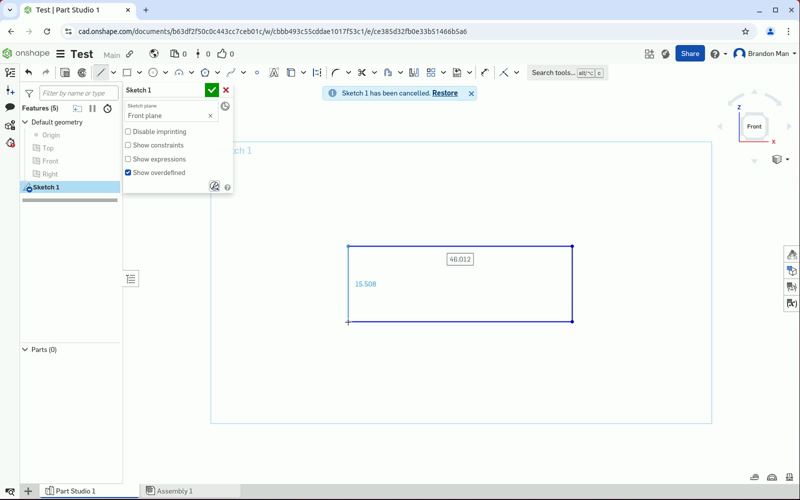
key(esc)
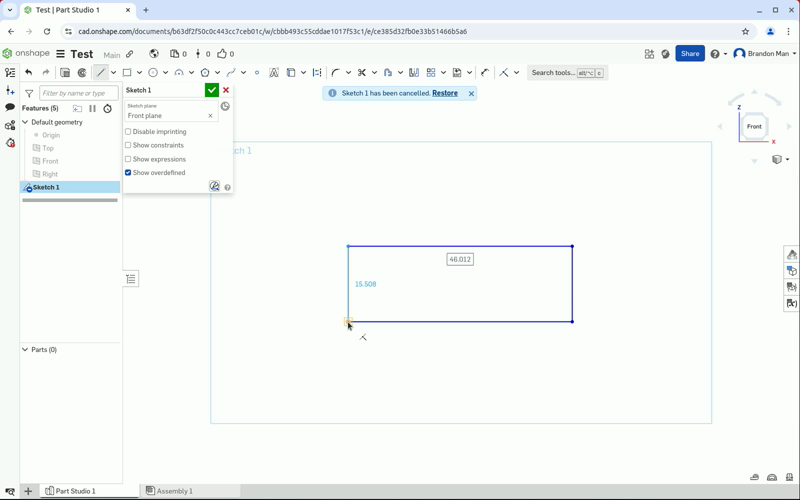
mouse_move(444, 295)
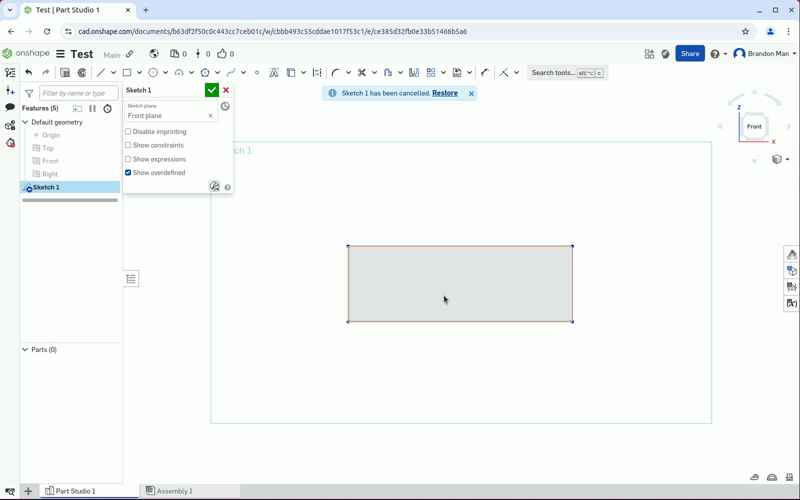
click(444, 295)
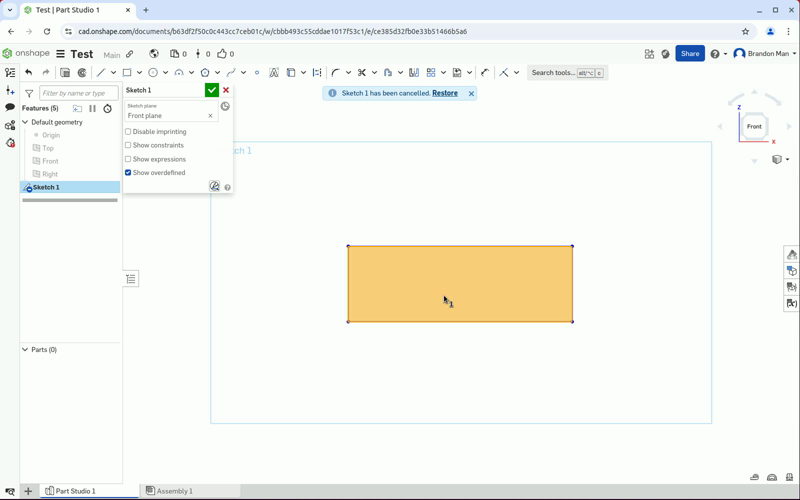
mouse_move(73, 352)
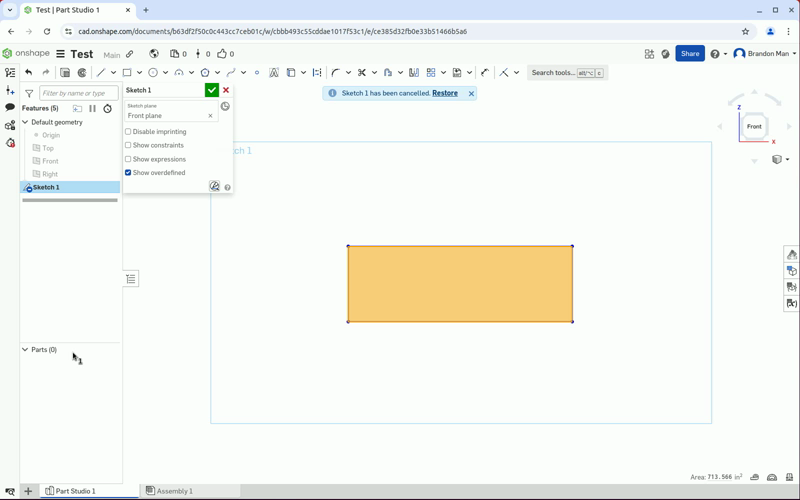
key(shift+y)
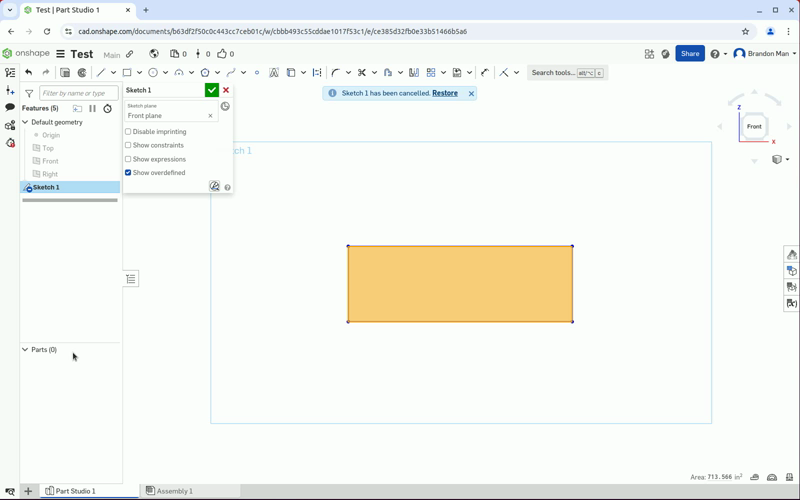
key(shift+e)
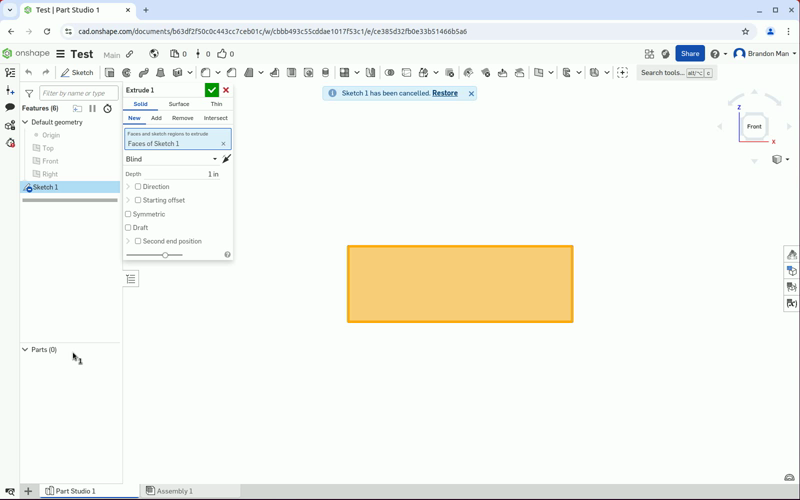
mouse_move(143, 106)
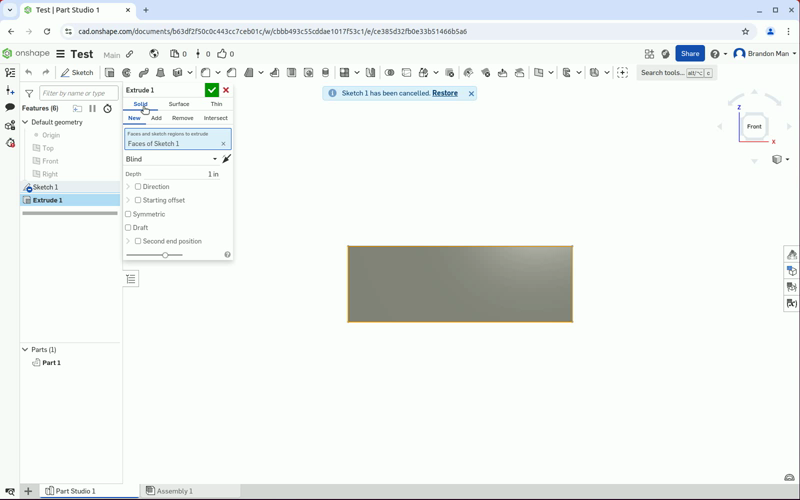
click(143, 106)
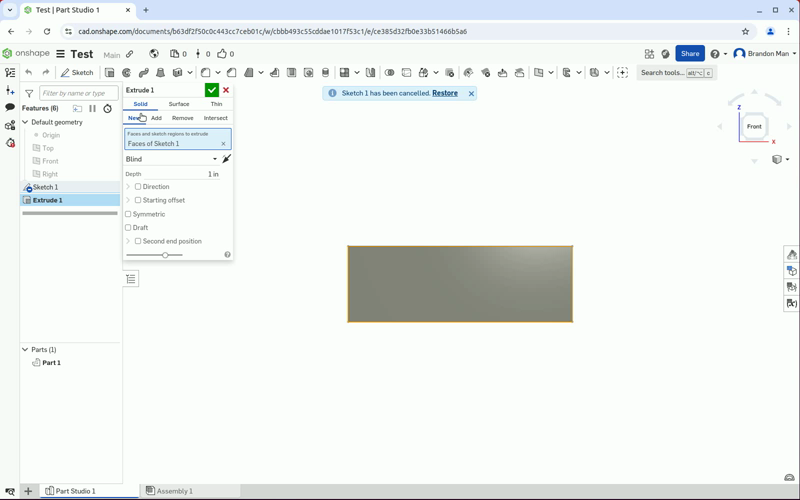
mouse_move(137, 120)
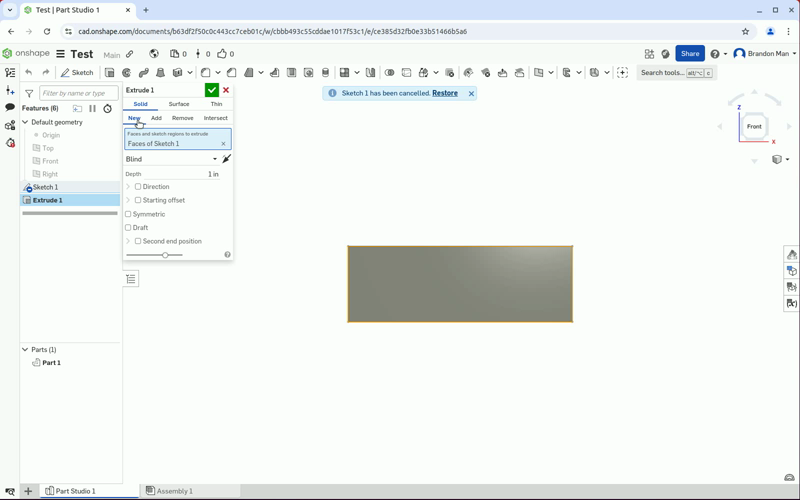
click(137, 120)
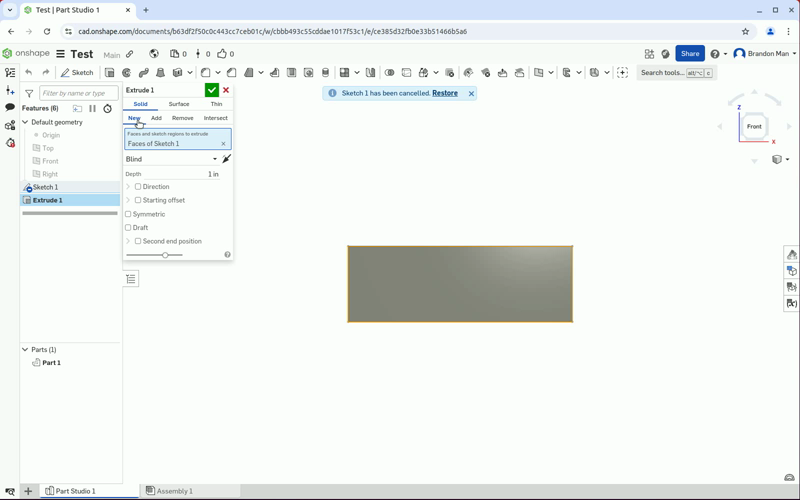
key(tab, 4)
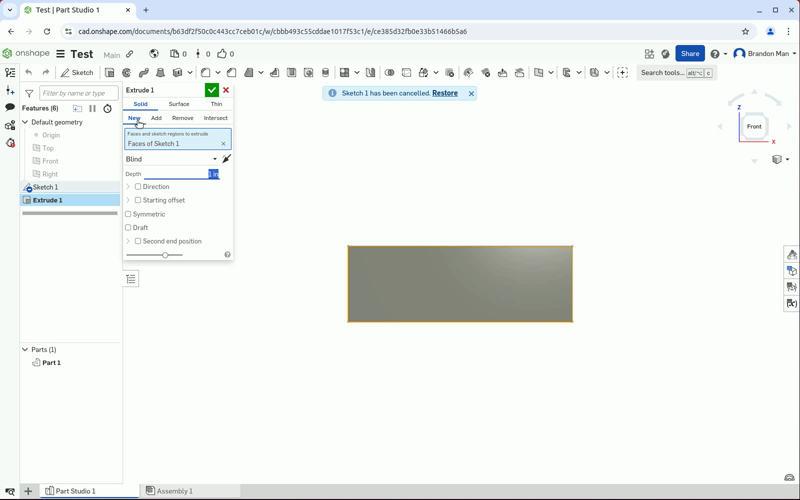
text(2.648)
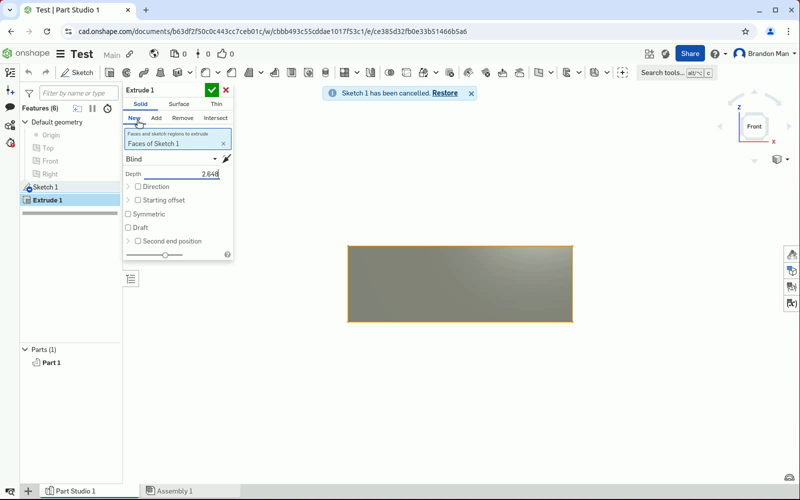
key(enter)
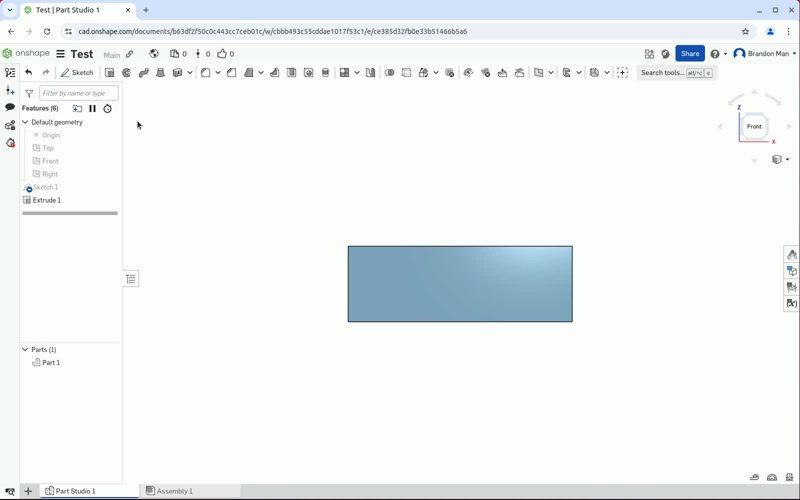
key(shift+h)
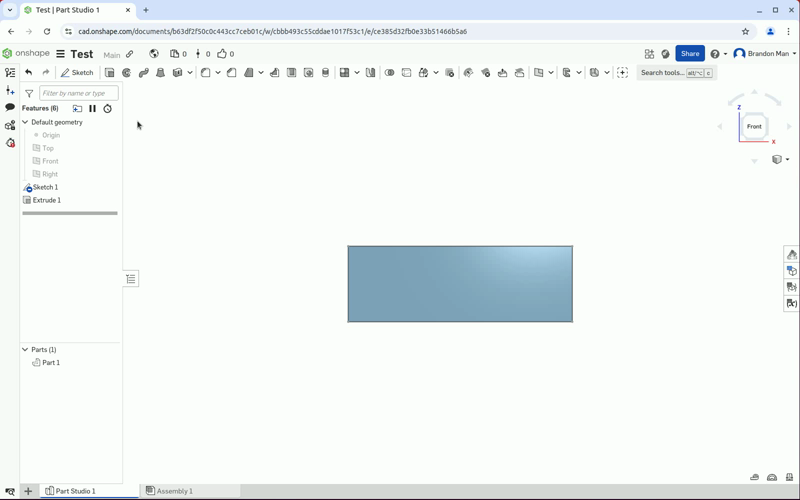
key(shift+h)
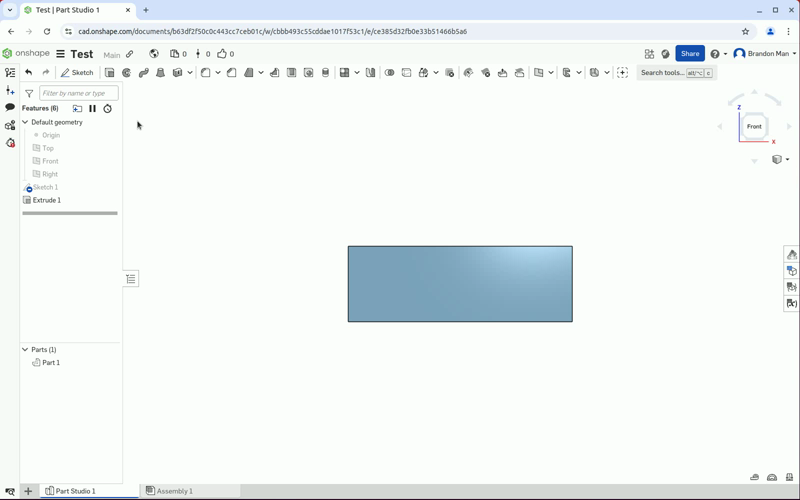
mouse_move(73, 189)
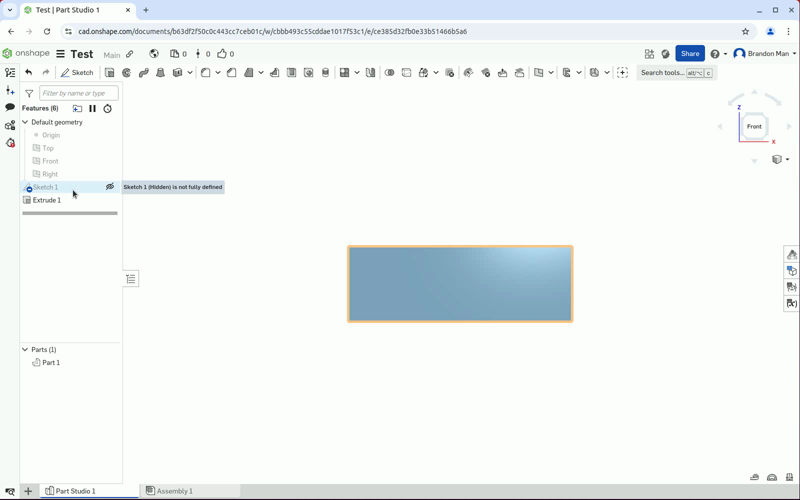
click(73, 189)
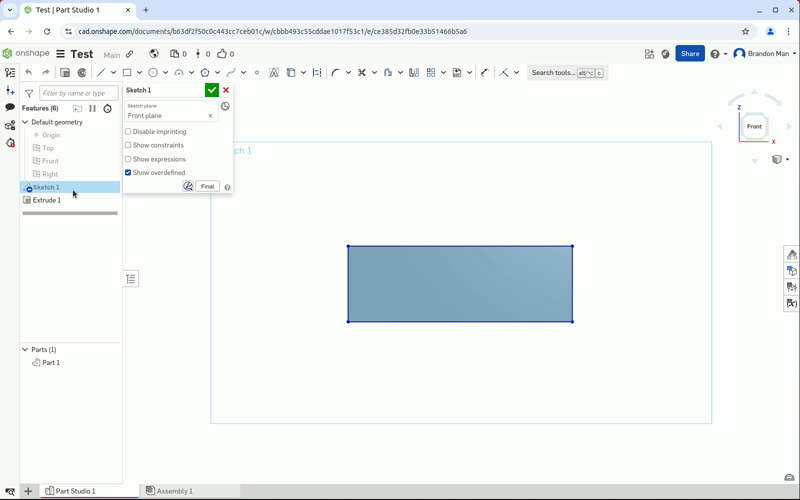
mouse_move(229, 92)
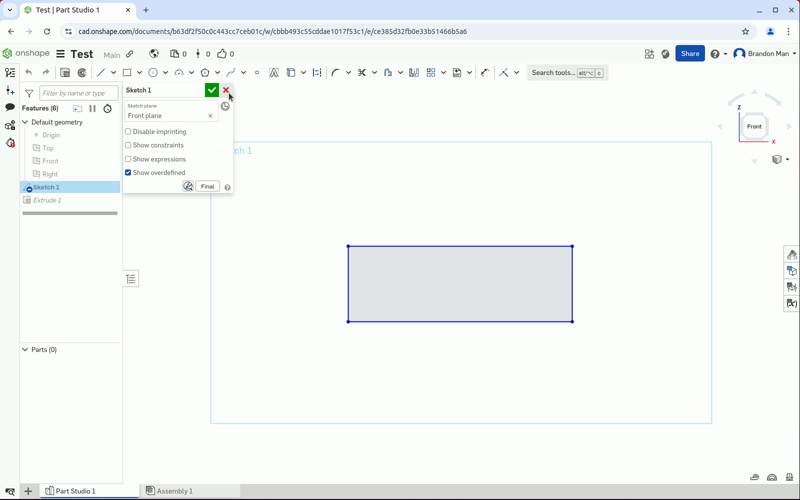
click(229, 92)
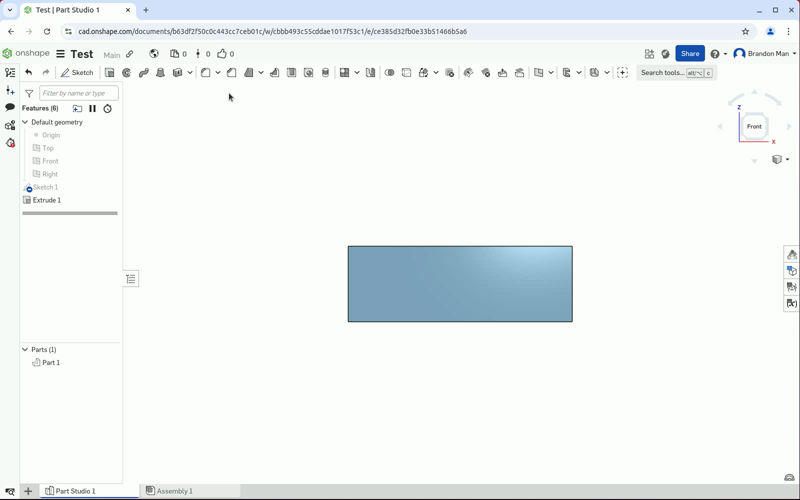
mouse_move(541, 75)
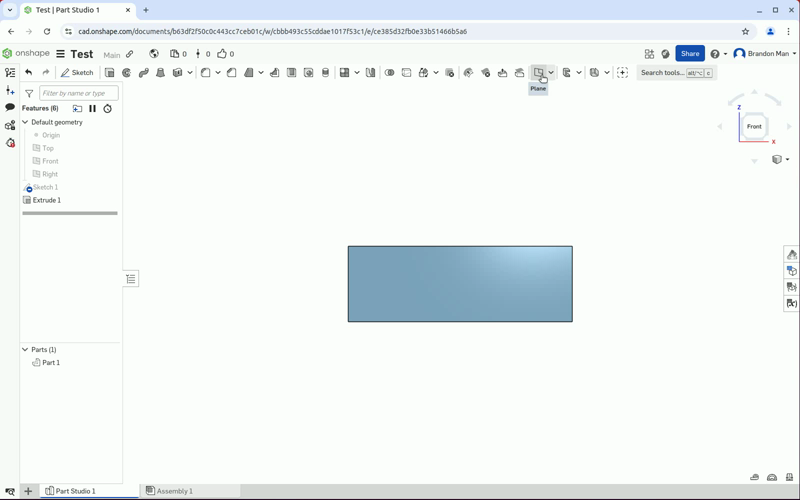
click(541, 75)
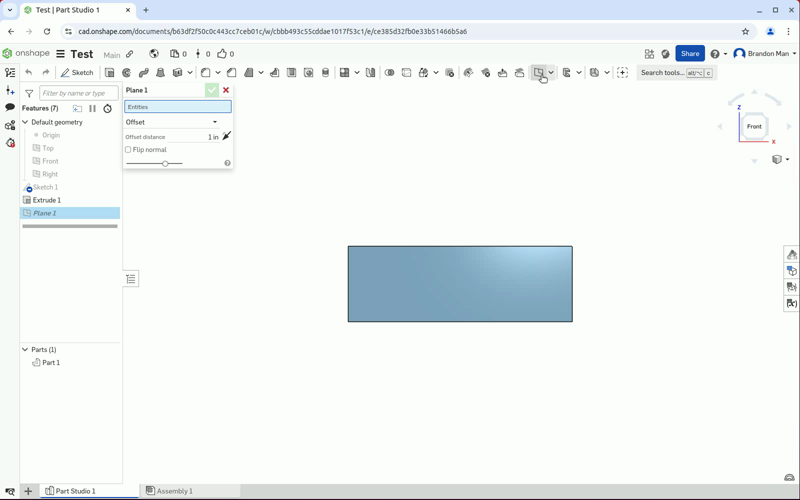
mouse_move(73, 163)
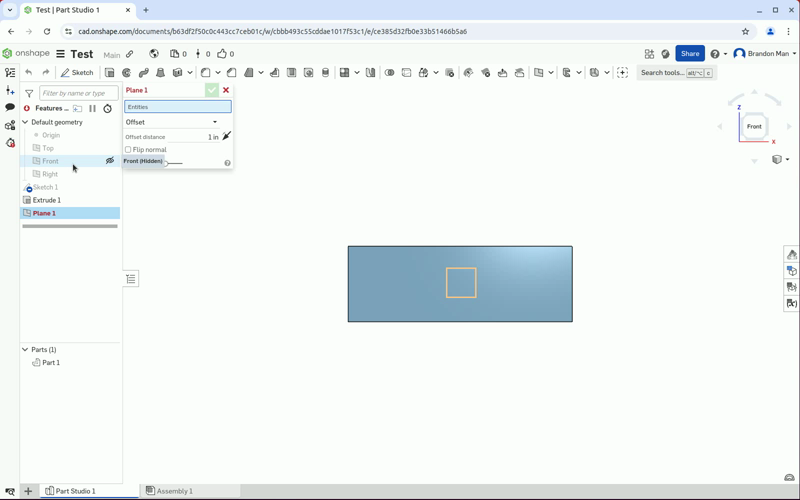
click(73, 163)
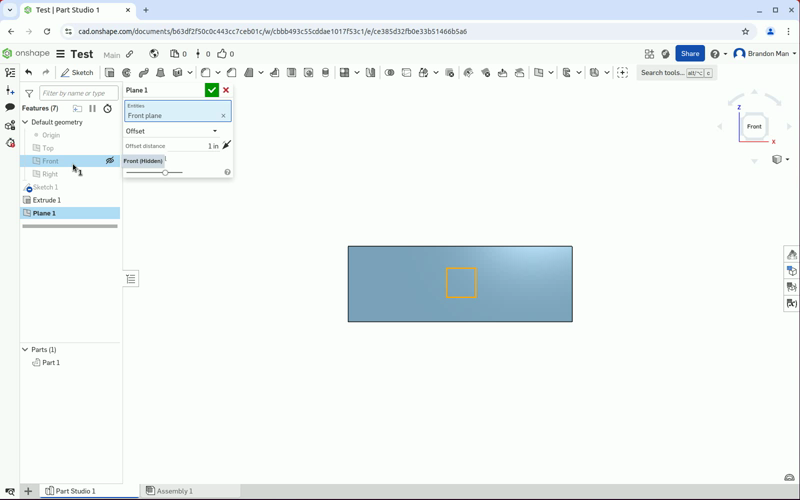
key(tab, 2)
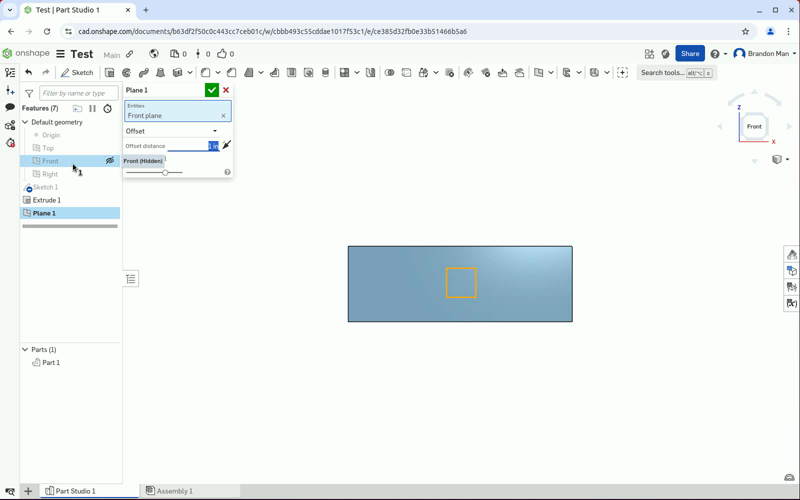
text(2.65)
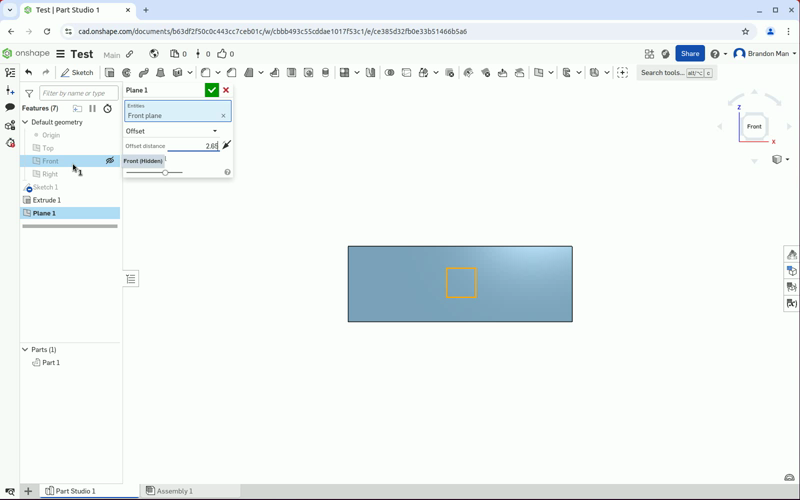
key(enter, 2)
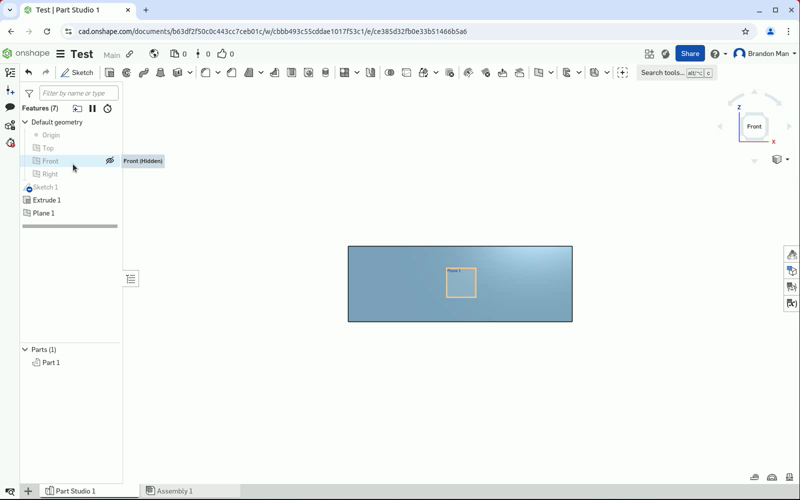
key(shift+s)
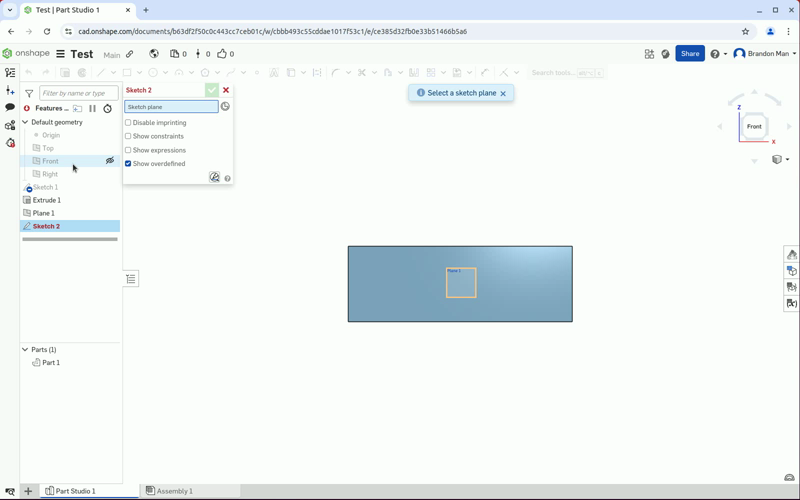
mouse_move(73, 215)
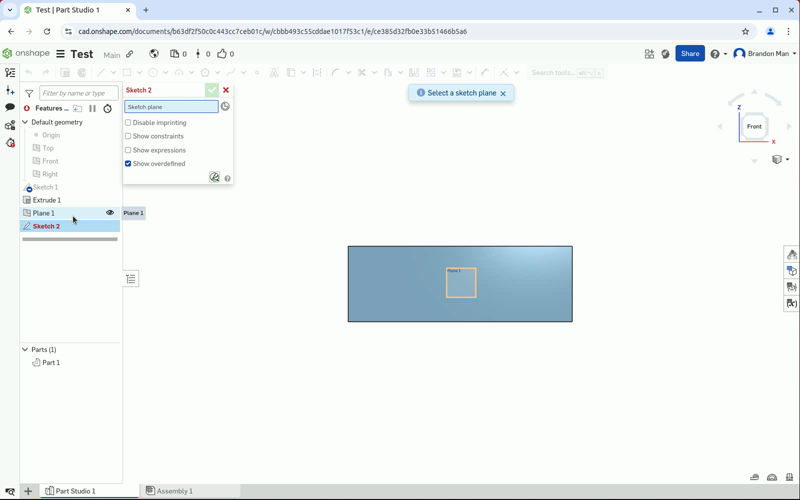
click(73, 215)
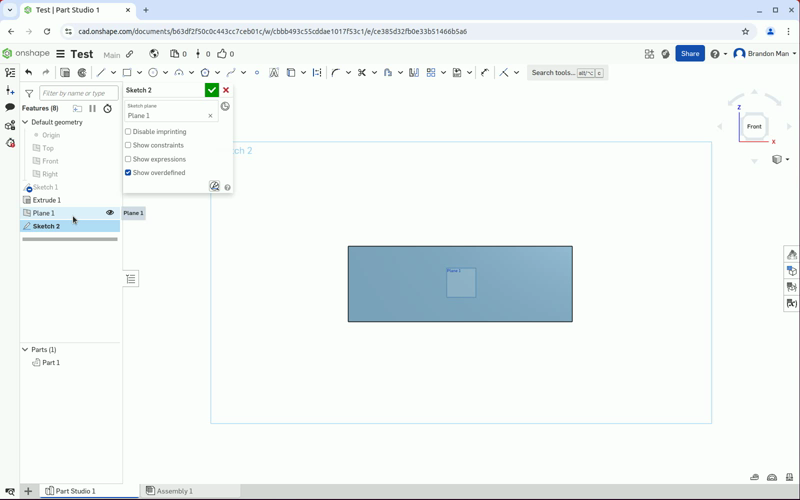
mouse_move(73, 352)
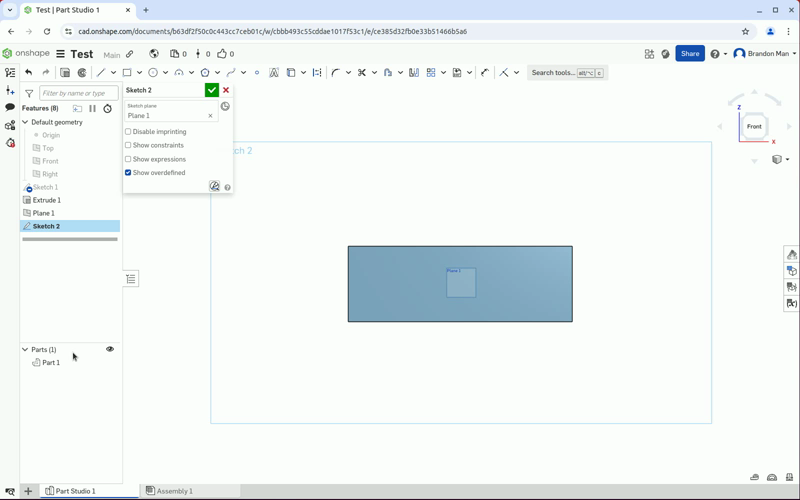
key(y)
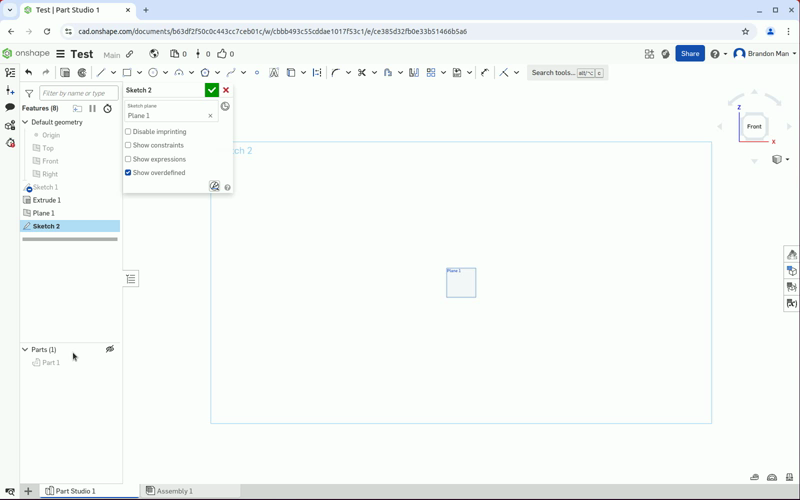
key(c)
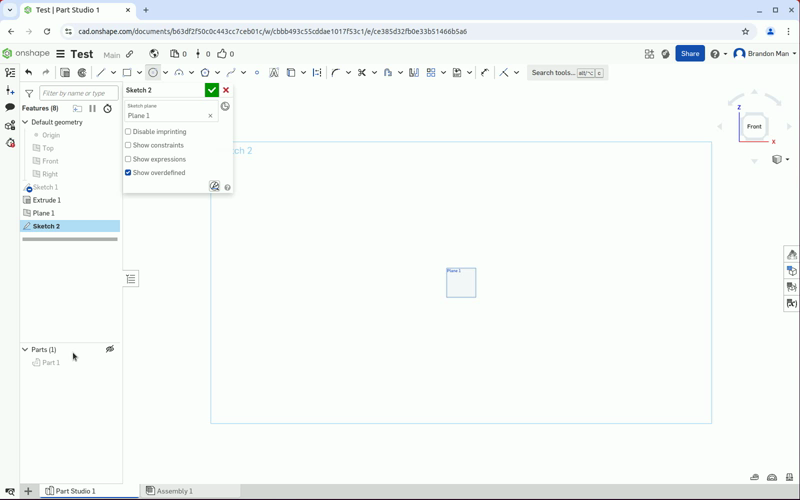
key_down(shift)
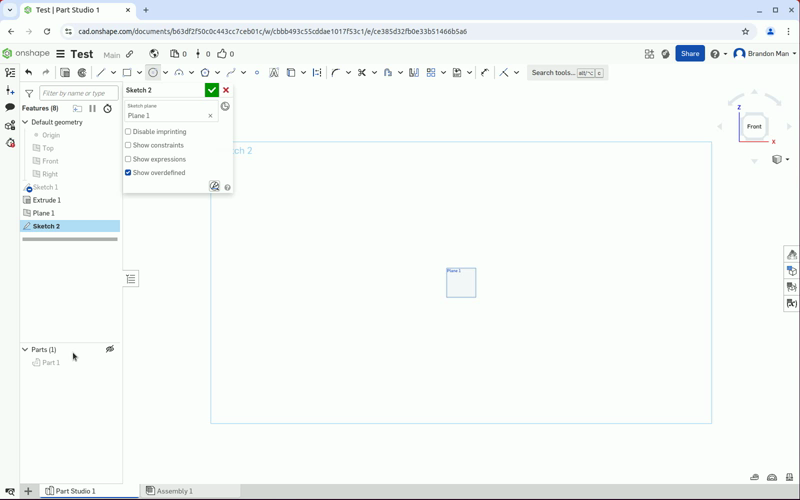
mouse_move(386, 282)
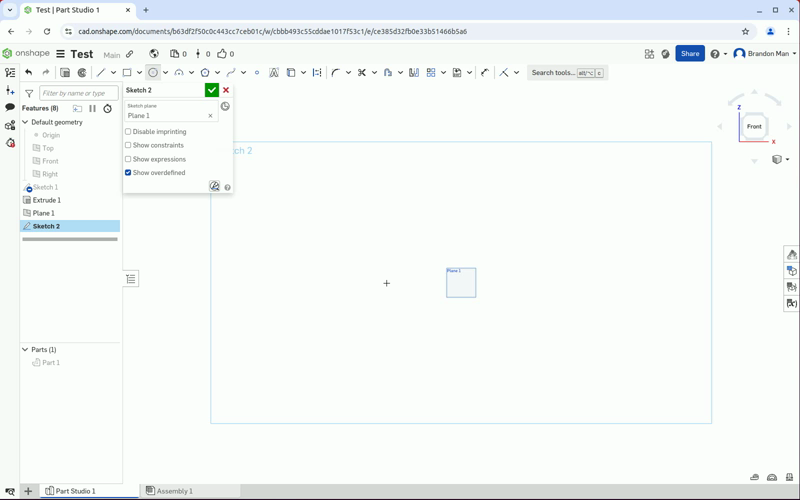
click(386, 282)
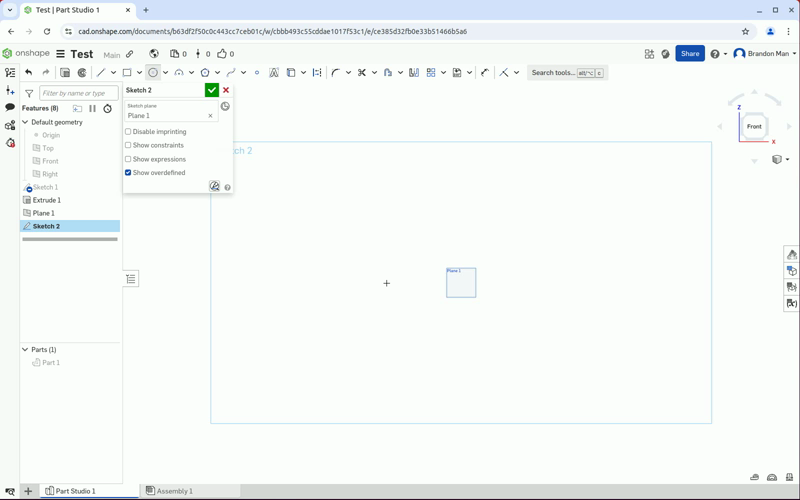
key_up(shift)
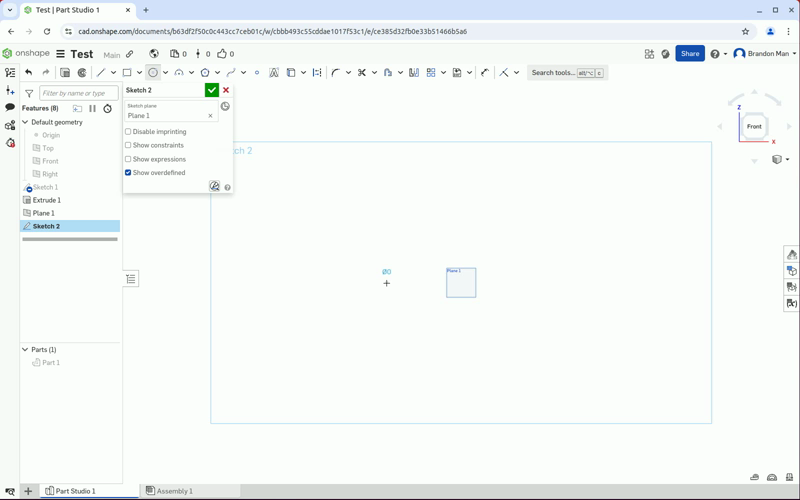
mouse_move(397, 282)
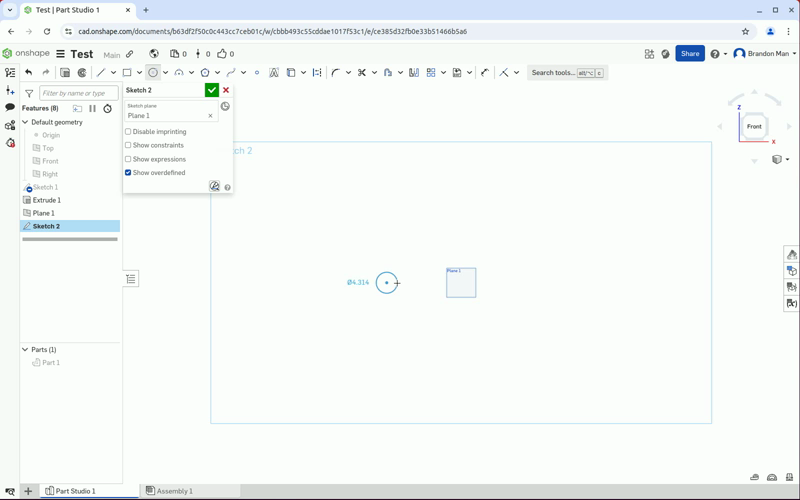
click(397, 282)
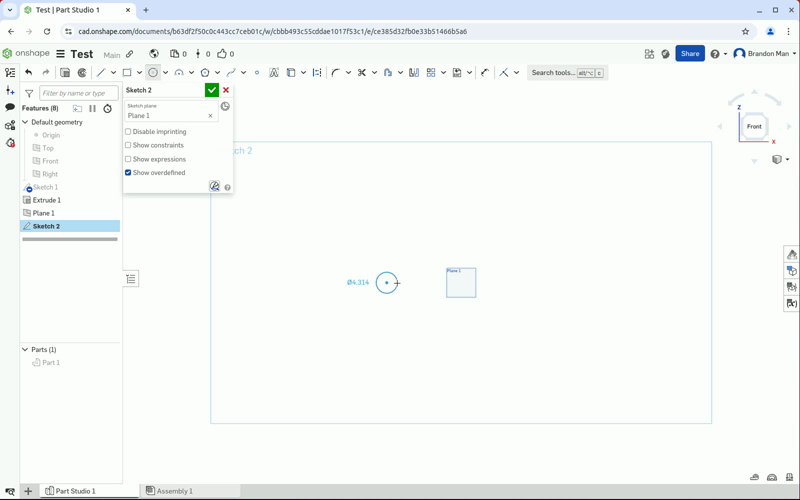
key(esc)
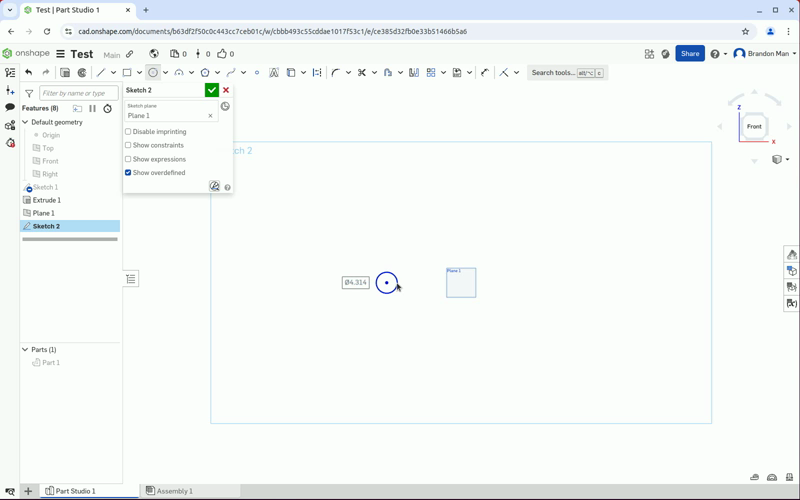
mouse_move(380, 283)
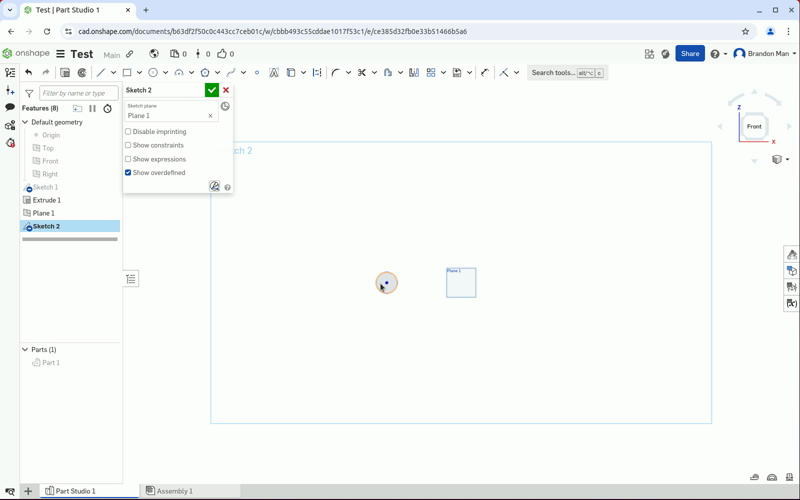
scroll(6)
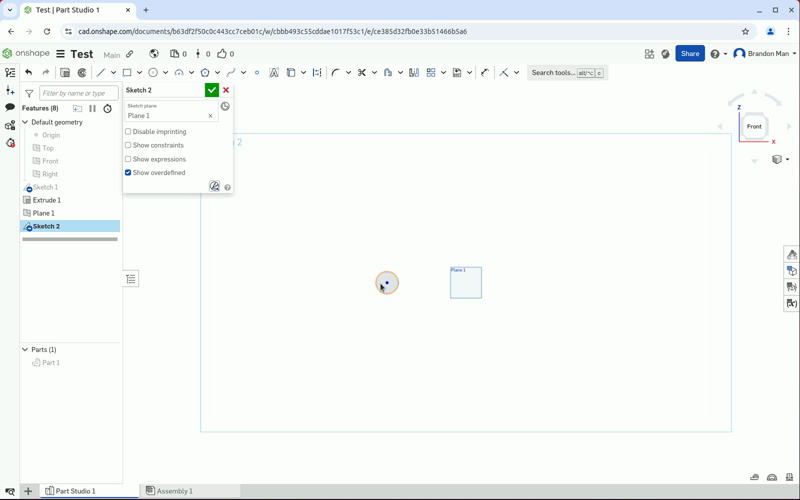
scroll(6)
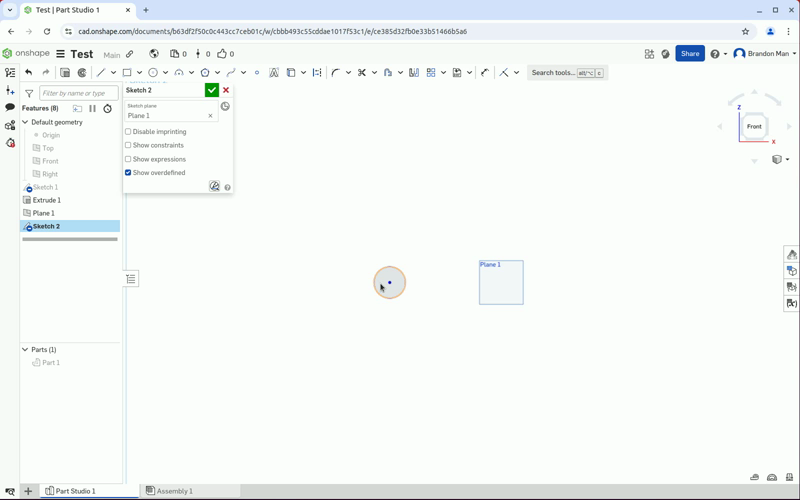
scroll(6)
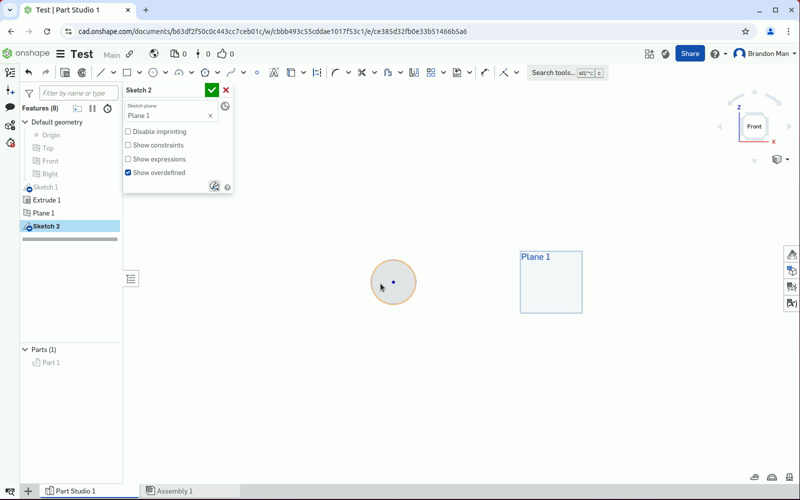
scroll(6)
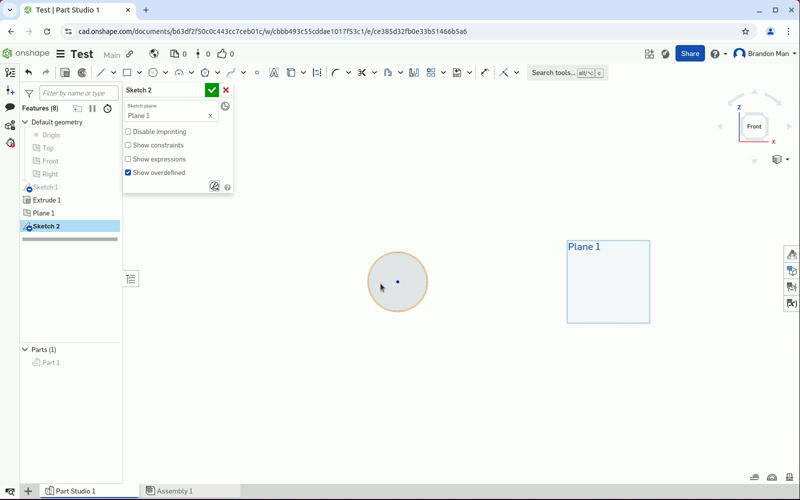
scroll(6)
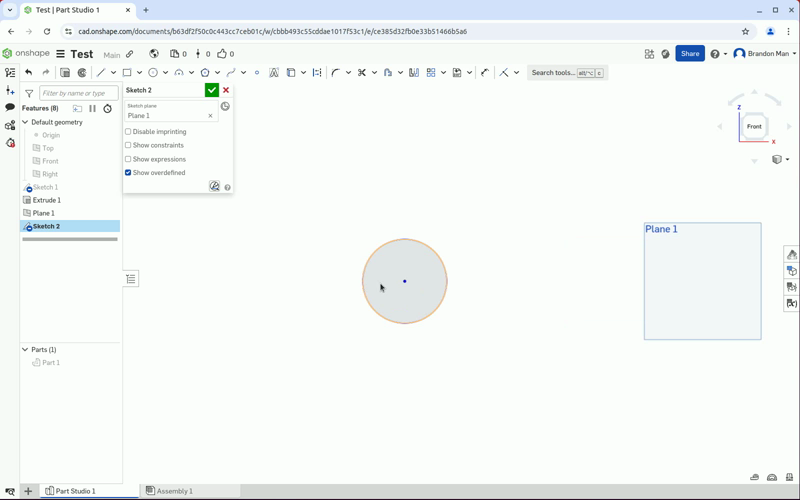
scroll(6)
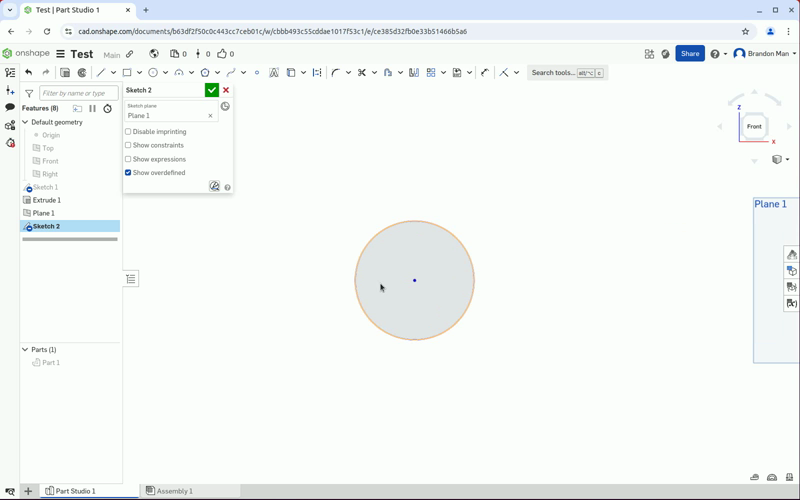
scroll(6)
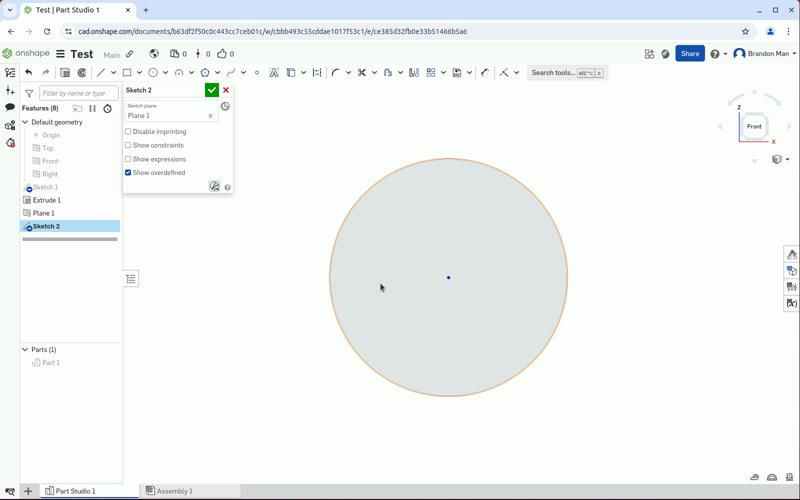
click(380, 283)
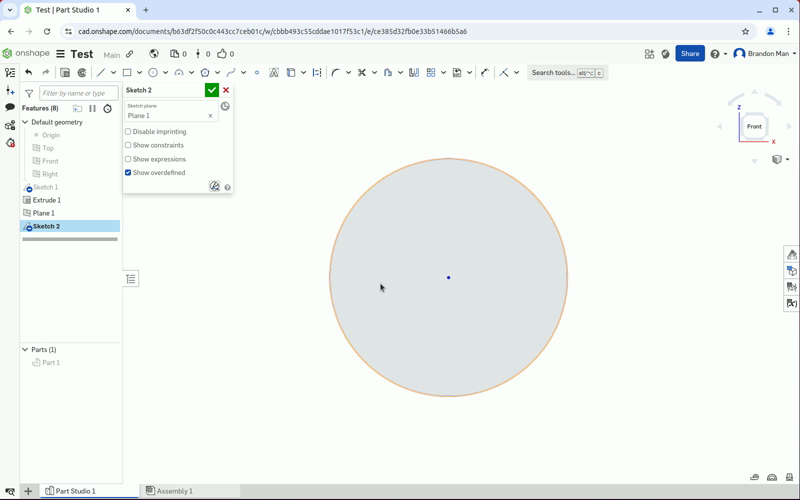
scroll(-6)
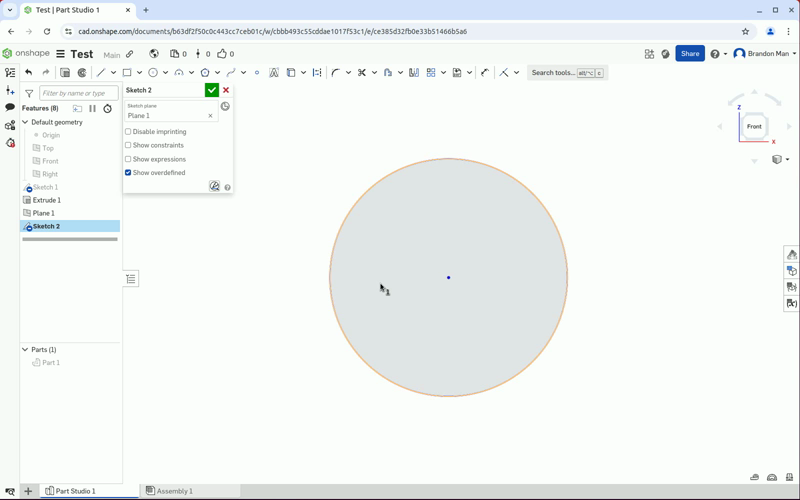
scroll(-6)
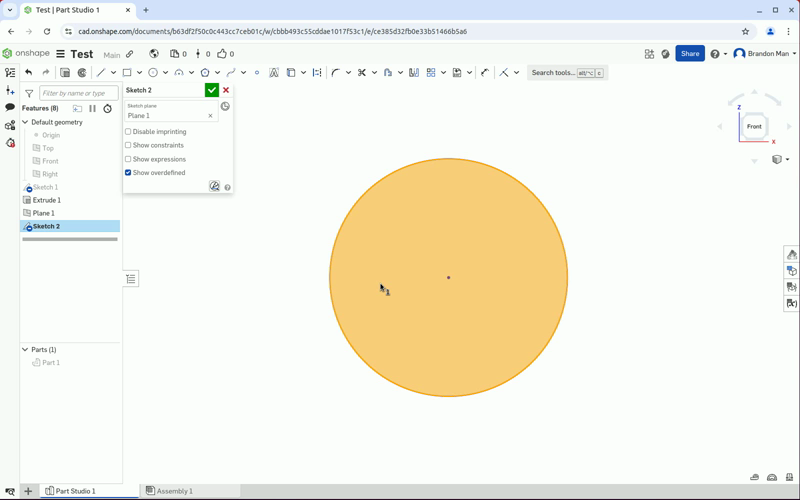
scroll(-6)
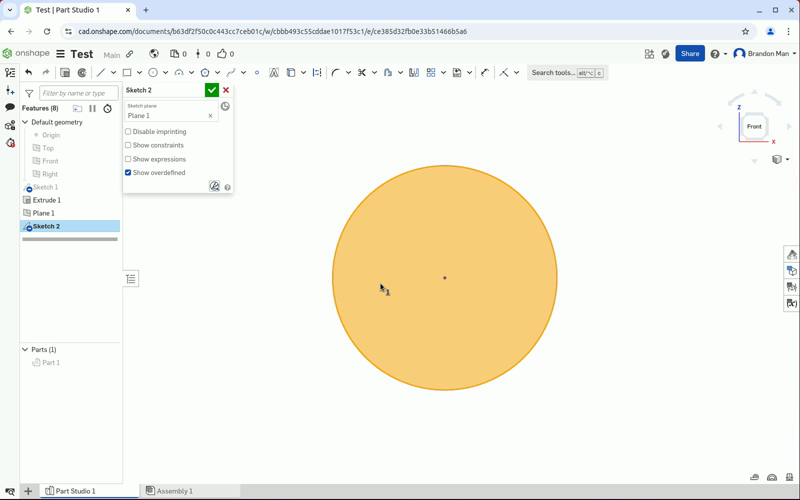
scroll(-6)
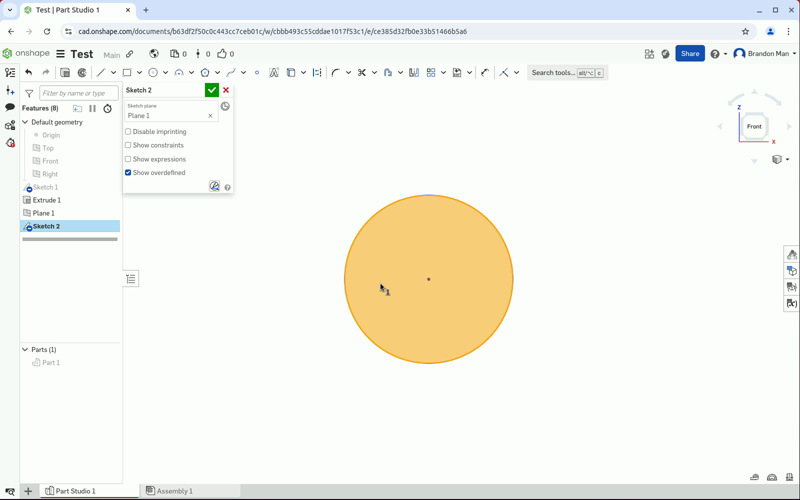
scroll(-6)
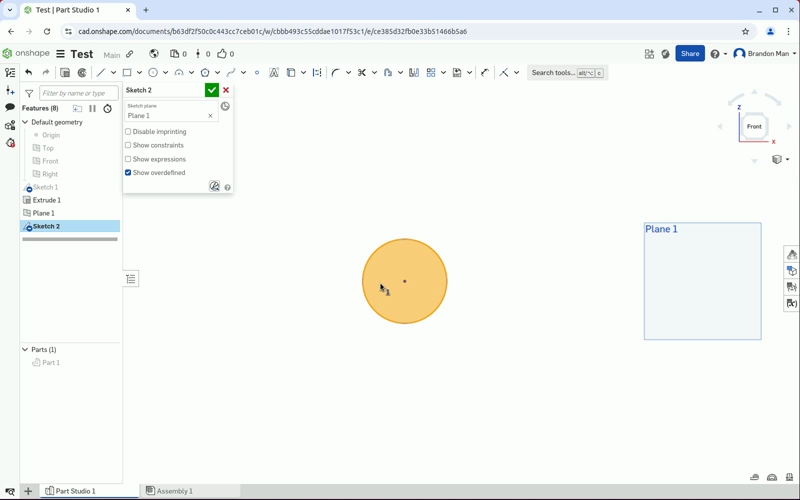
scroll(-6)
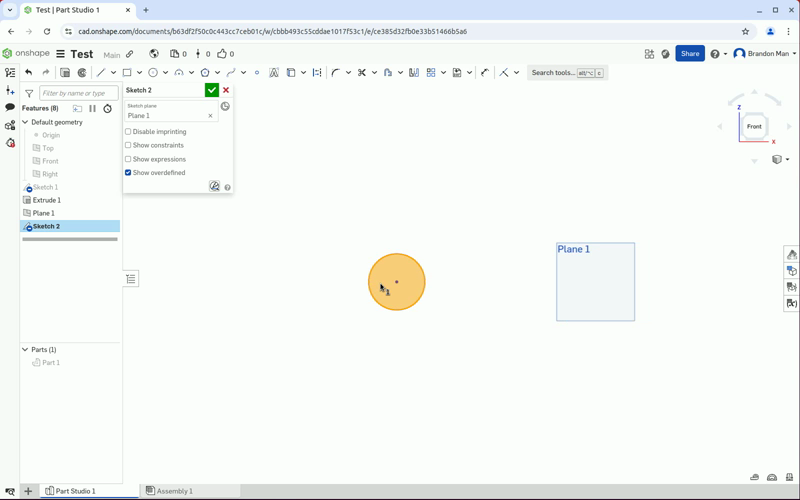
scroll(-6)
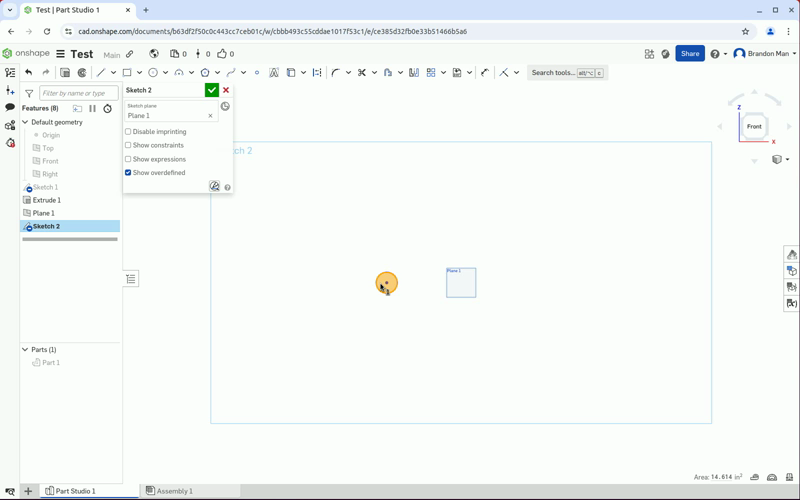
mouse_move(73, 352)
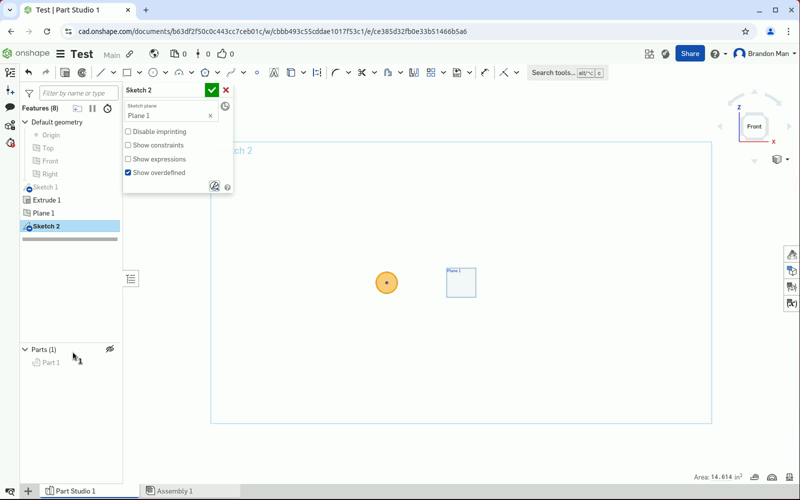
key(shift+y)
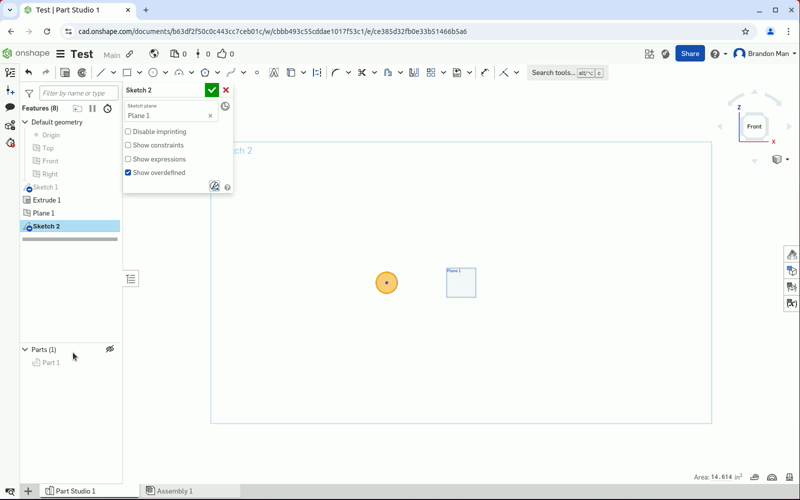
key(shift+e)
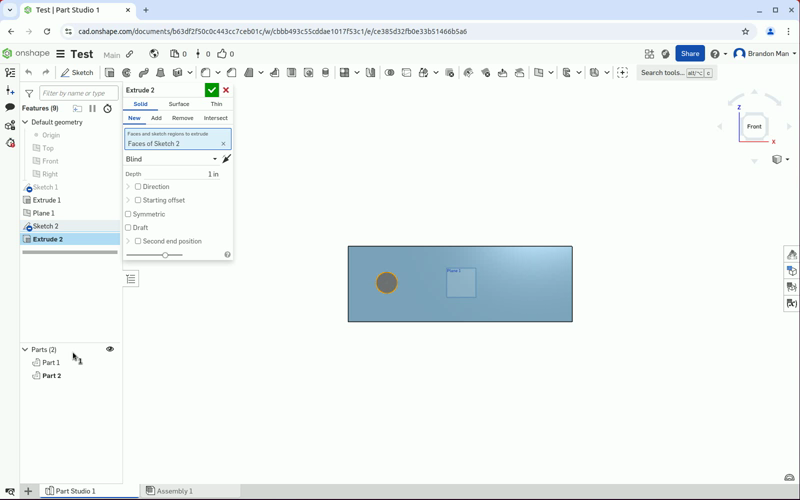
mouse_move(143, 106)
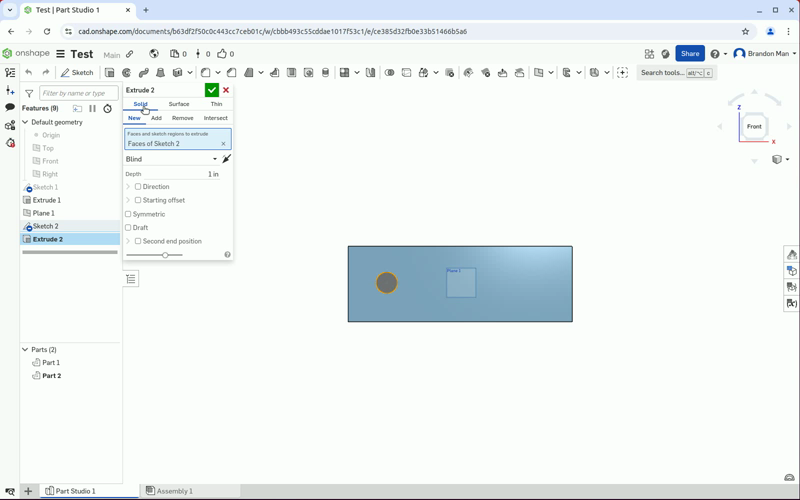
click(143, 106)
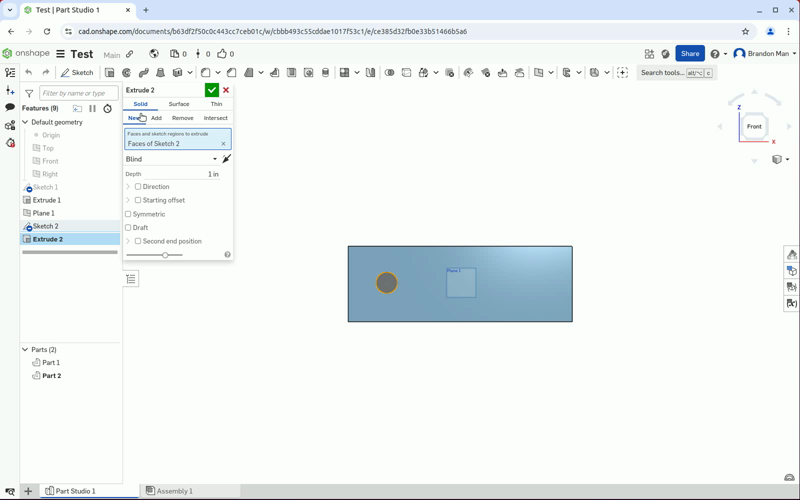
mouse_move(137, 120)
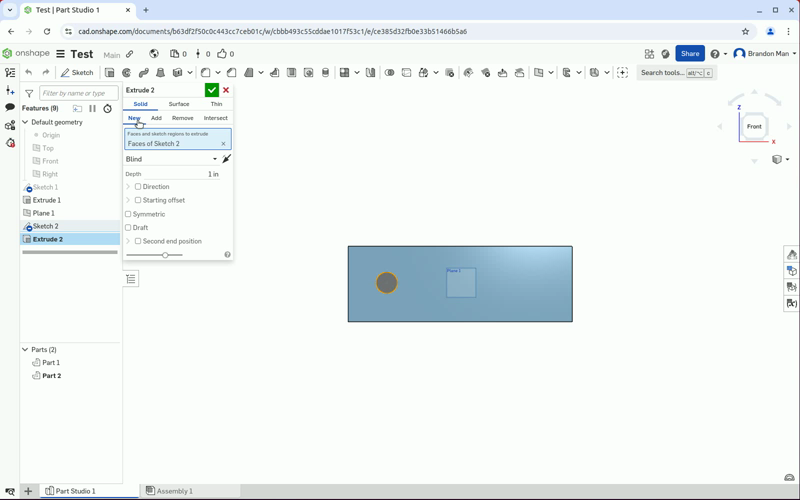
click(137, 120)
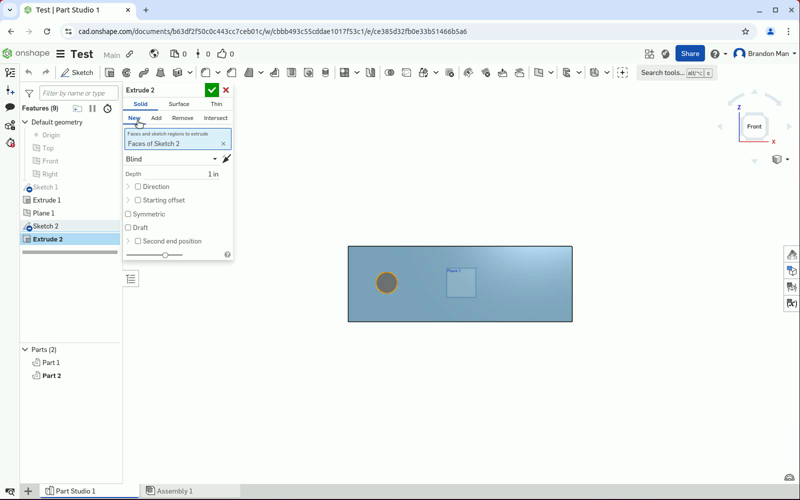
key(tab, 4)
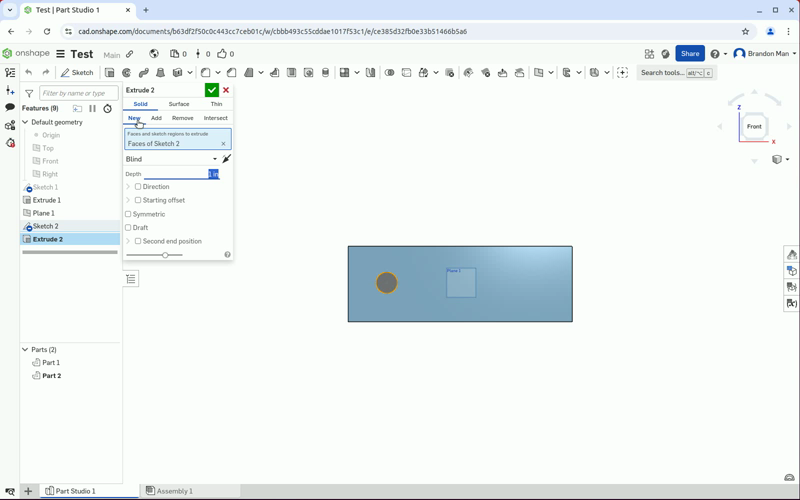
text(4.092)
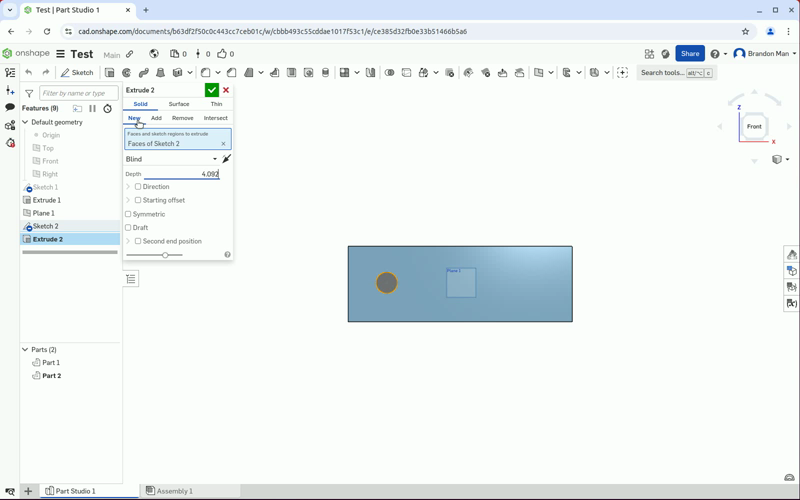
key(enter)
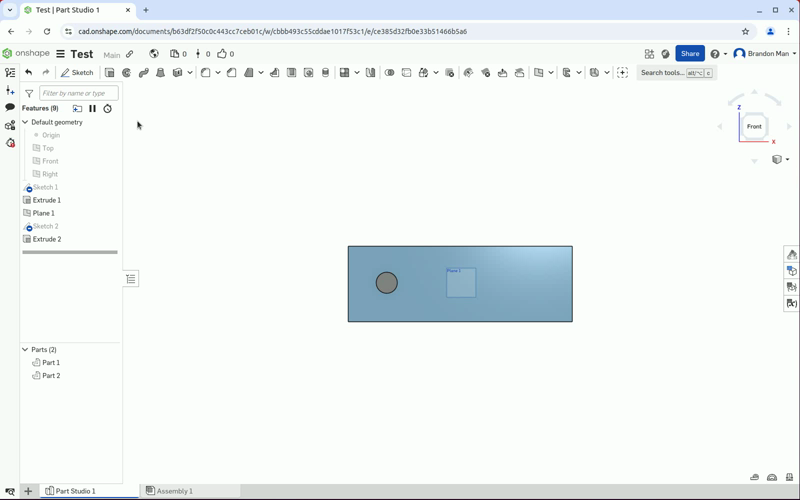
key(shift+h)
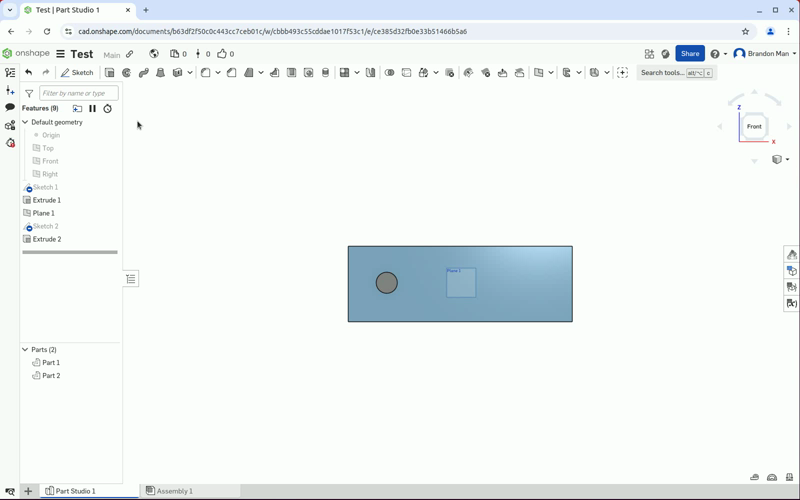
key(shift+h)
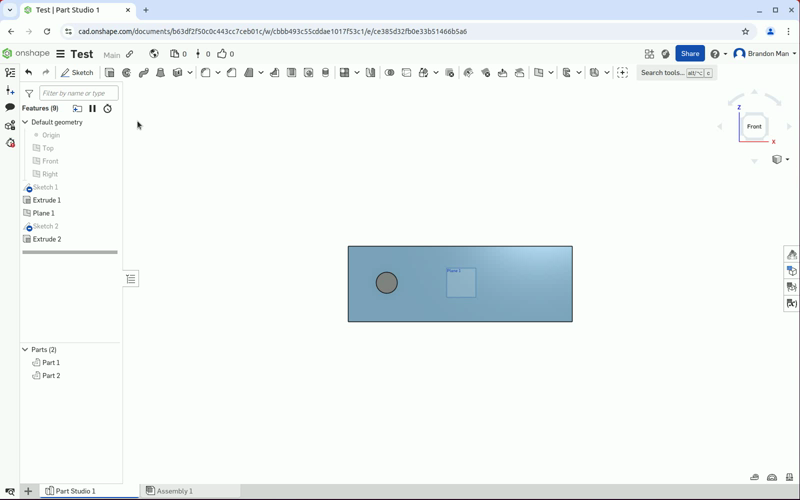
mouse_move(73, 189)
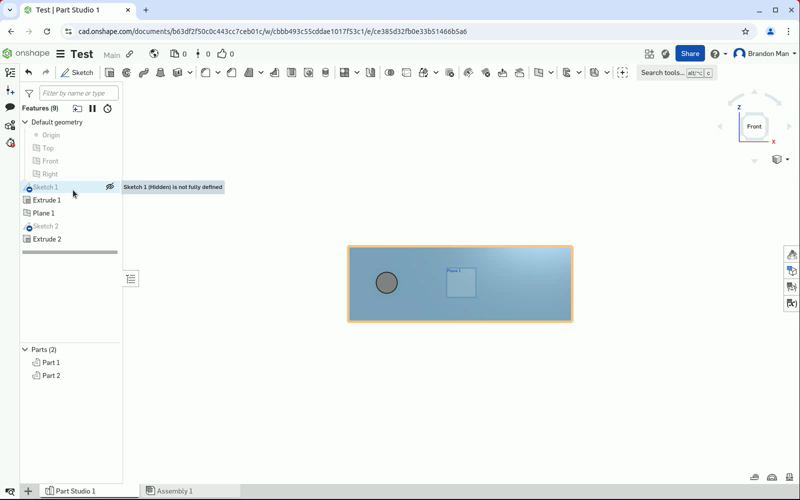
click(73, 189)
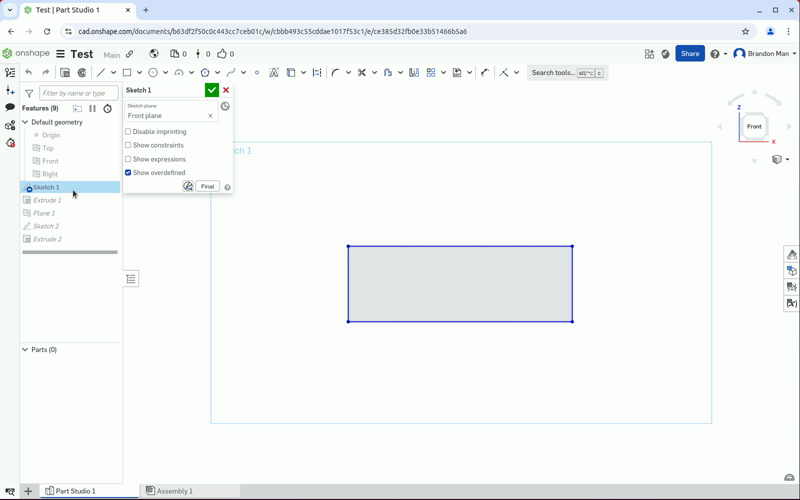
mouse_move(229, 92)
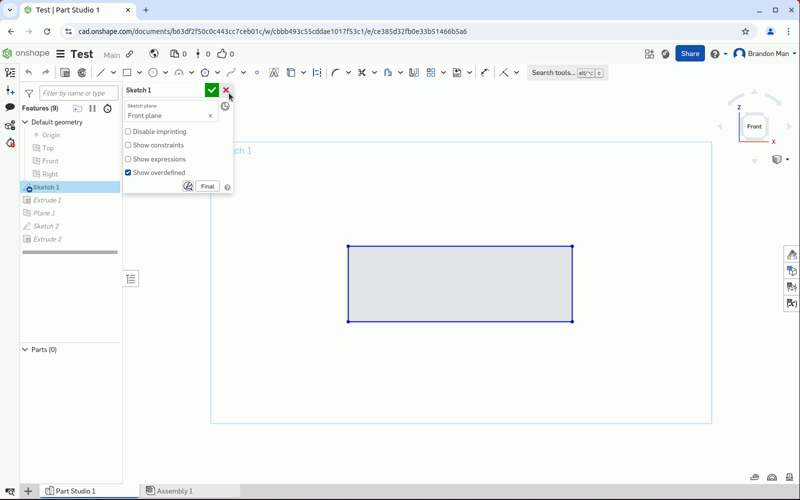
click(229, 92)
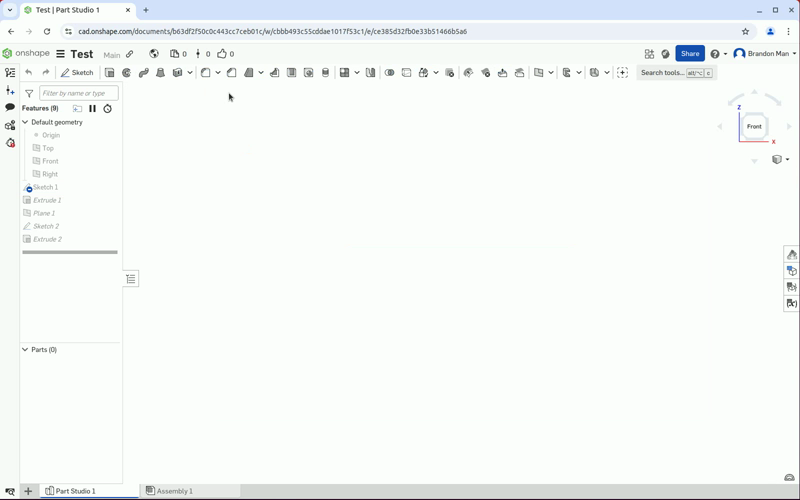
key(shift+s)
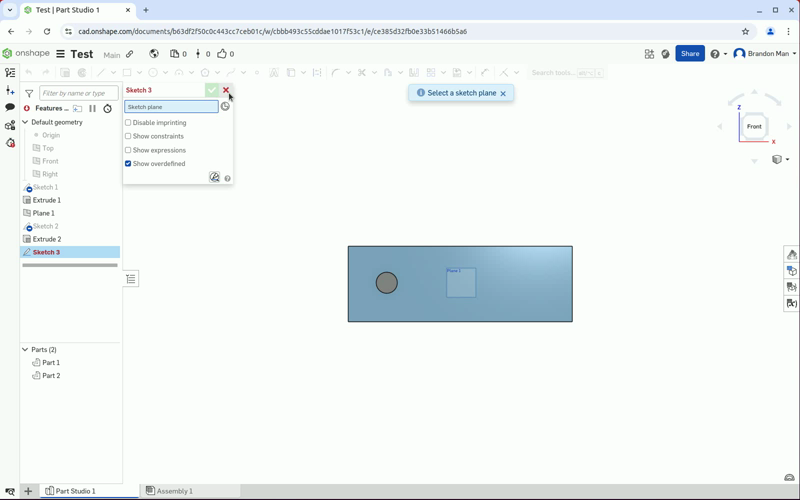
mouse_move(73, 215)
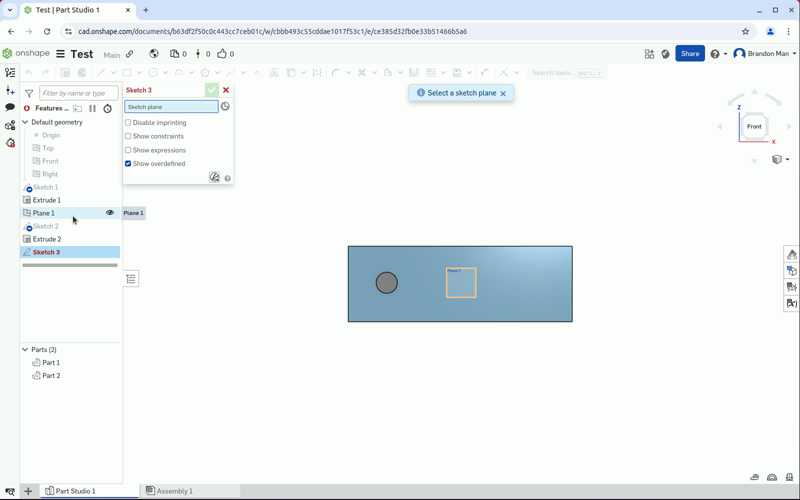
click(73, 215)
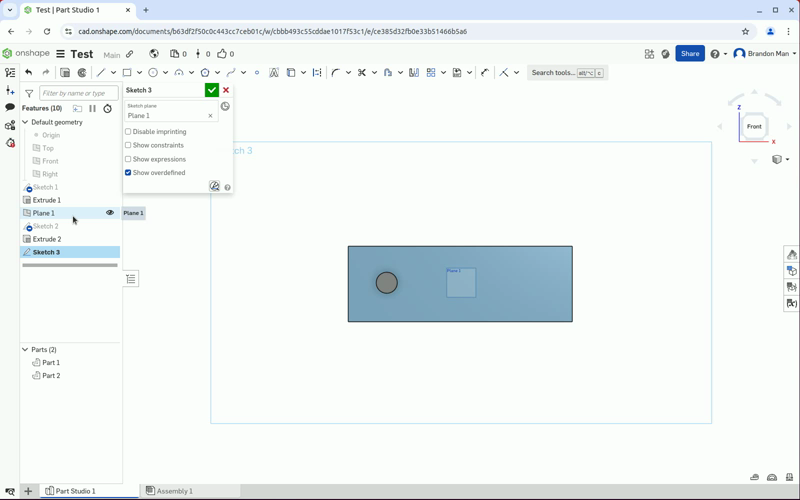
mouse_move(73, 352)
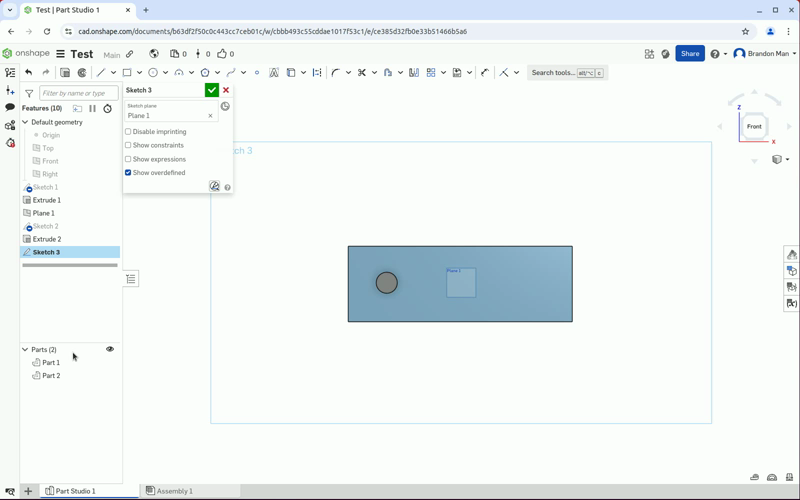
key(y)
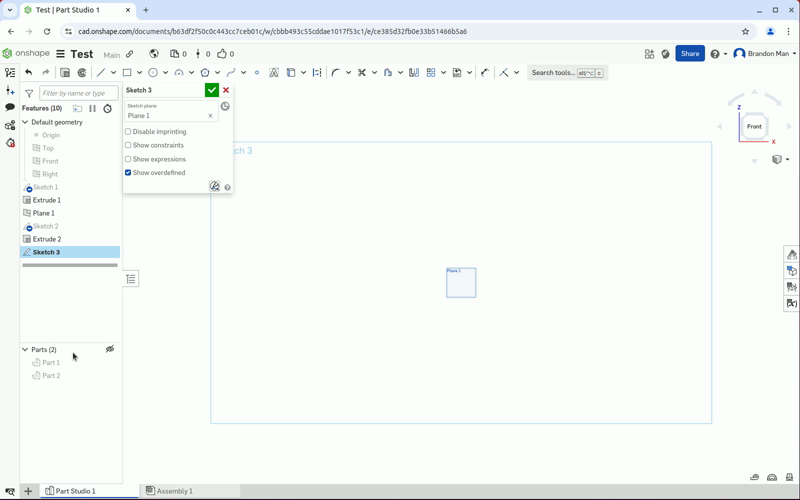
key(c)
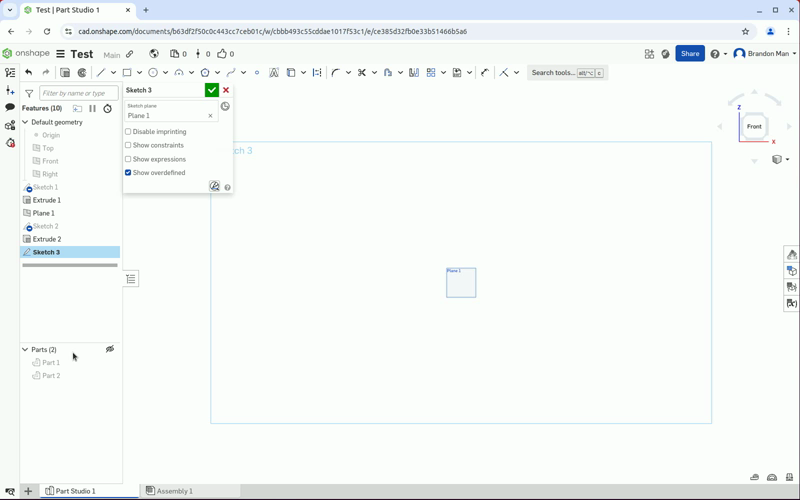
key_down(shift)
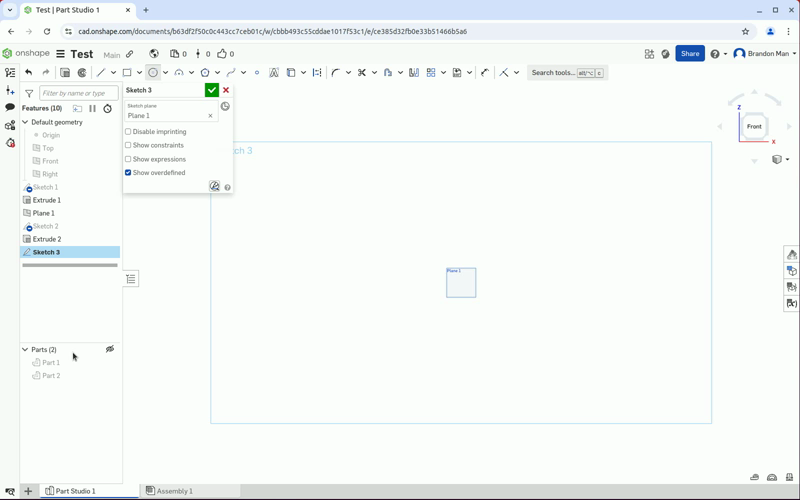
mouse_move(460, 282)
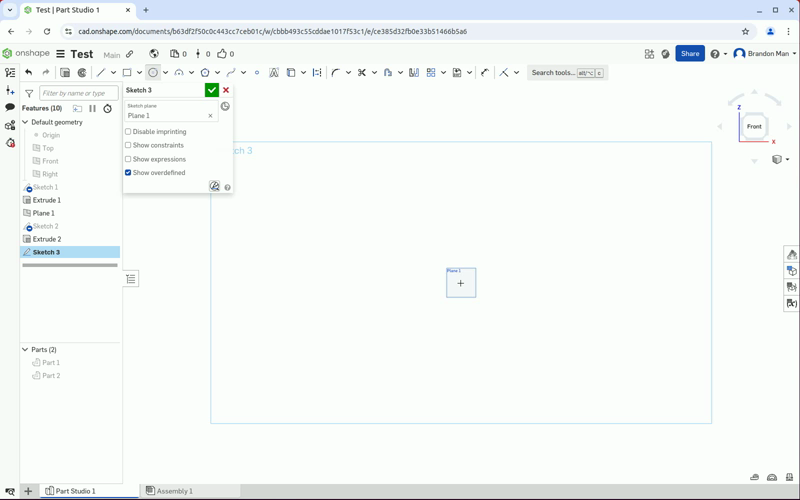
click(460, 282)
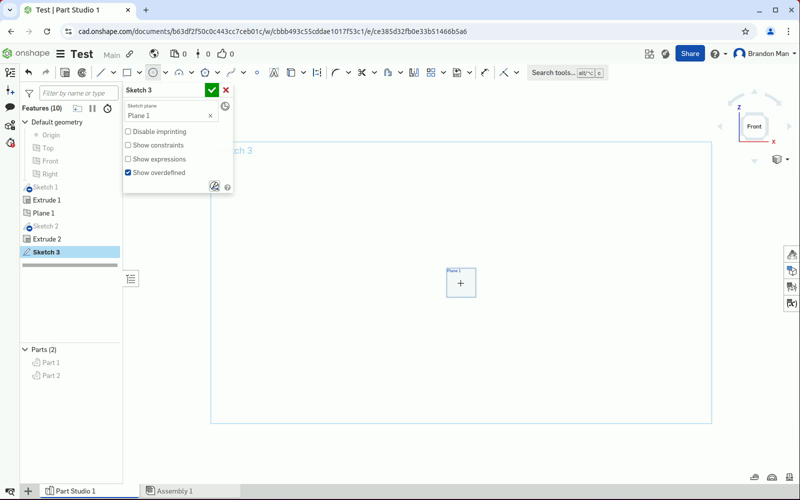
key_up(shift)
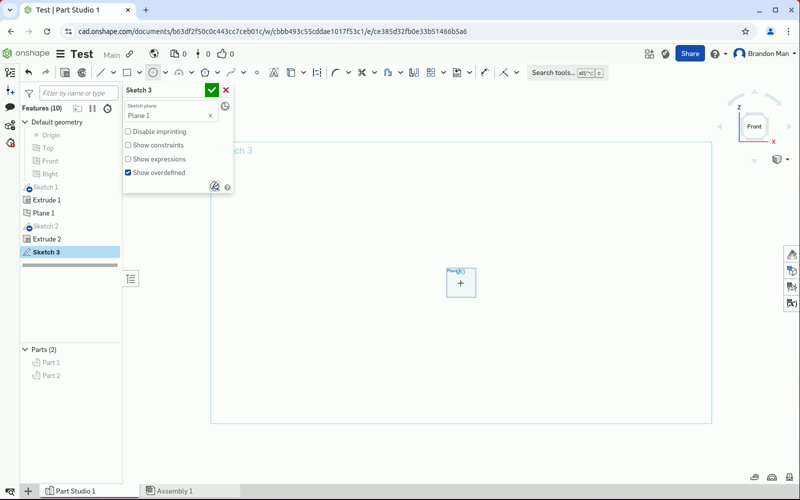
mouse_move(471, 282)
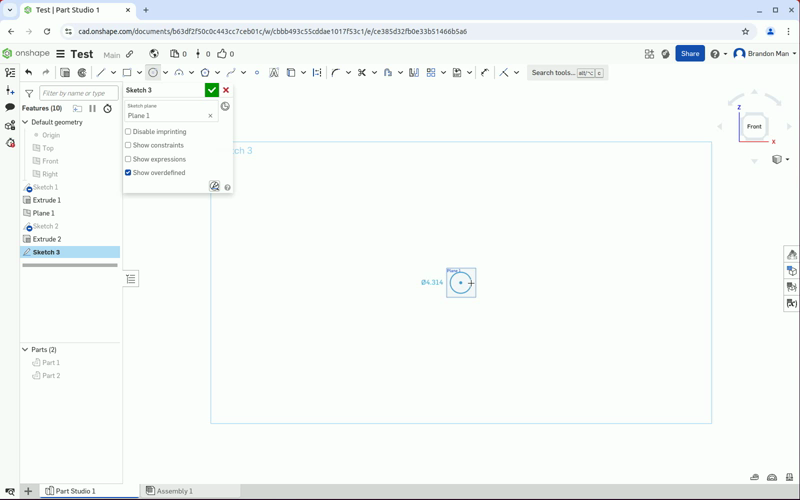
click(471, 282)
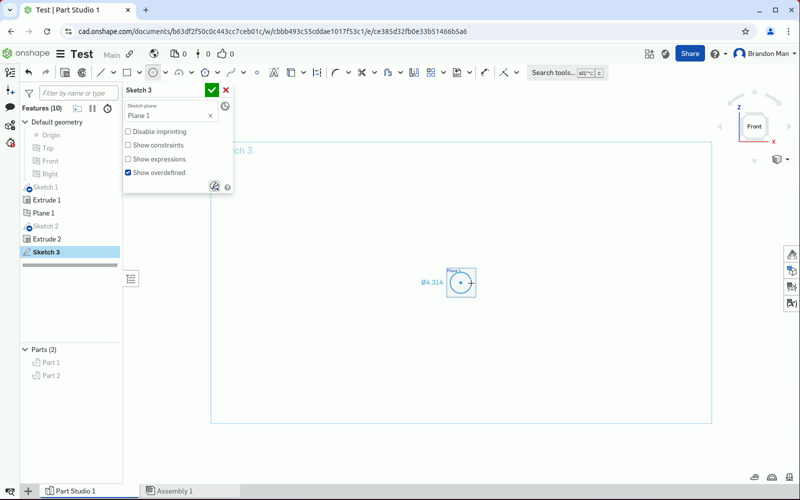
key(esc)
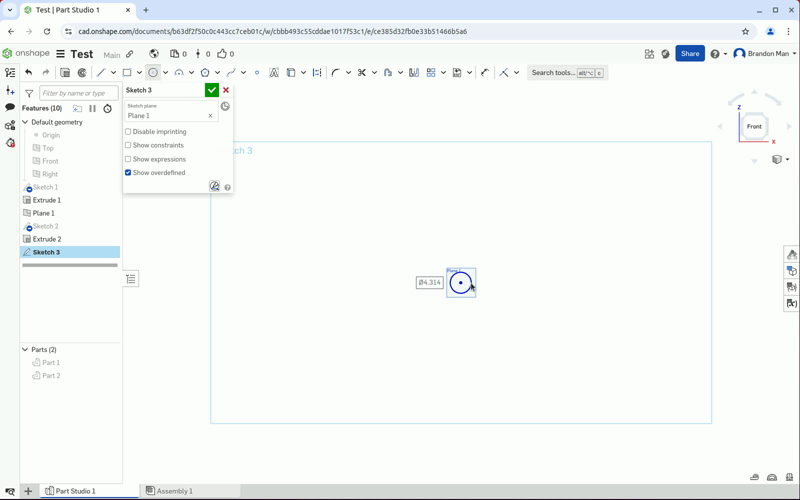
mouse_move(468, 288)
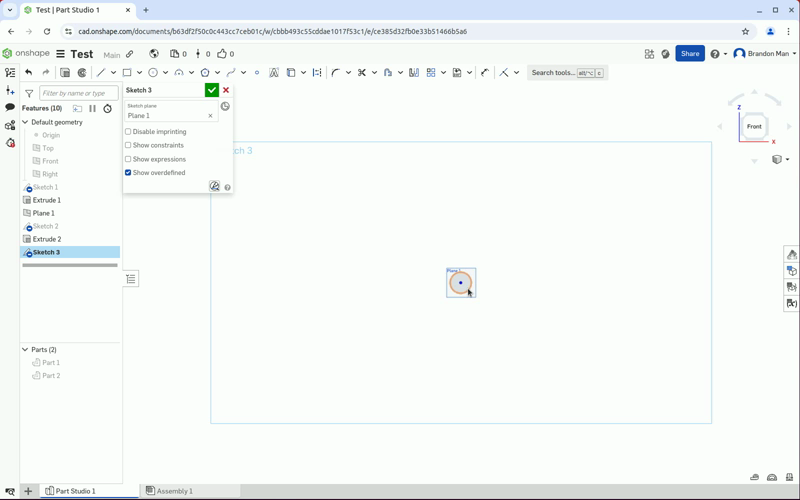
scroll(6)
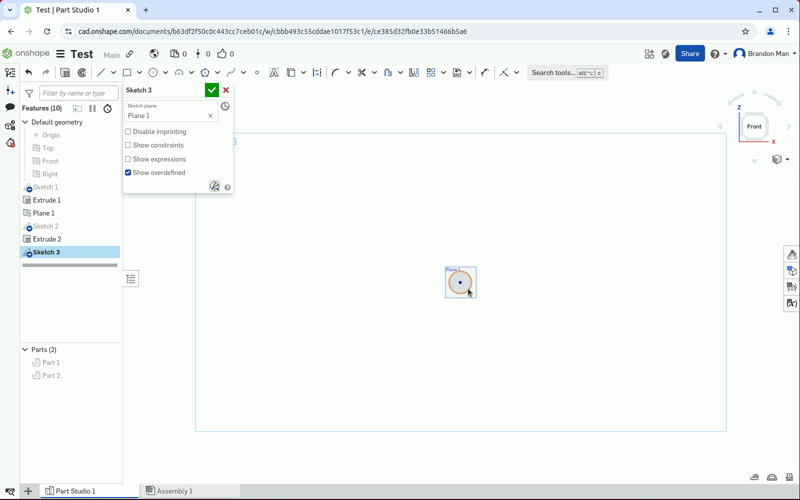
scroll(6)
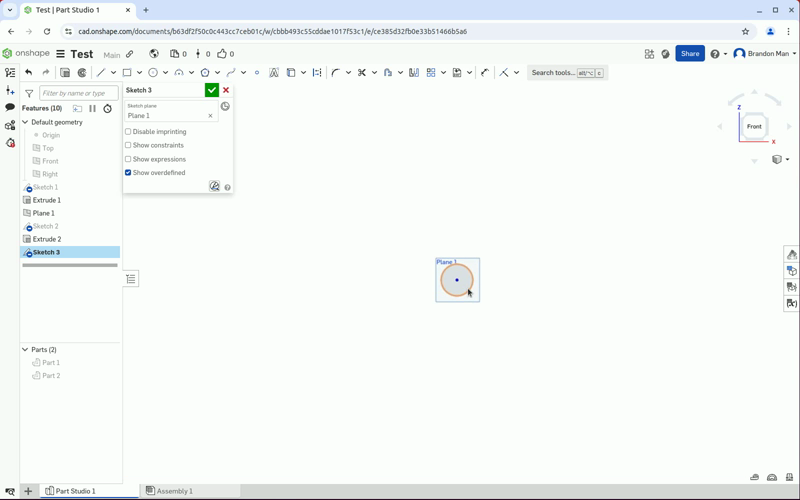
scroll(6)
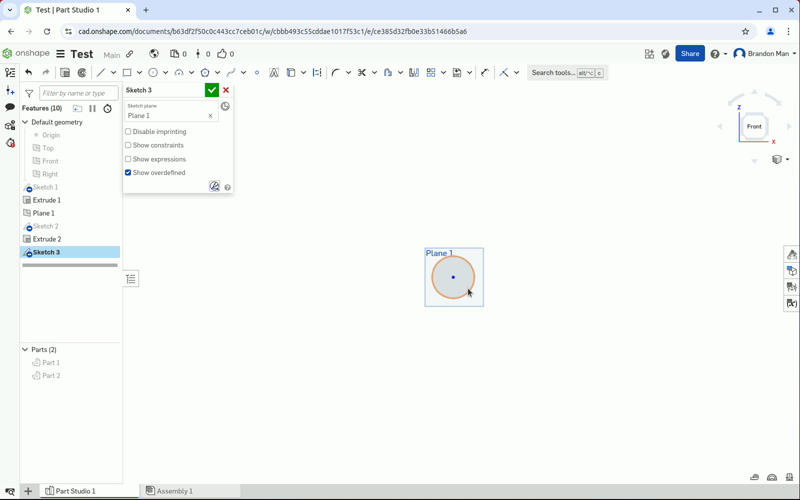
scroll(6)
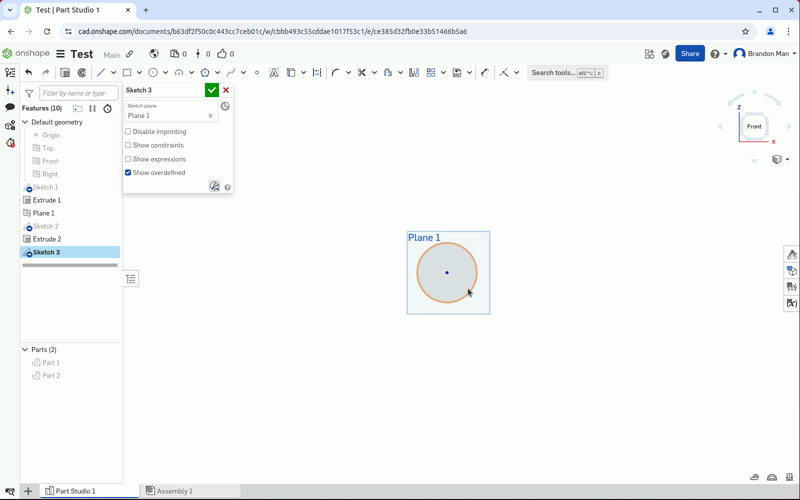
scroll(6)
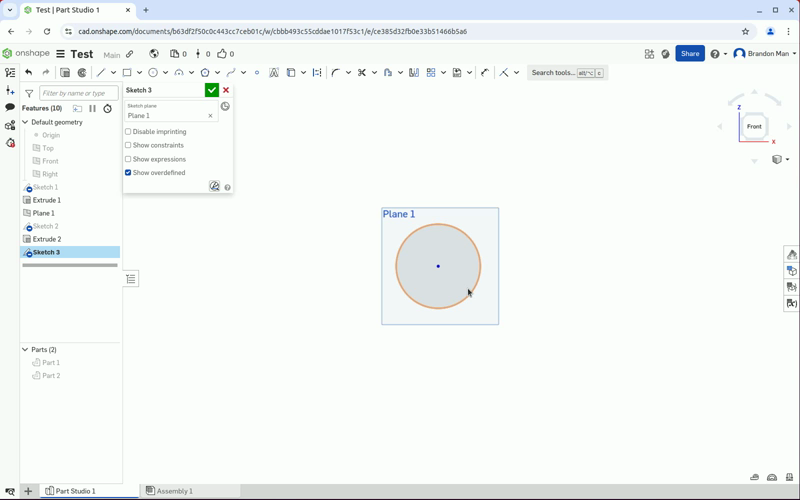
scroll(6)
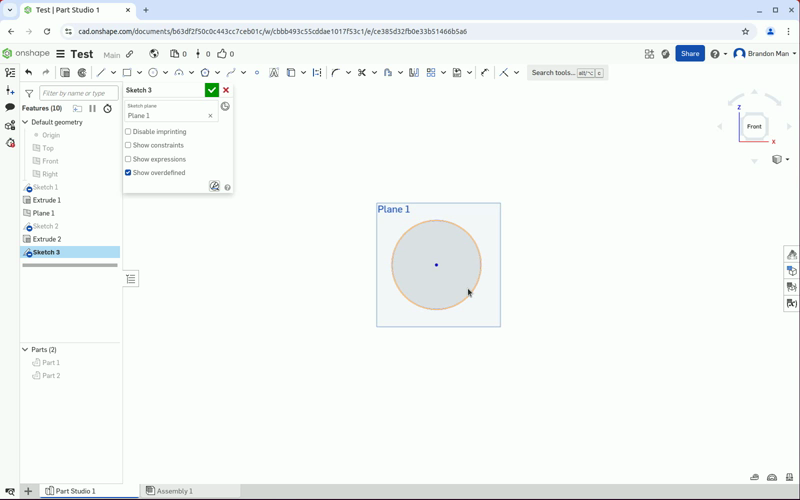
scroll(6)
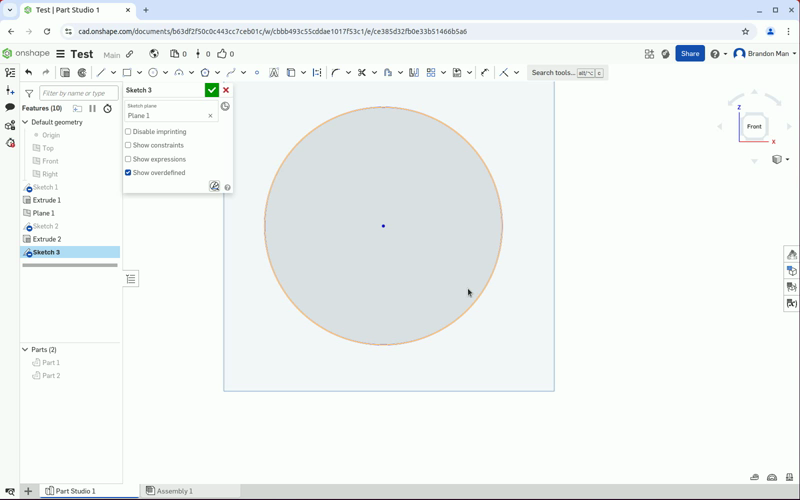
click(468, 288)
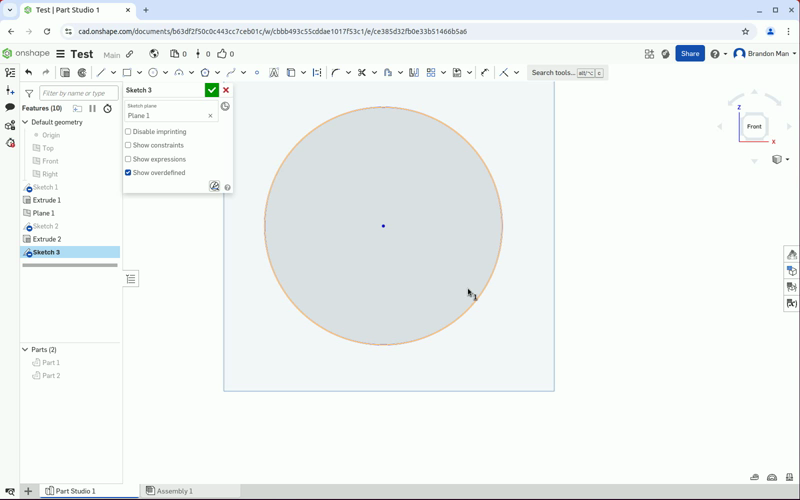
scroll(-6)
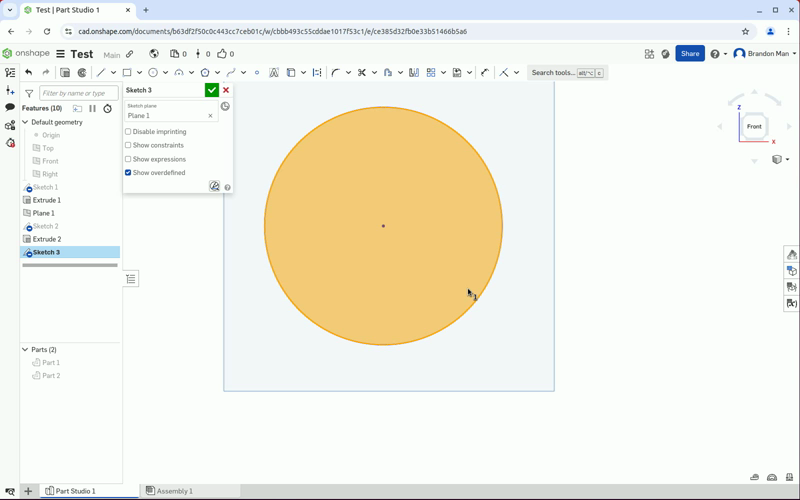
scroll(-6)
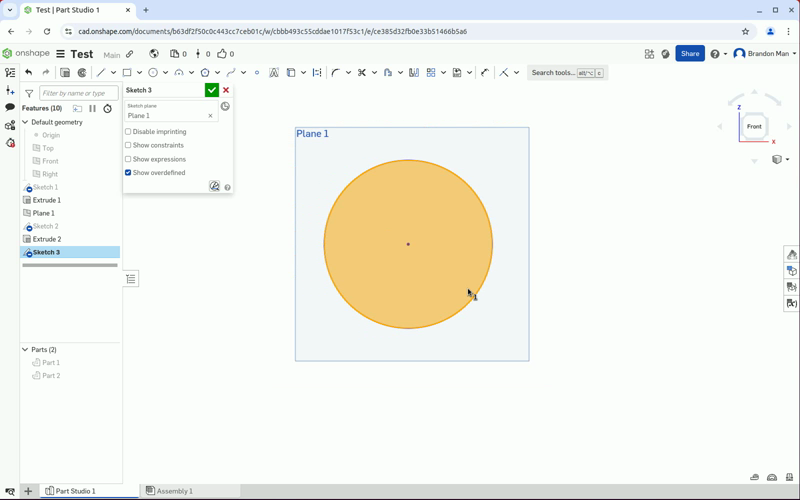
scroll(-6)
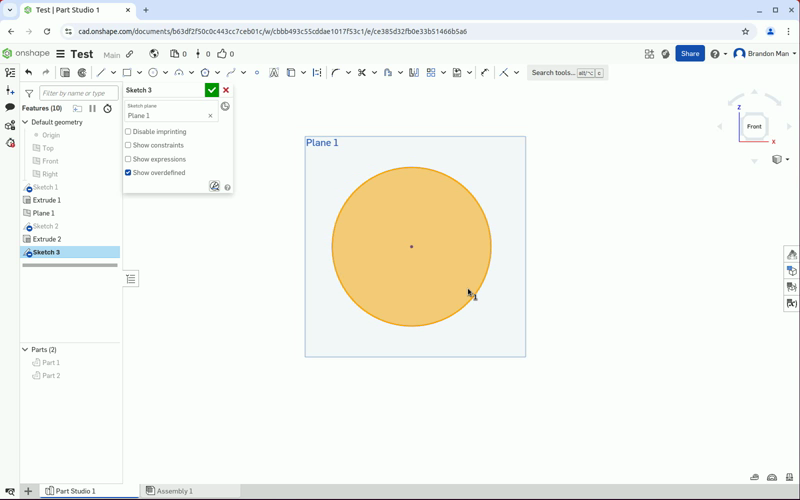
scroll(-6)
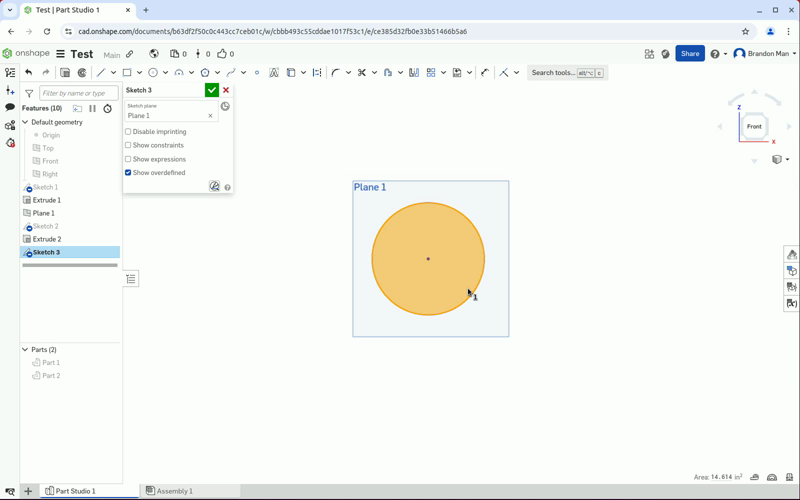
scroll(-6)
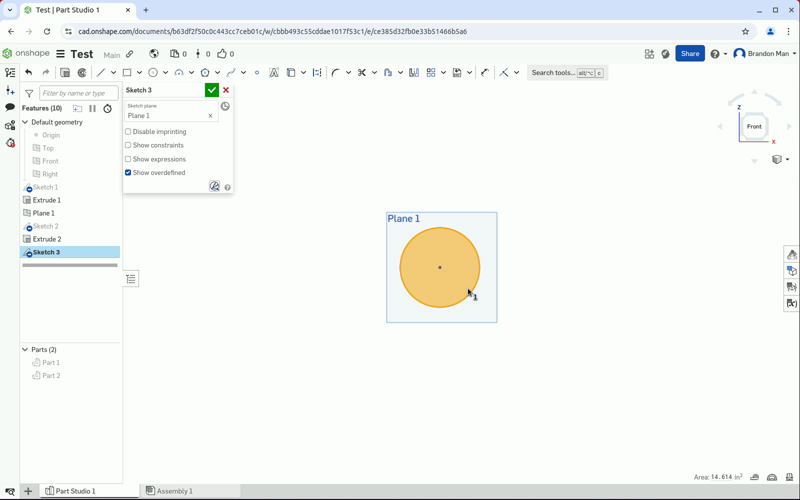
scroll(-6)
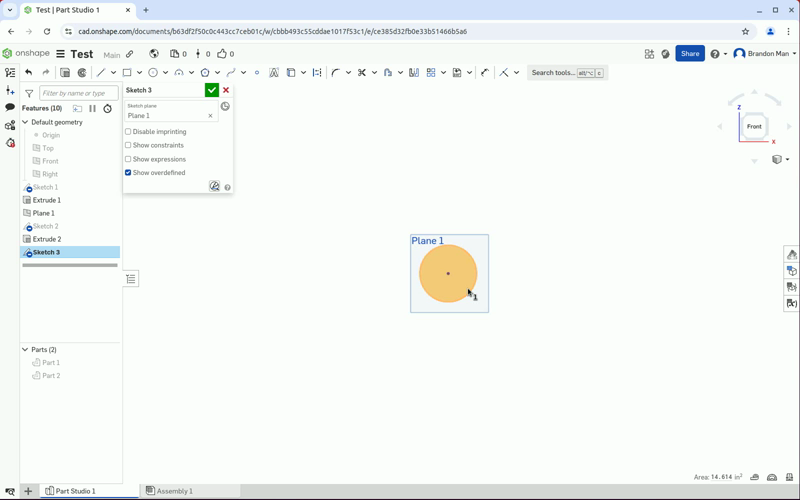
scroll(-6)
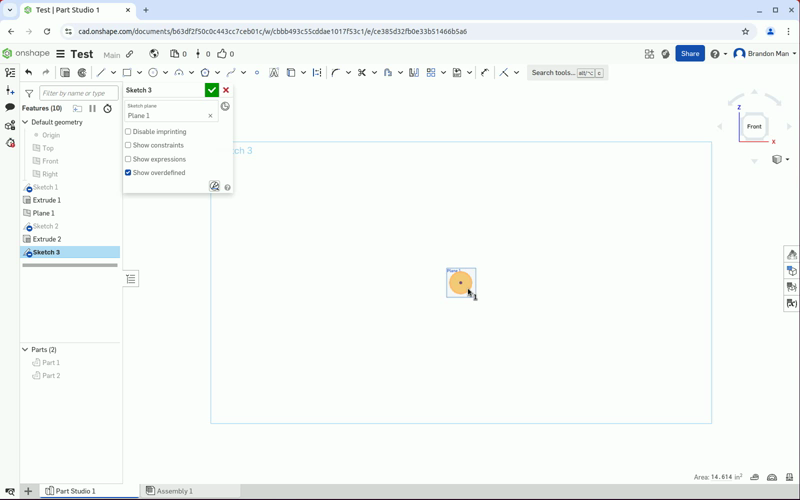
mouse_move(73, 352)
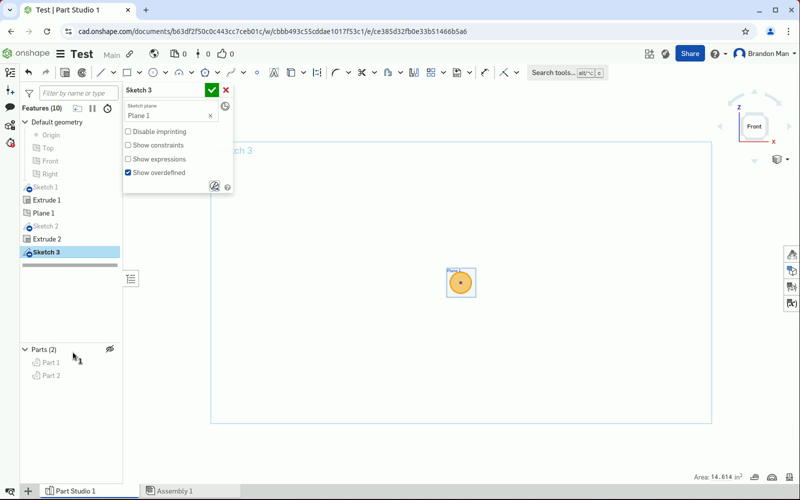
key(shift+y)
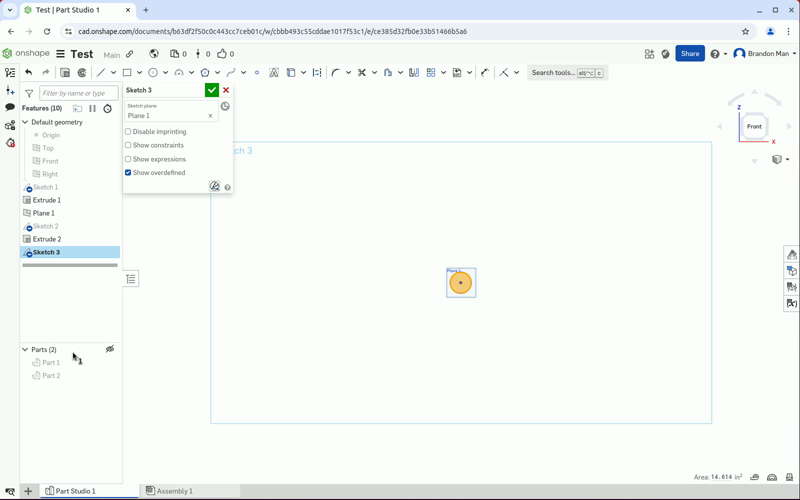
key(shift+e)
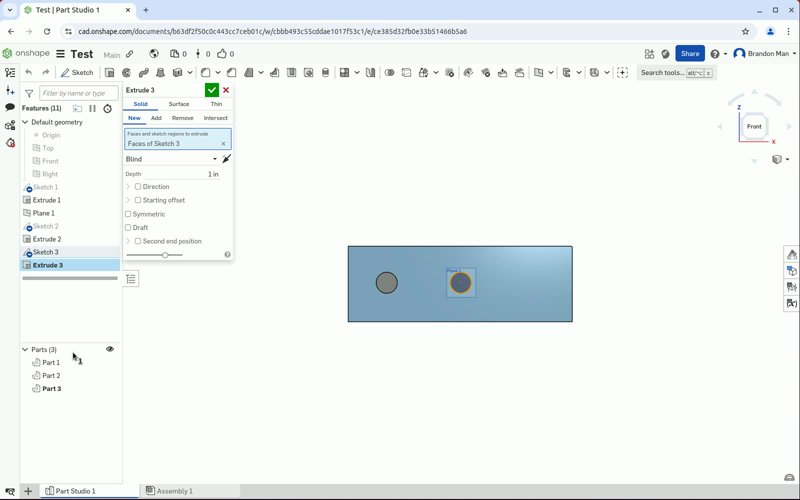
mouse_move(143, 106)
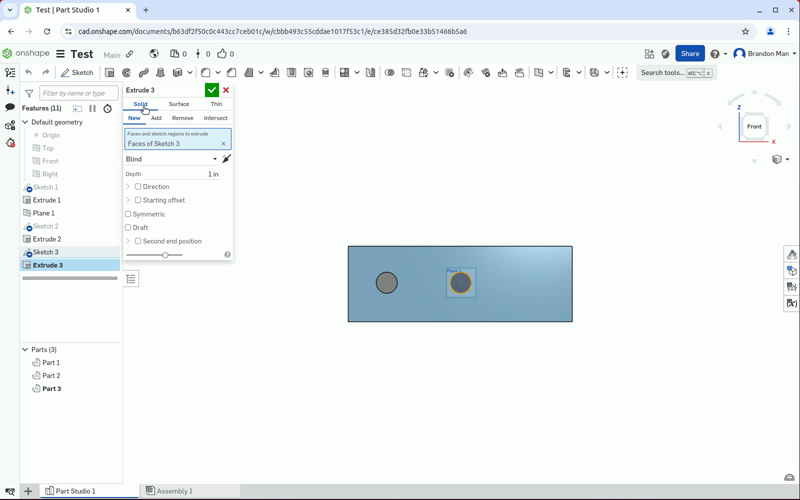
click(143, 106)
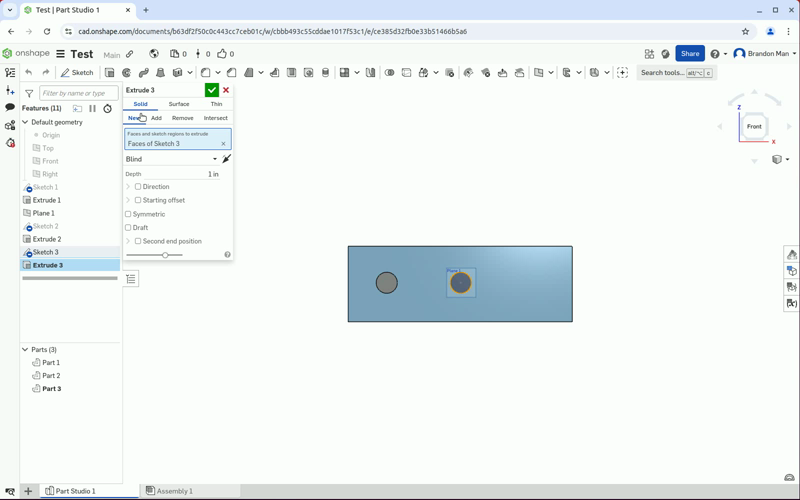
mouse_move(137, 120)
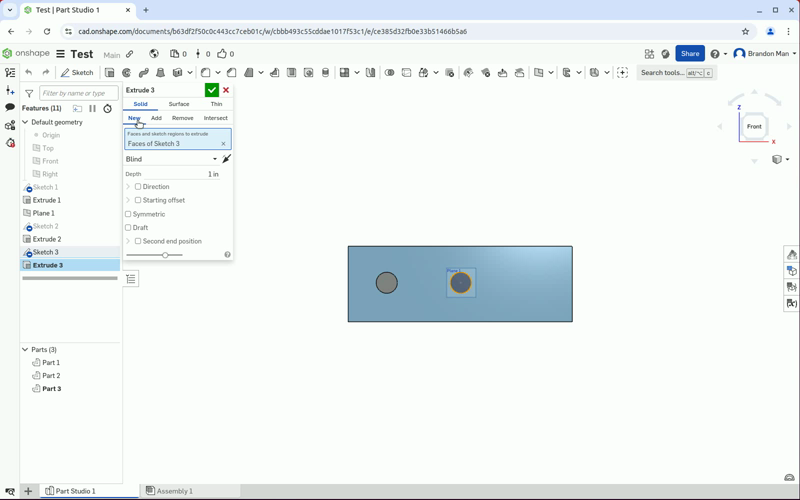
click(137, 120)
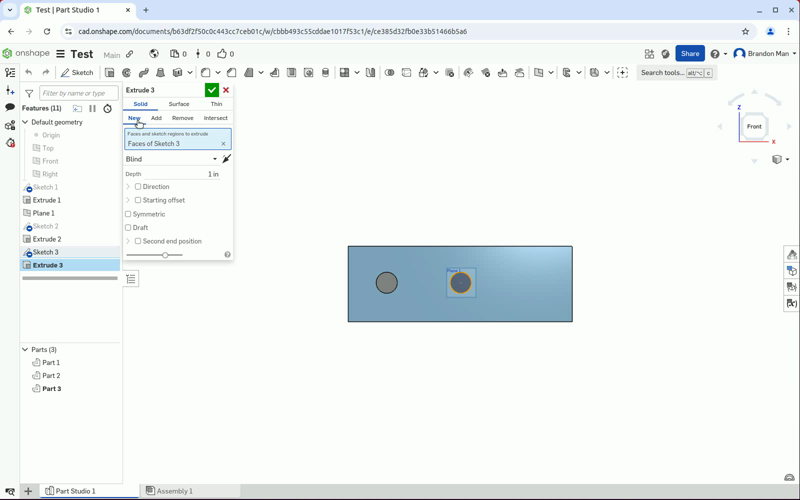
key(tab, 4)
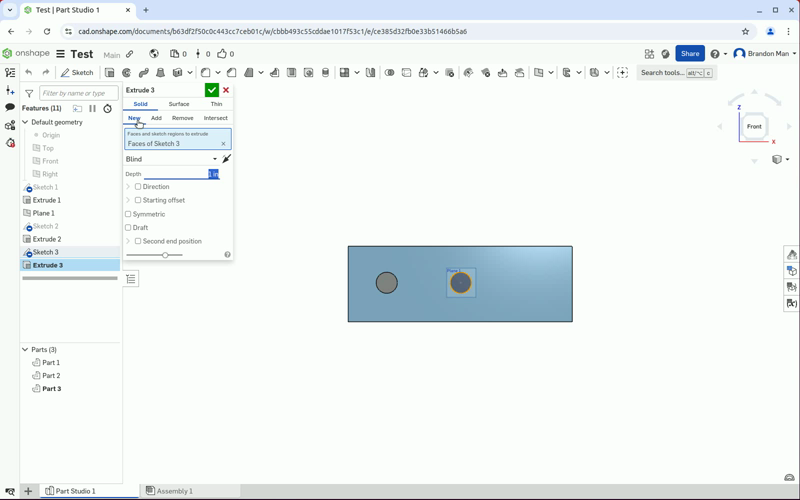
text(4.092)
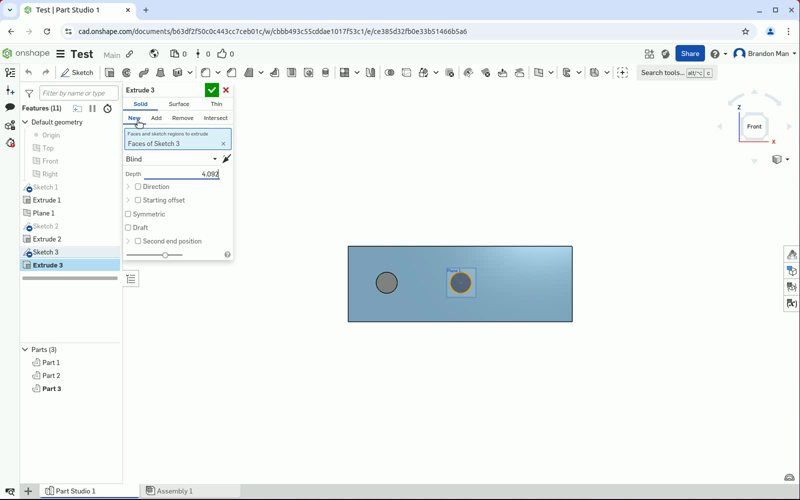
key(enter)
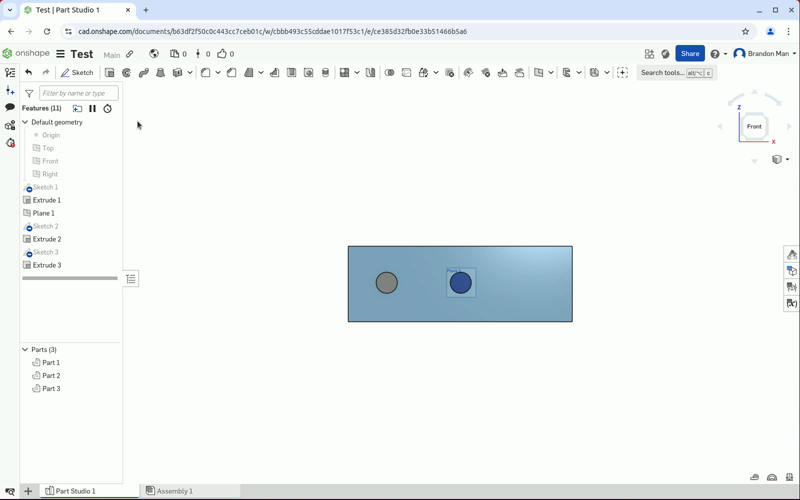
key(shift+h)
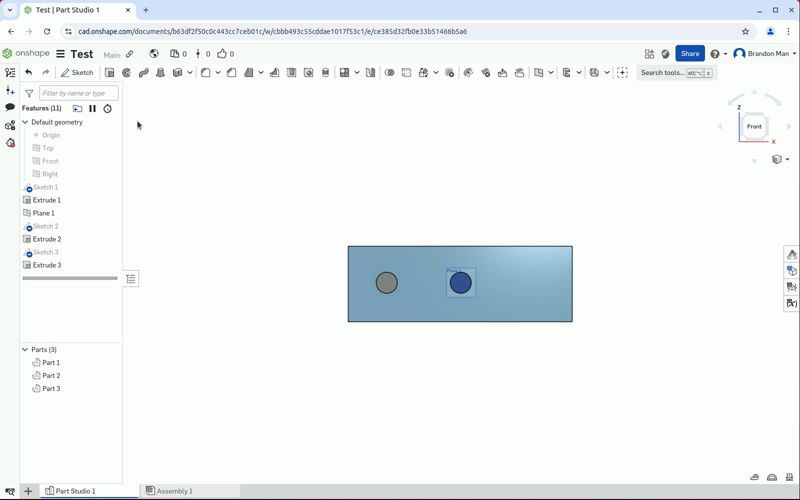
key(shift+h)
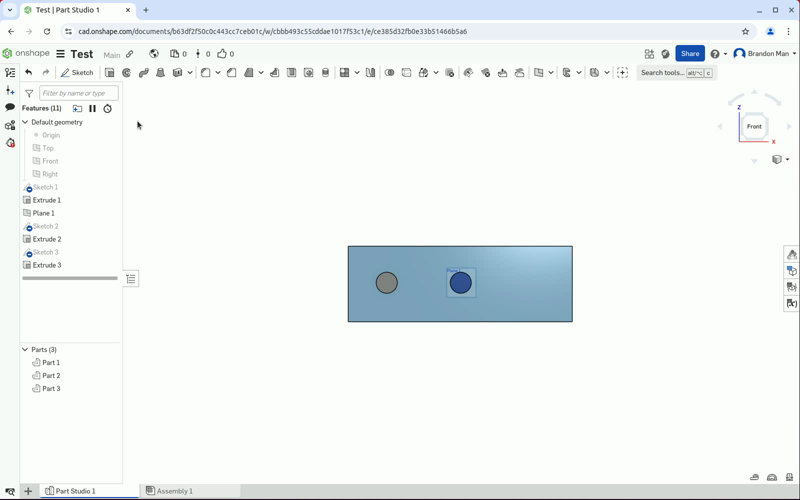
mouse_move(73, 189)
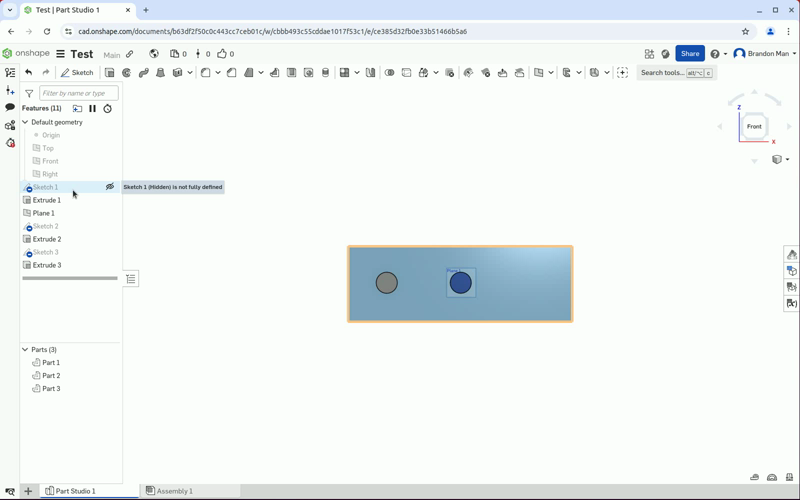
click(73, 189)
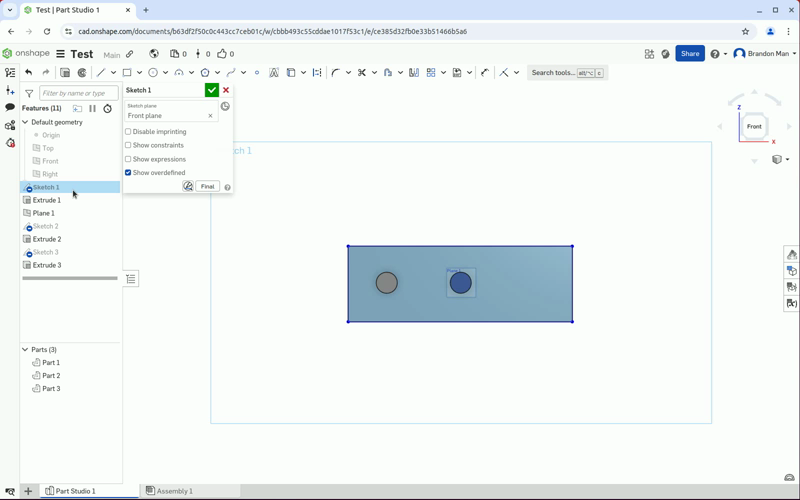
mouse_move(229, 92)
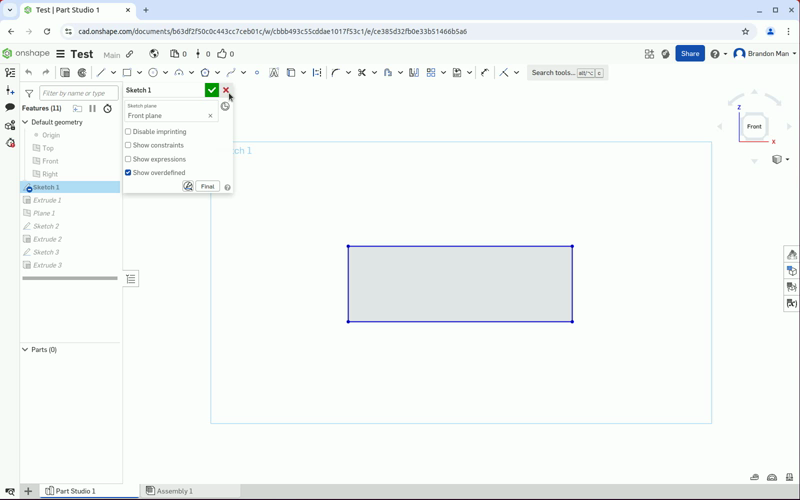
click(229, 92)
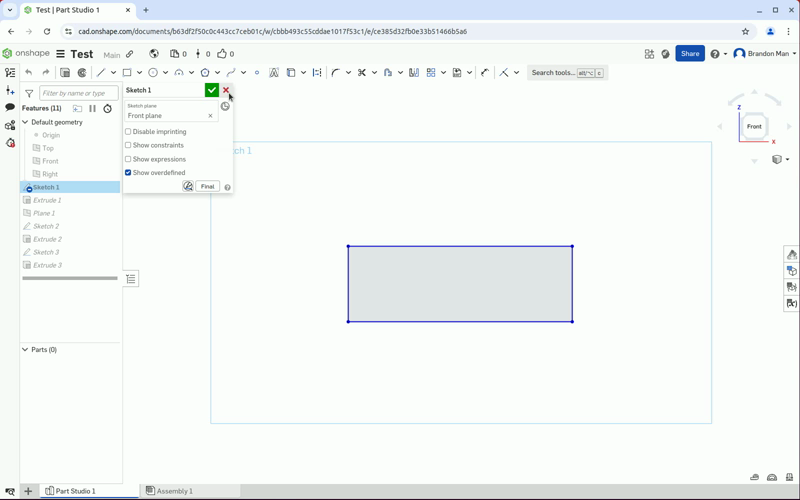
key(shift+s)
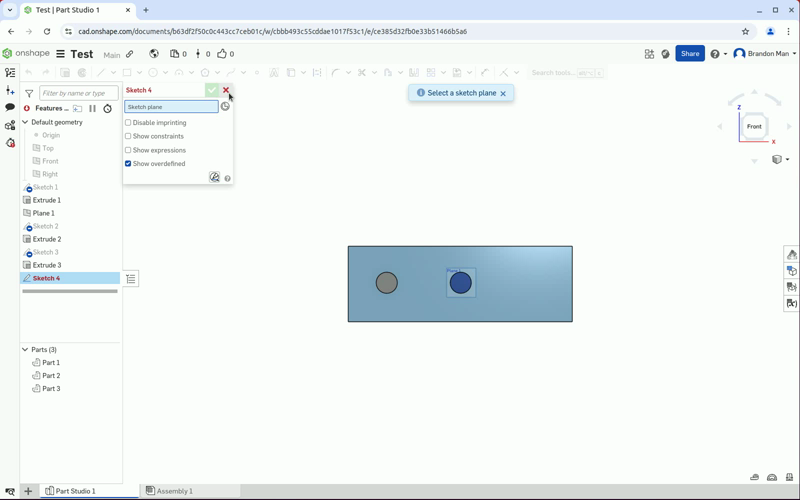
mouse_move(73, 215)
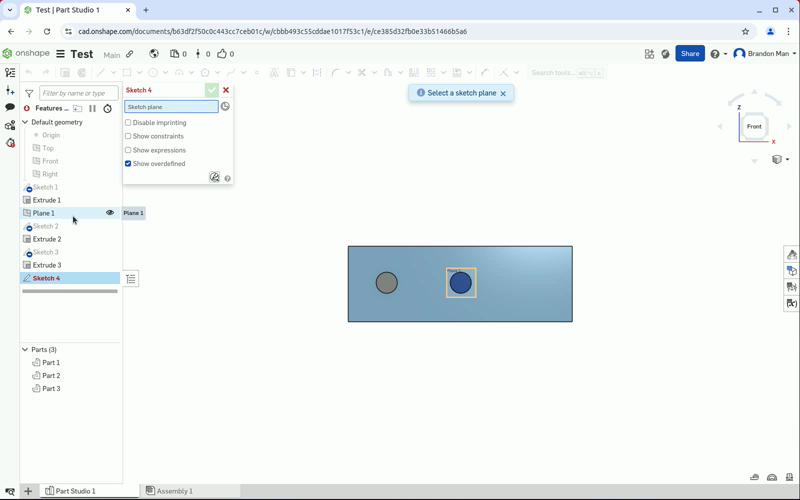
click(73, 215)
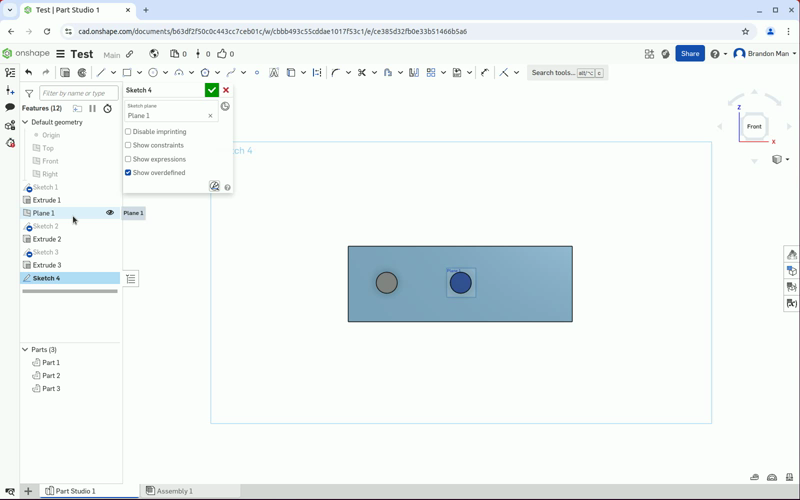
mouse_move(73, 352)
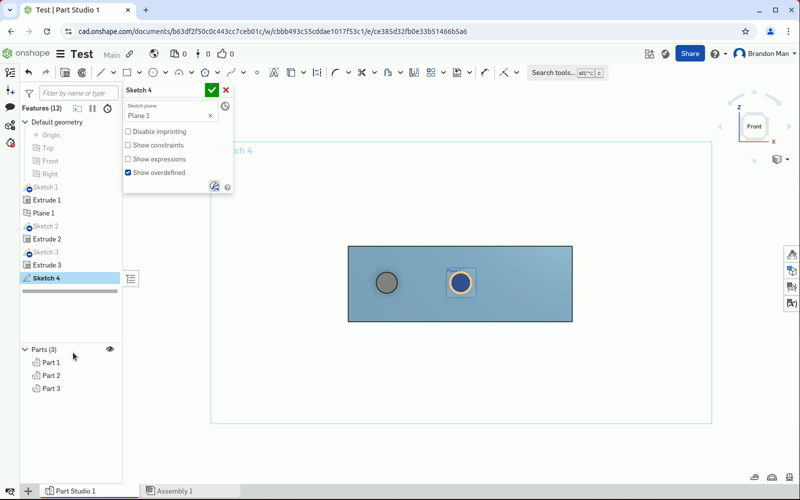
key(y)
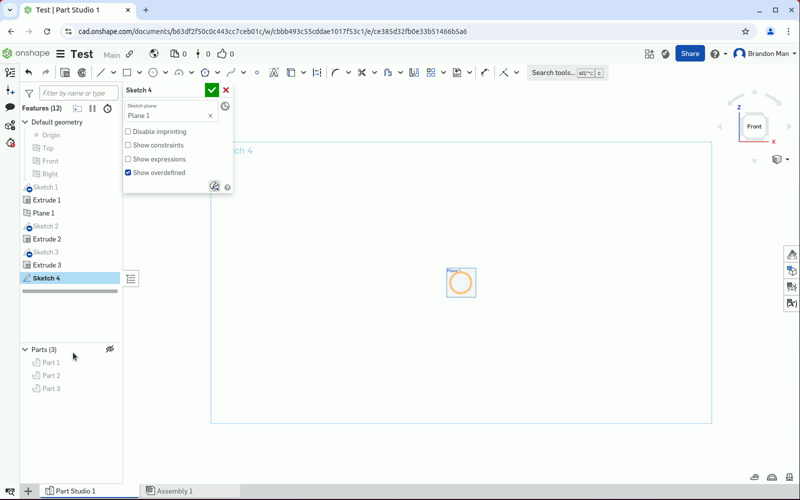
key(c)
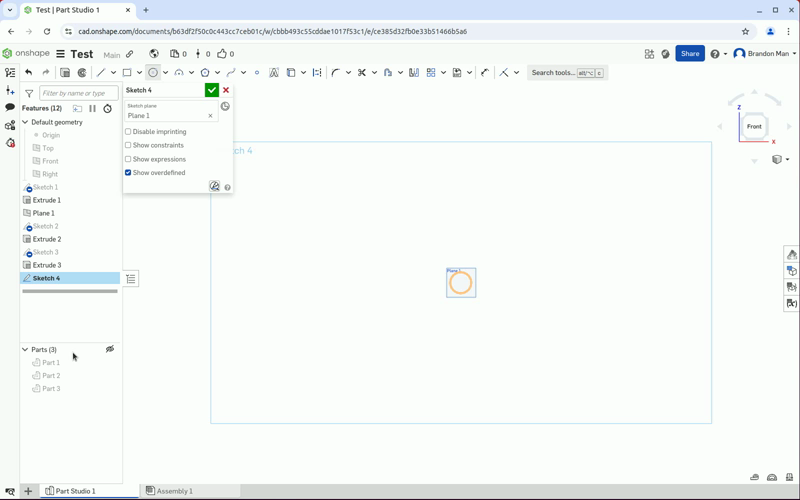
key_down(shift)
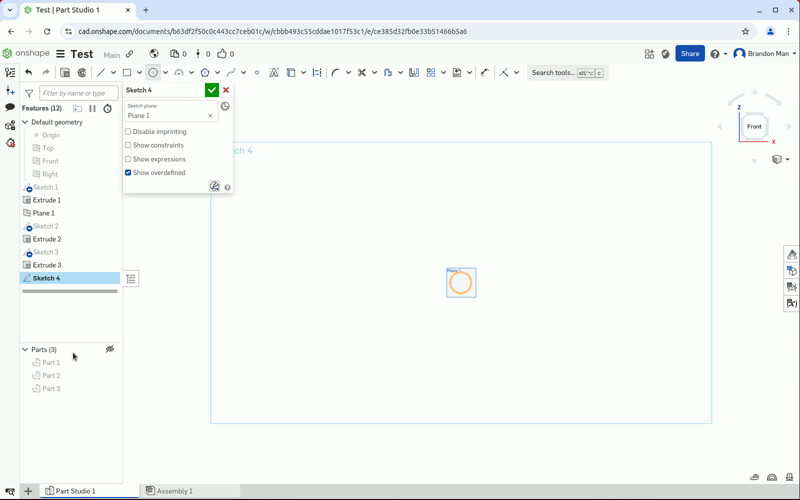
mouse_move(525, 282)
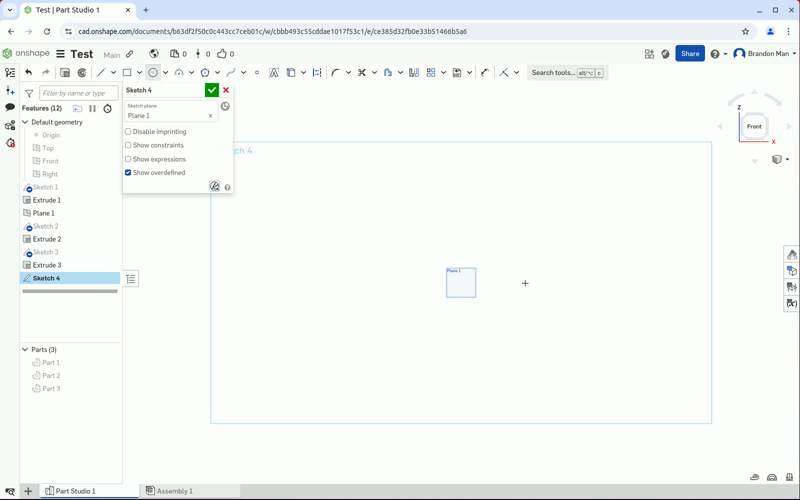
click(525, 282)
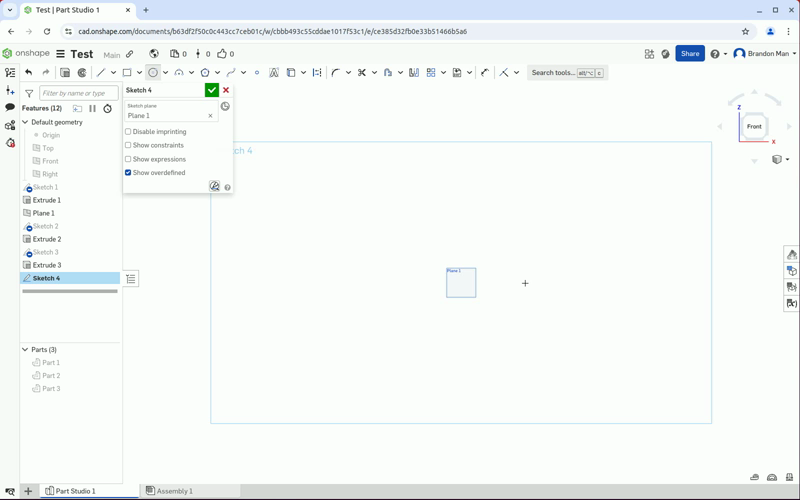
key_up(shift)
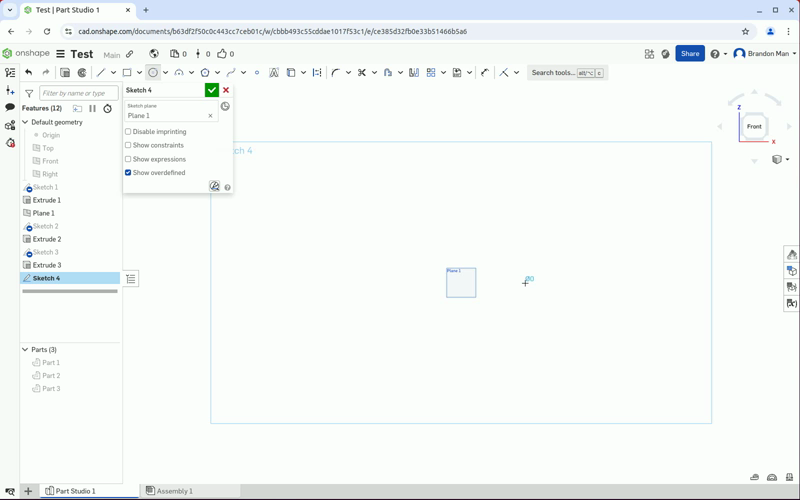
mouse_move(535, 282)
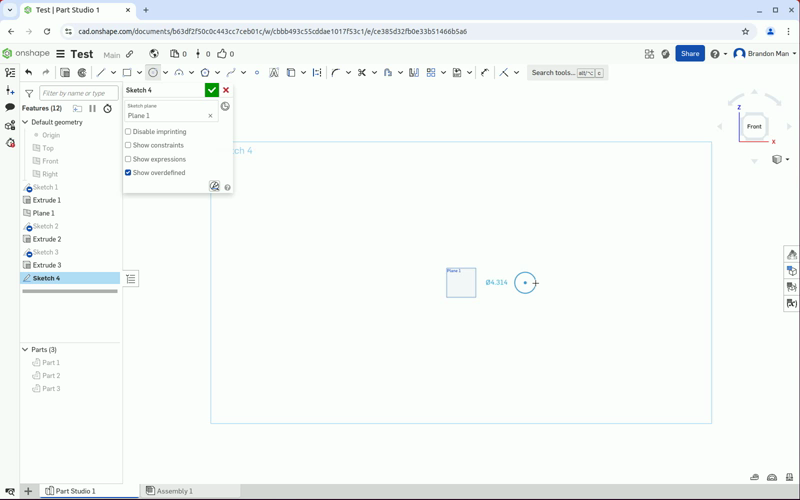
click(535, 282)
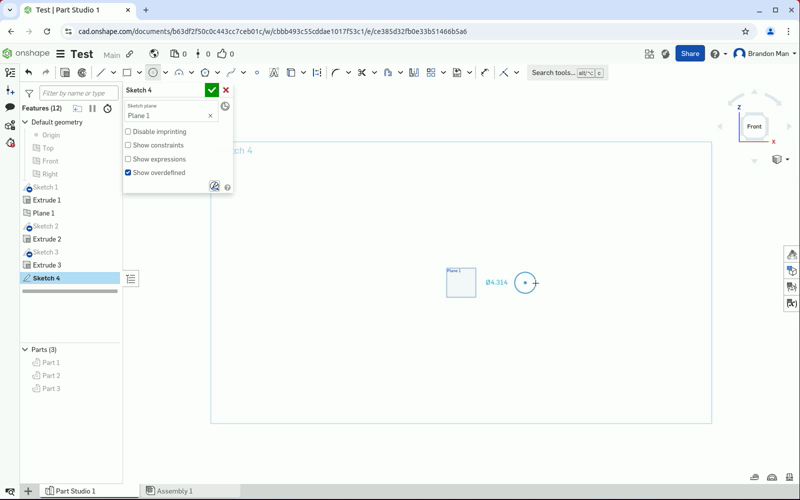
key(esc)
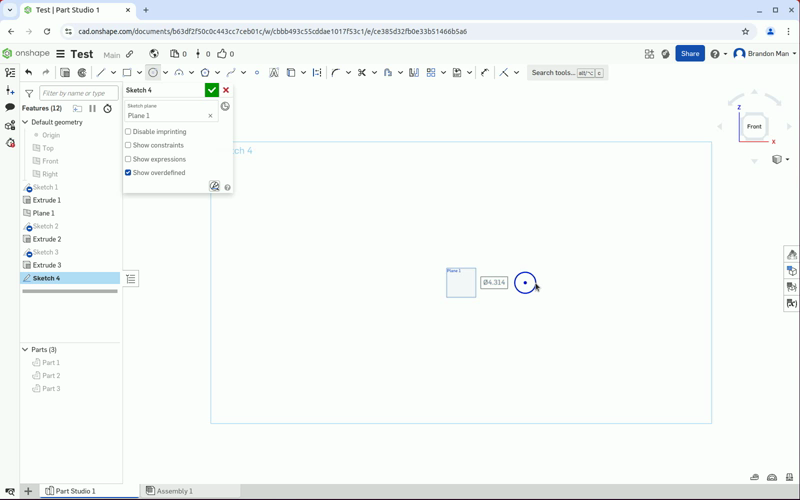
mouse_move(523, 292)
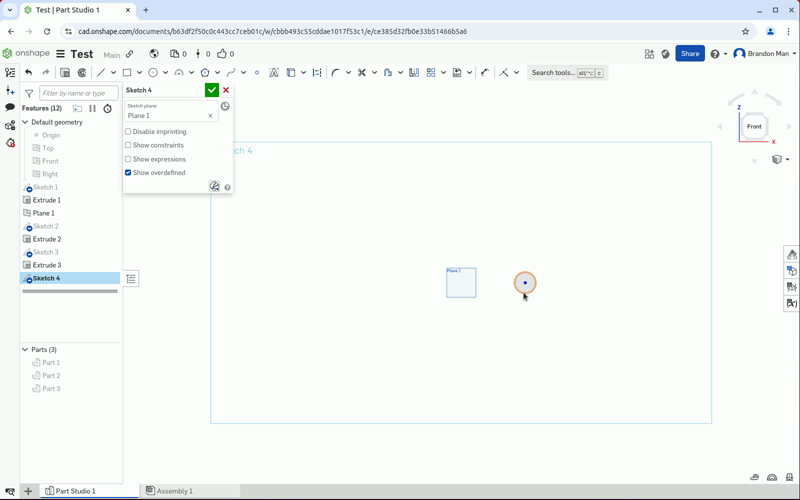
scroll(6)
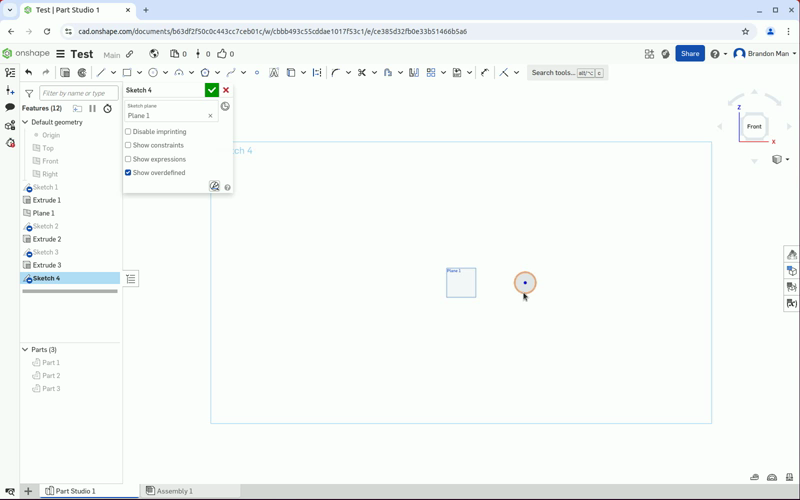
scroll(6)
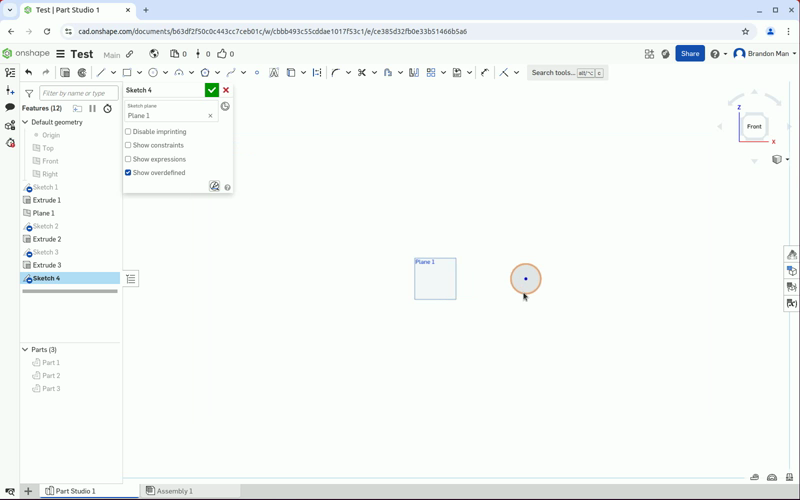
scroll(6)
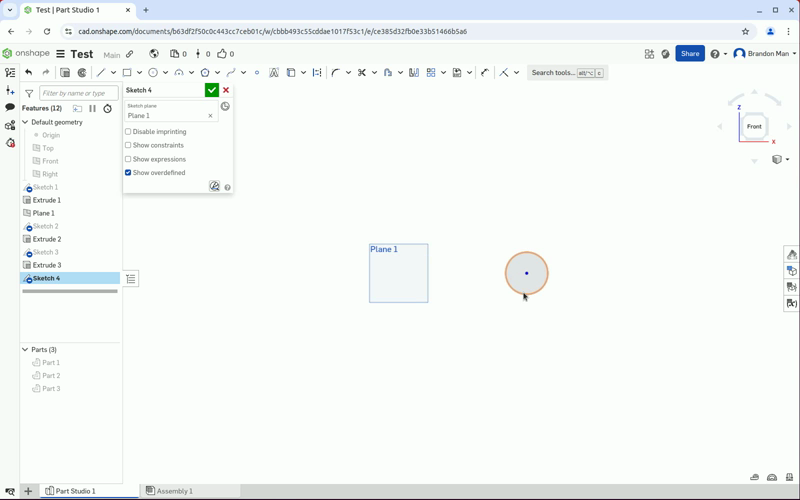
scroll(6)
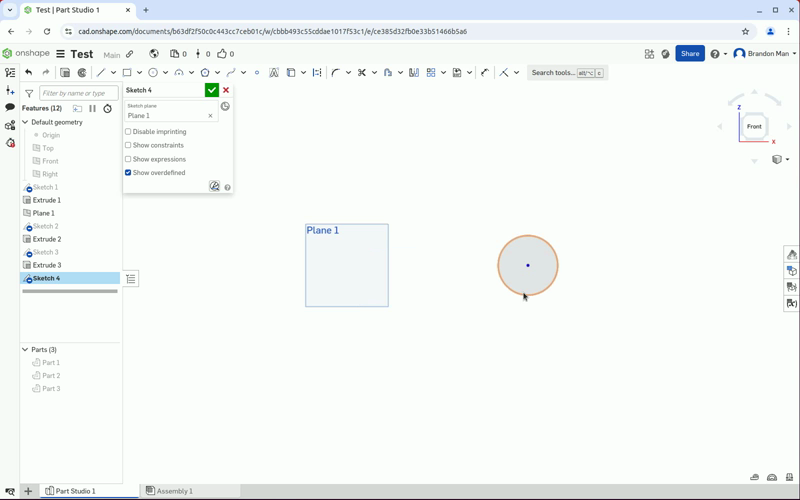
scroll(6)
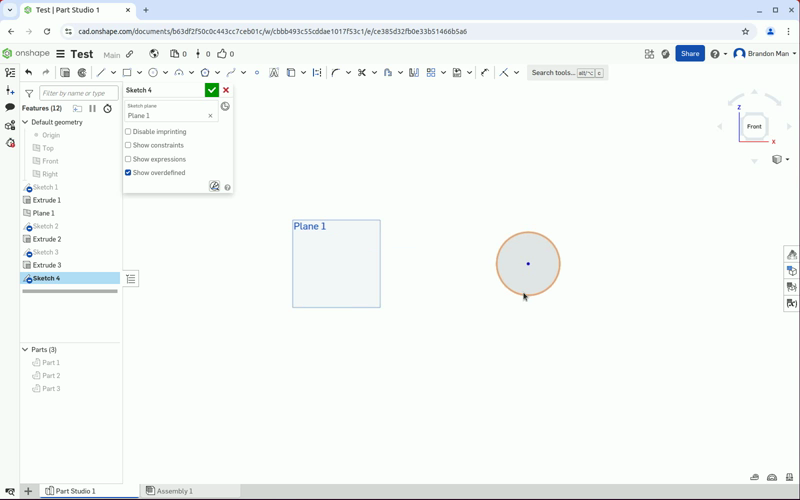
scroll(6)
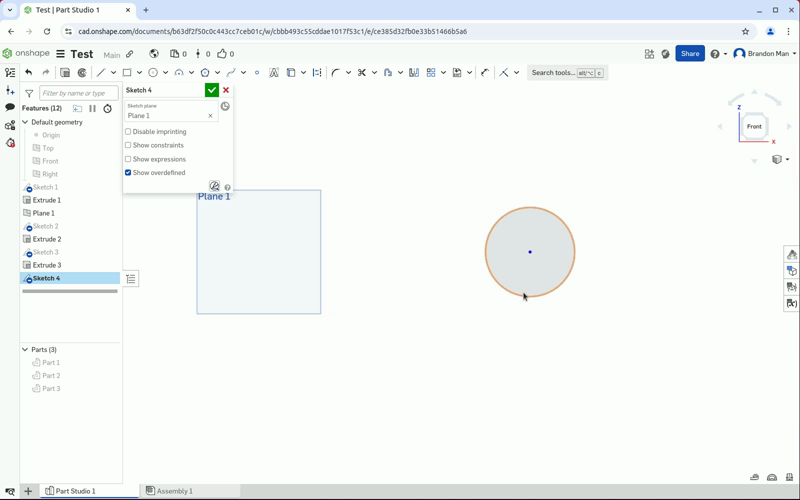
scroll(6)
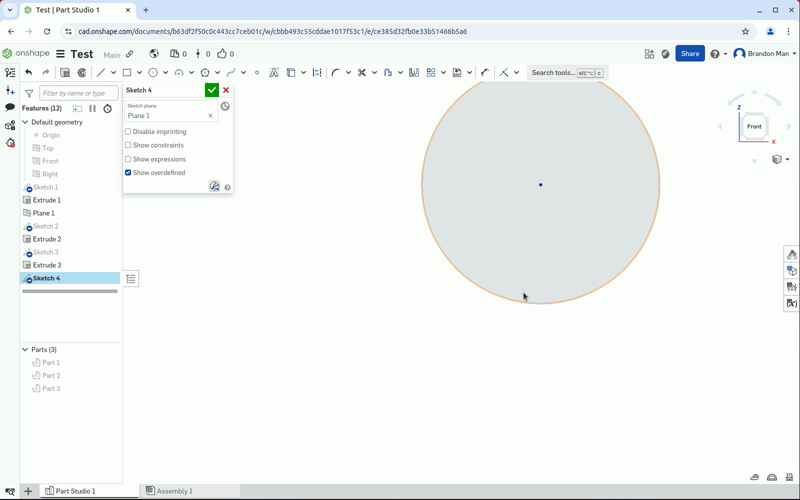
click(523, 292)
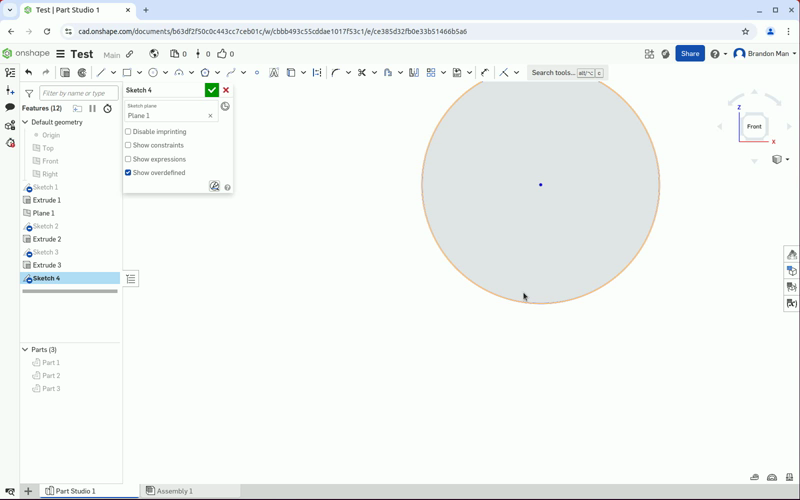
scroll(-6)
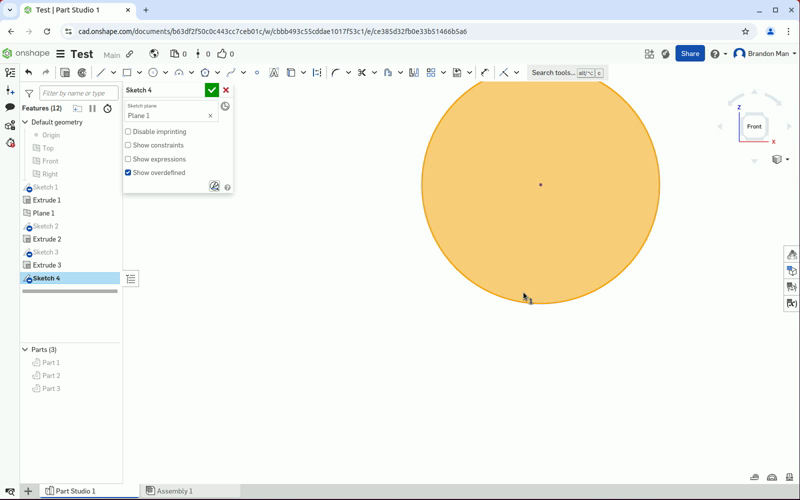
scroll(-6)
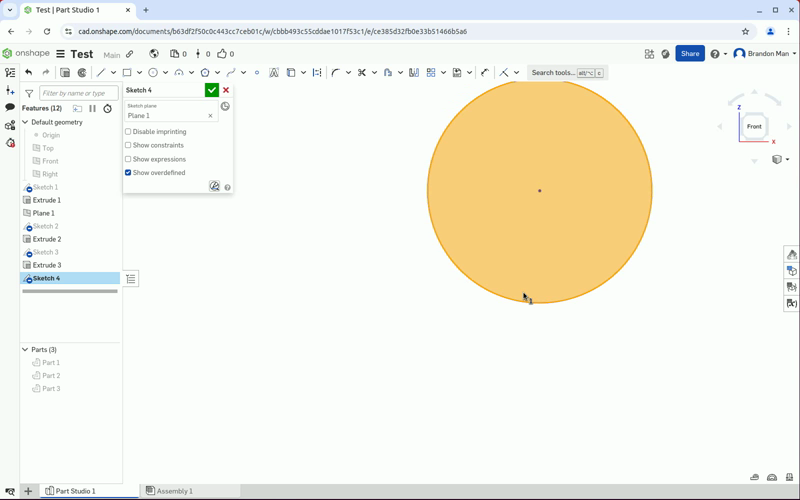
scroll(-6)
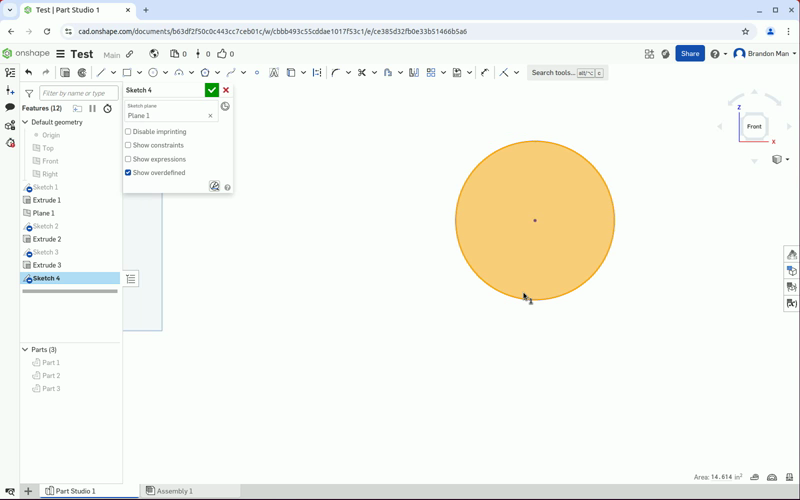
scroll(-6)
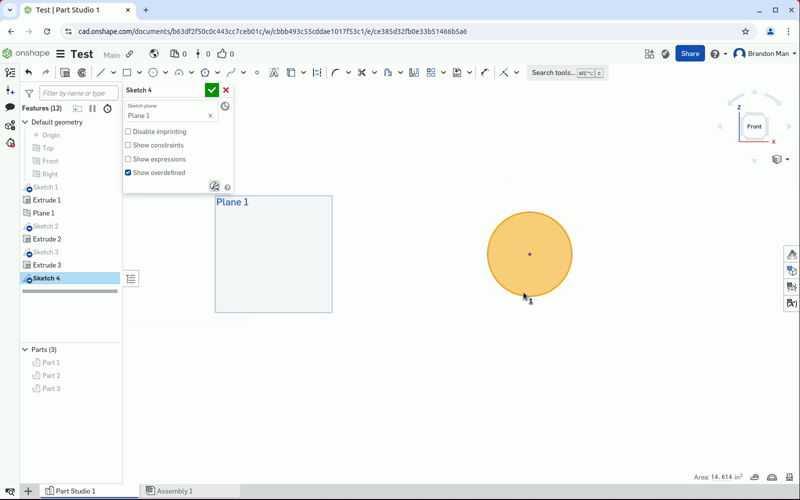
scroll(-6)
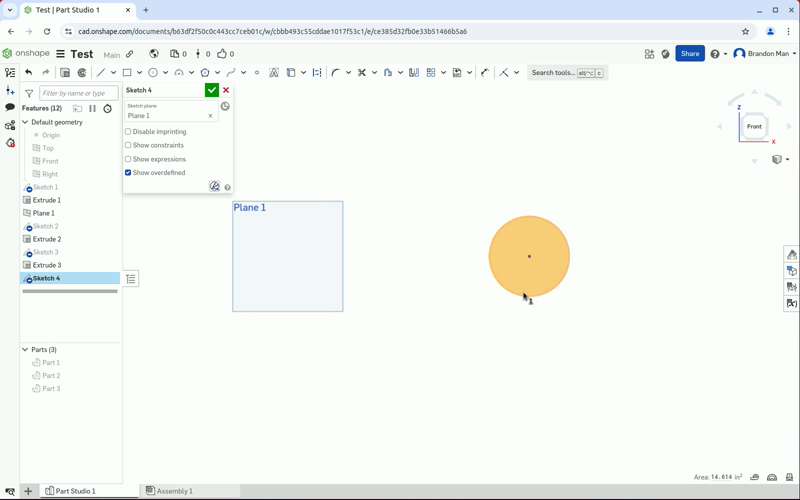
scroll(-6)
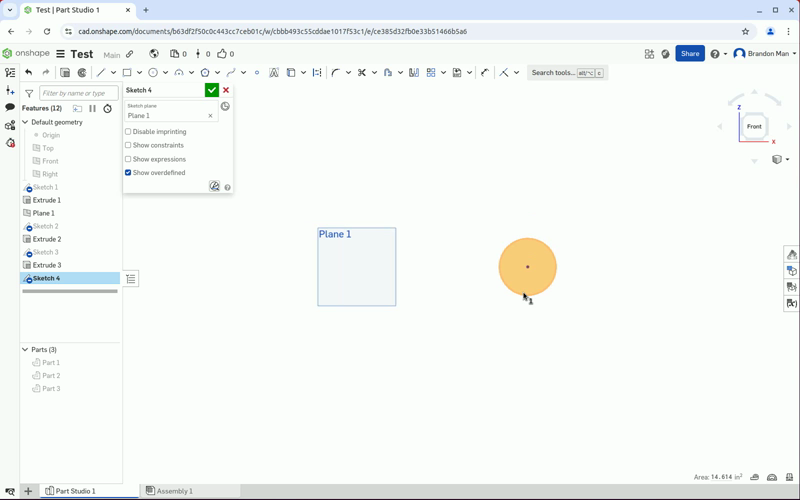
scroll(-6)
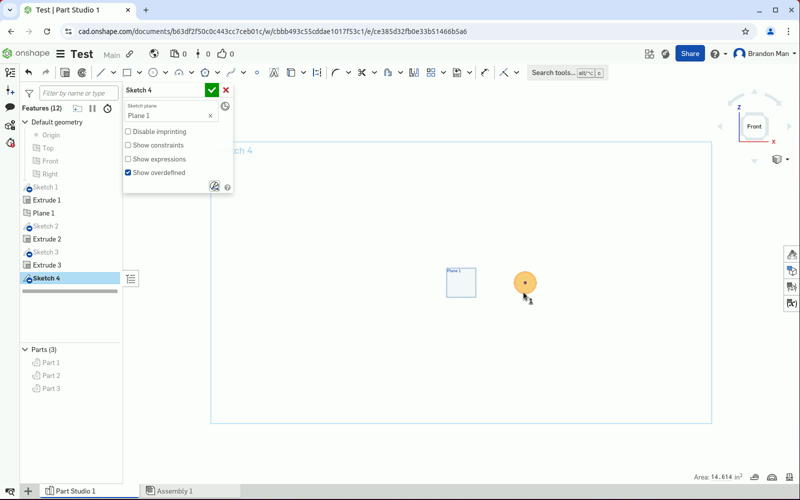
mouse_move(73, 352)
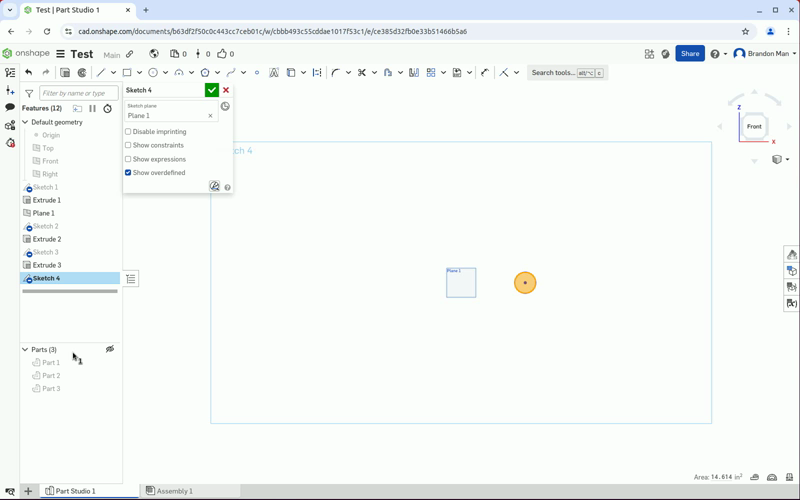
key(shift+y)
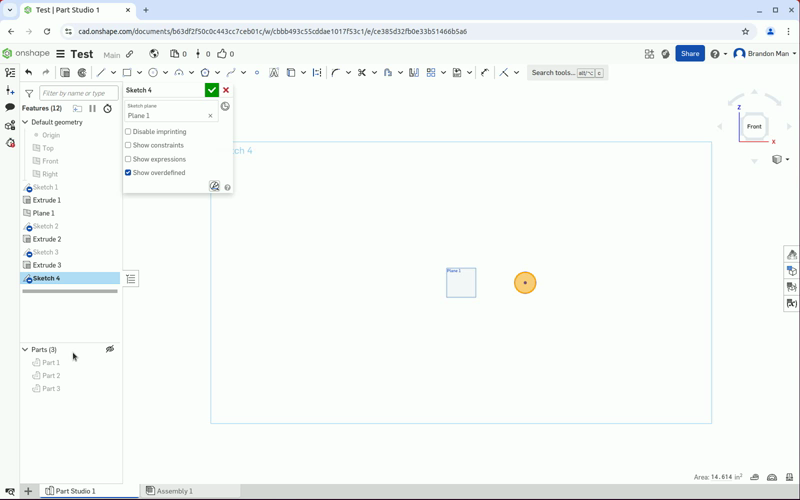
key(shift+e)
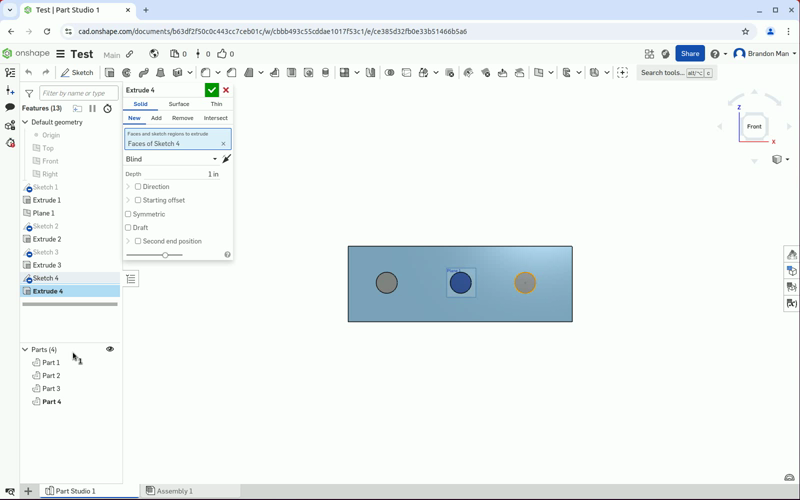
mouse_move(143, 106)
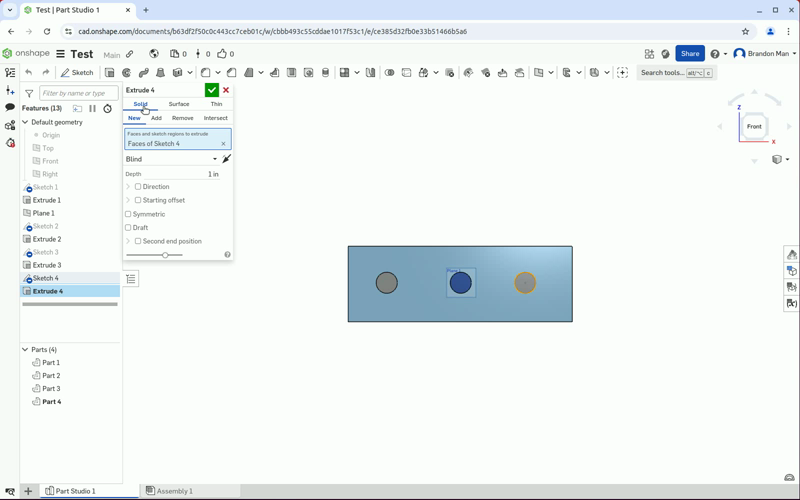
click(143, 106)
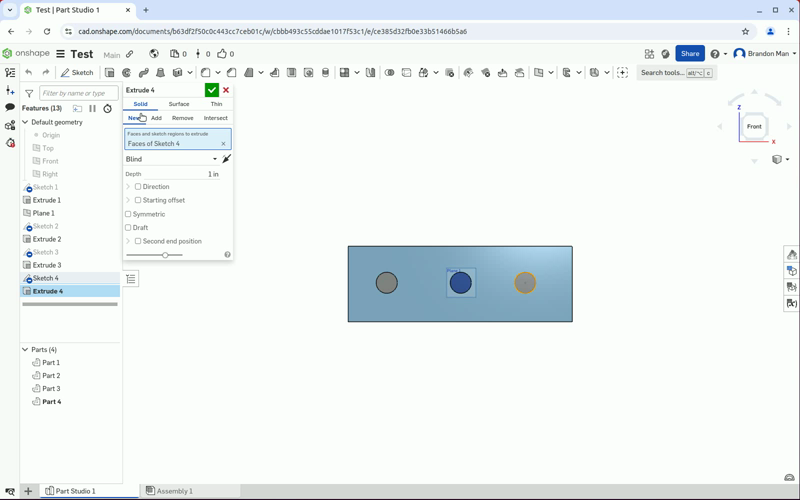
mouse_move(137, 120)
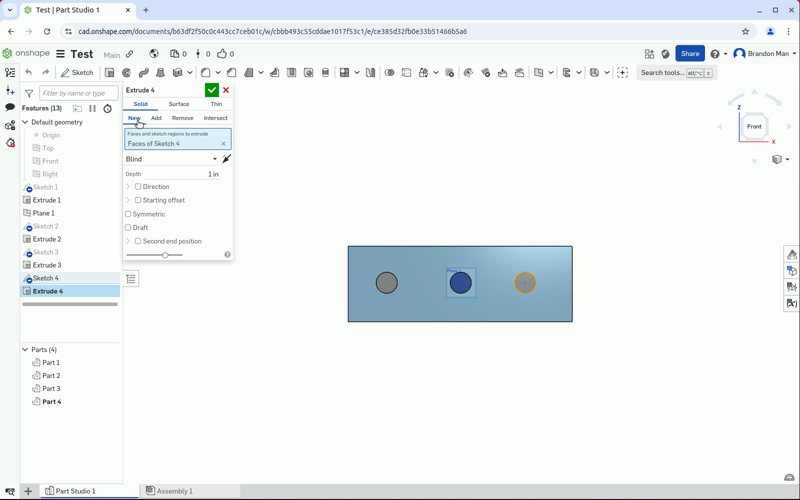
click(137, 120)
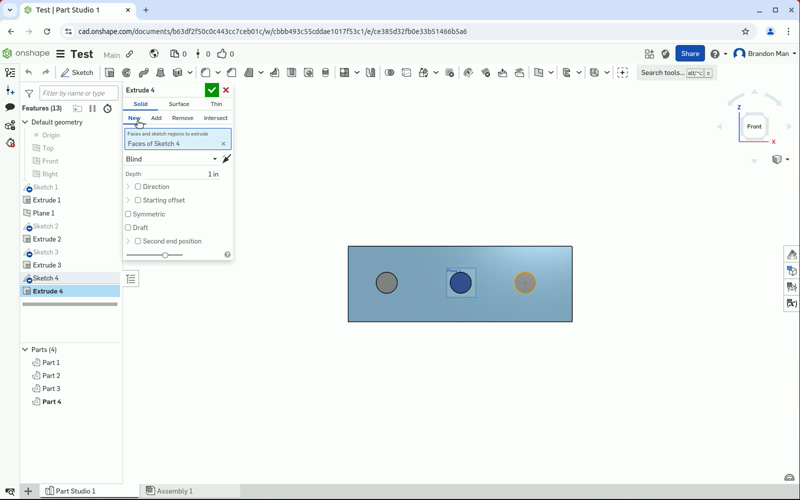
key(tab, 4)
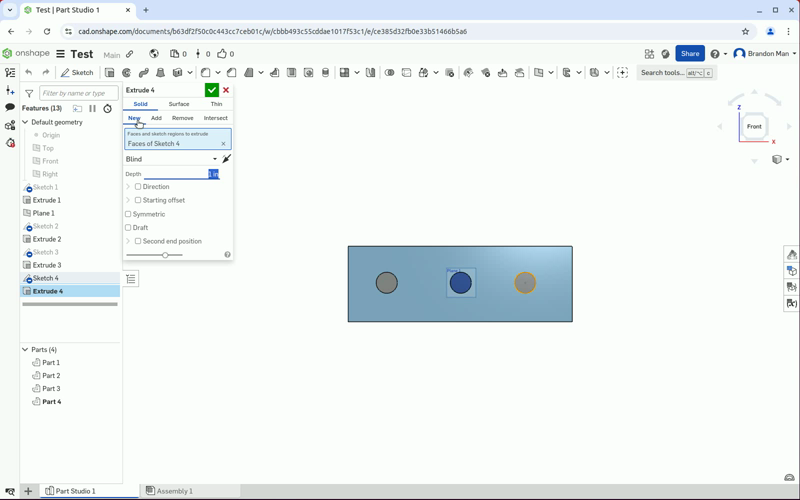
text(4.092)
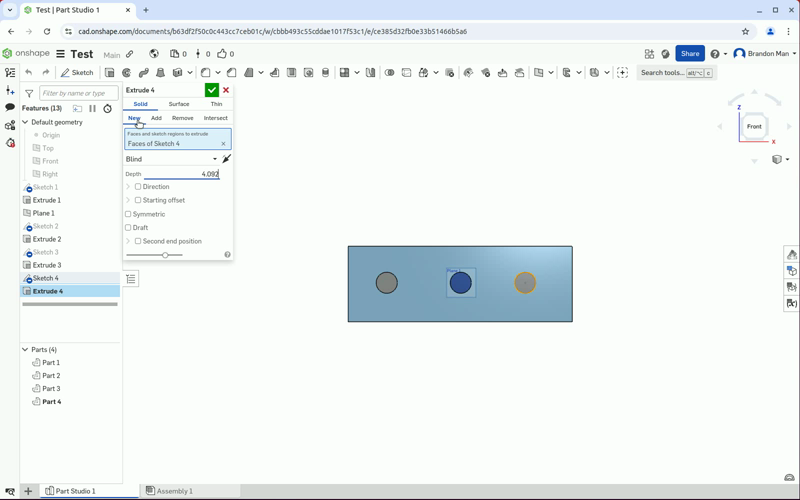
key(enter)
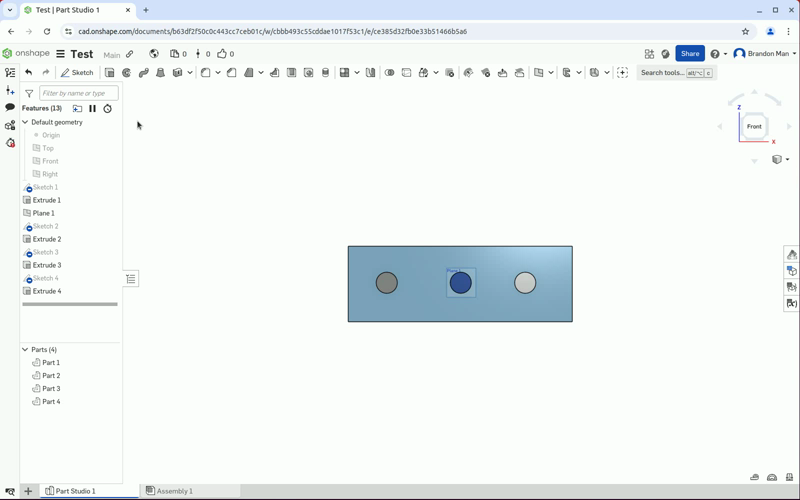
key(shift+h)
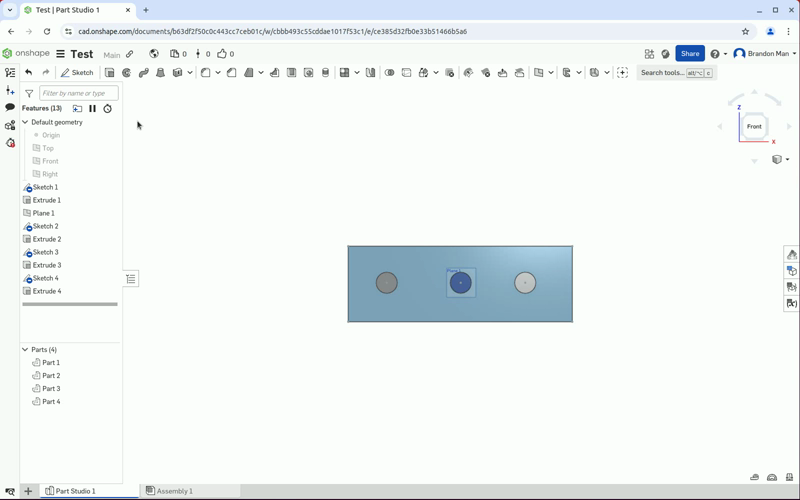
key(shift+h)
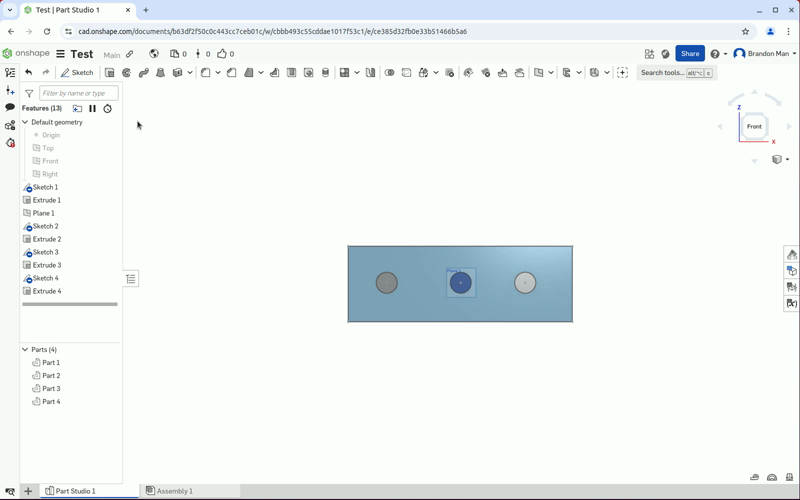
key(shift+7)
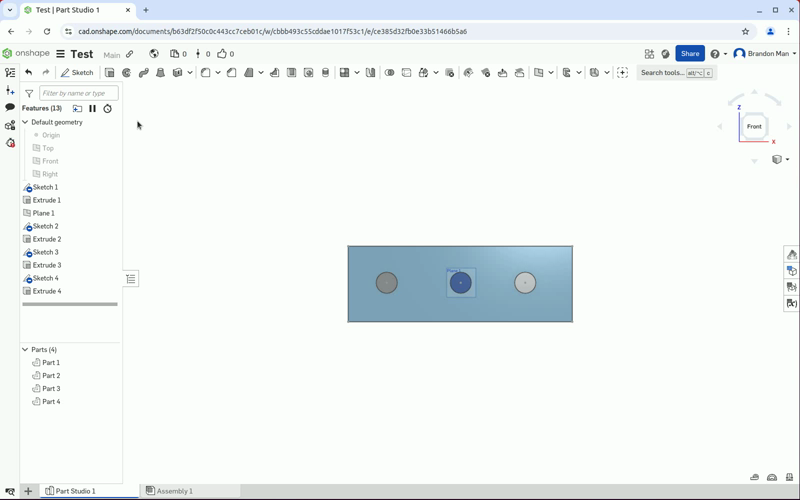
key(left, 2)
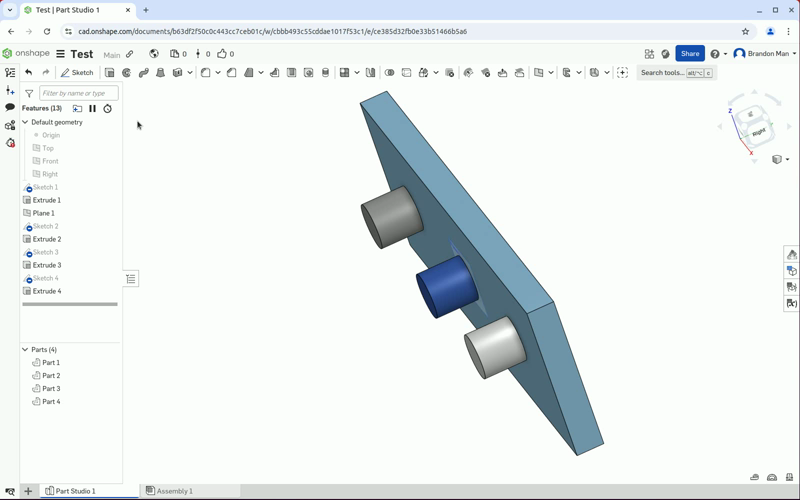
key(down, 2)
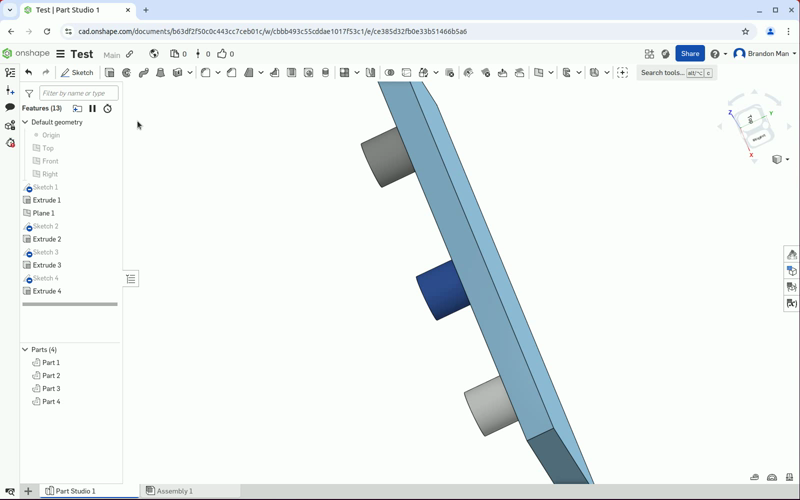
key(up, 2)
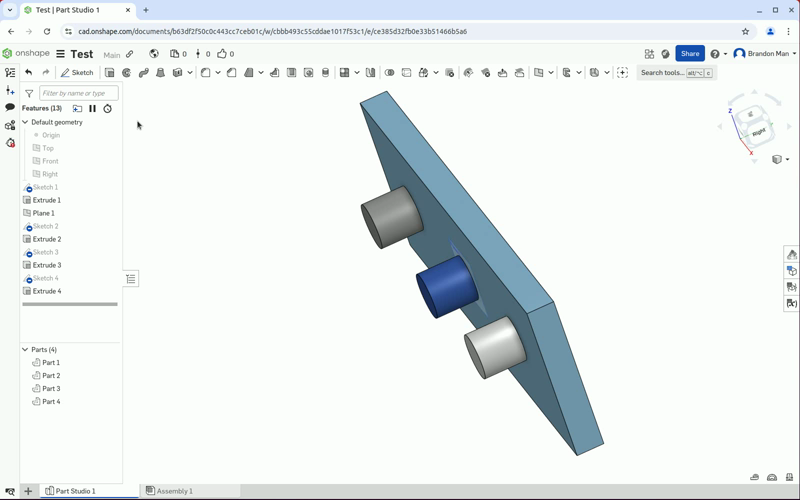
key(right, 2)
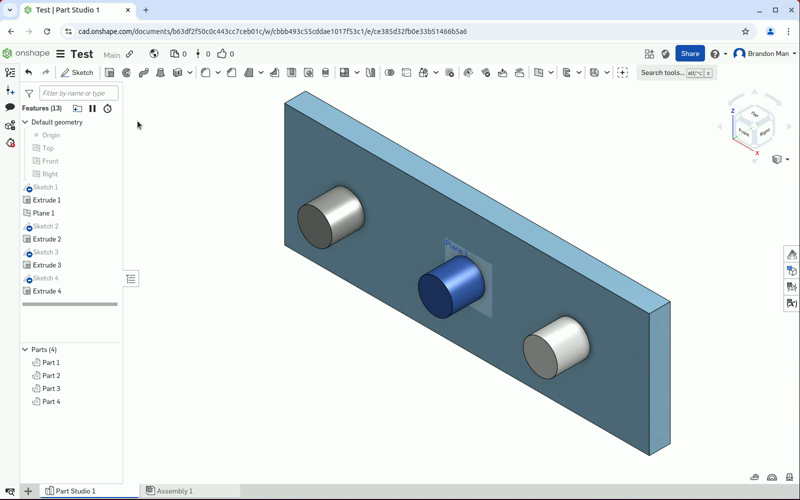
mouse_move(73, 189)
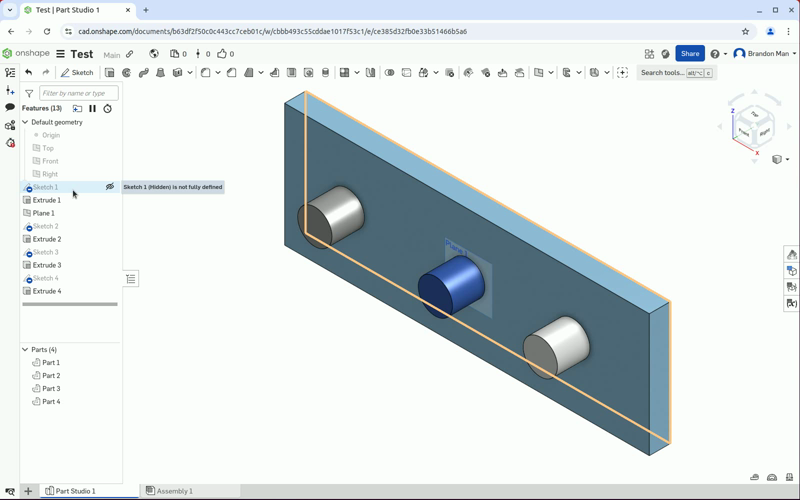
click(73, 189)